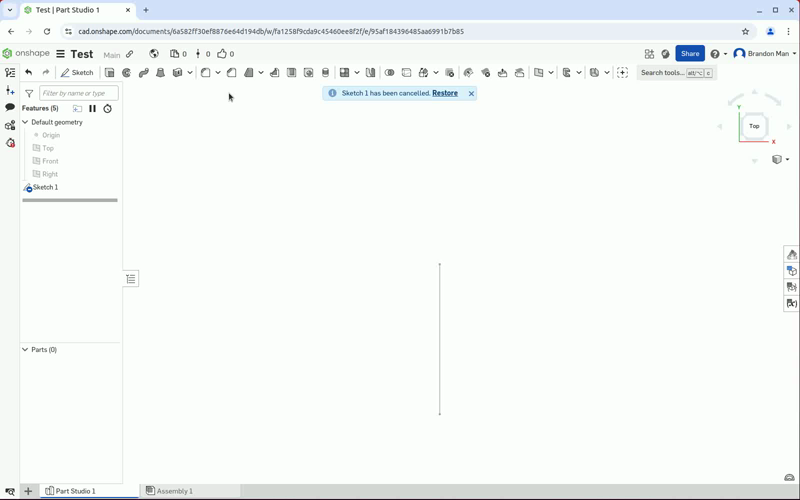
key(shift+h)
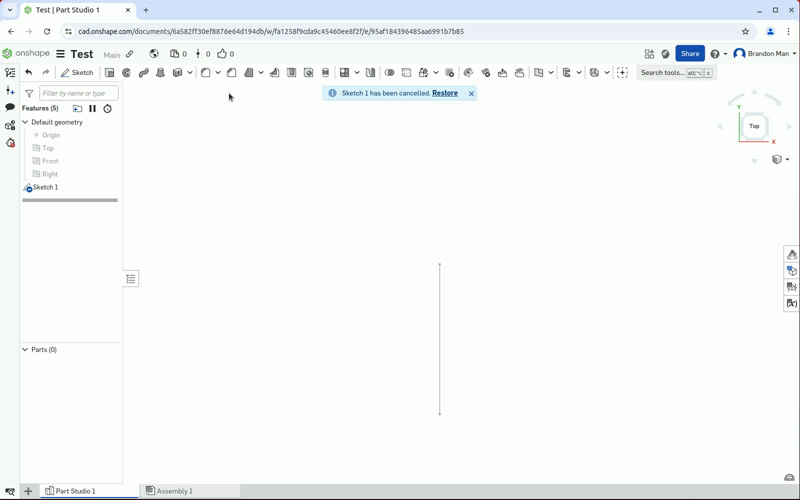
key(shift+s)
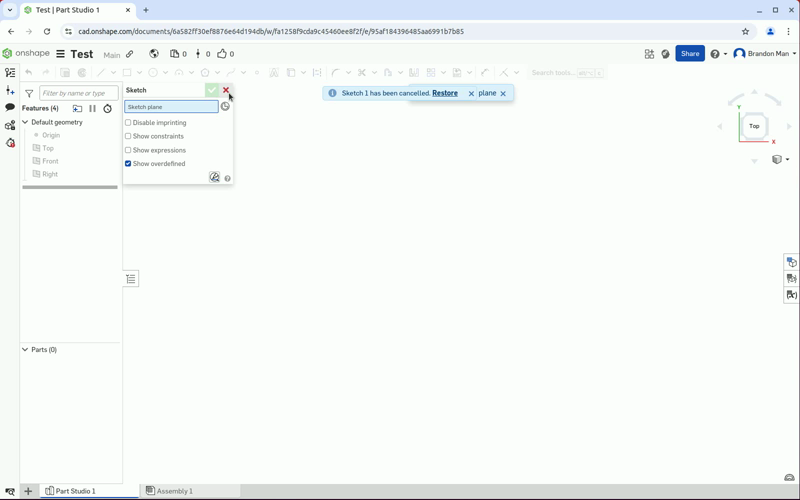
mouse_move(73, 150)
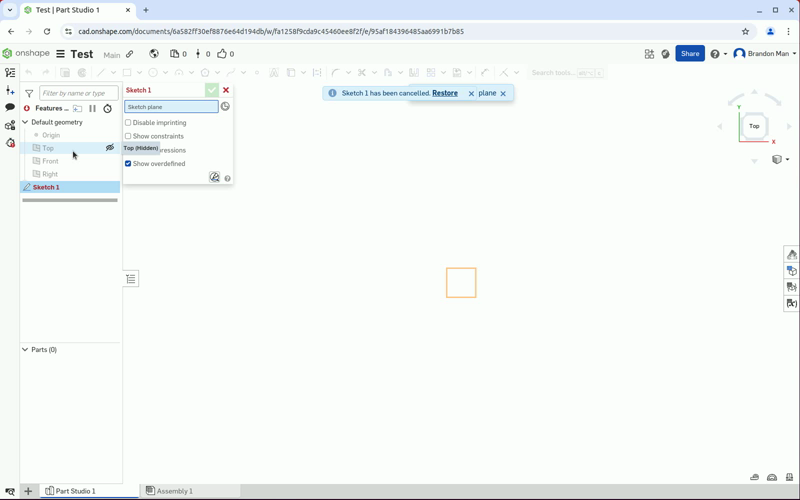
click(73, 150)
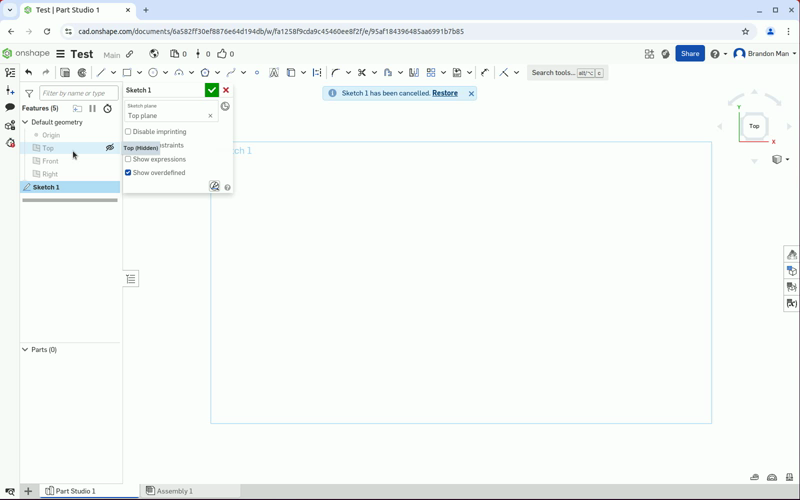
mouse_move(73, 352)
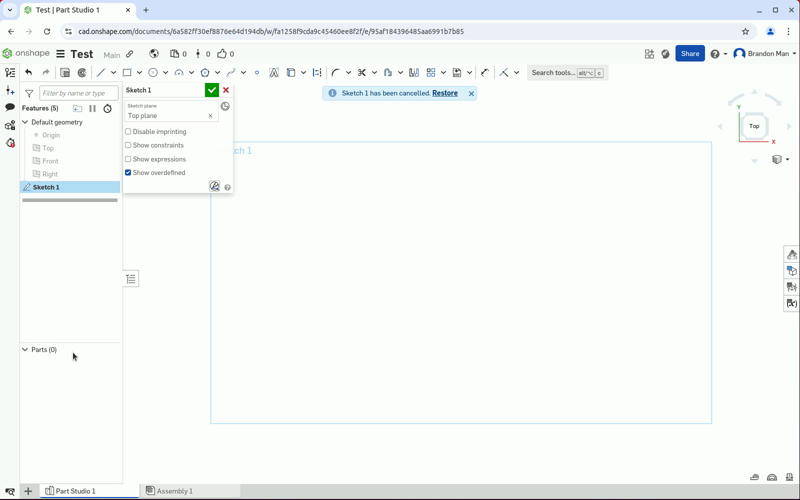
key(y)
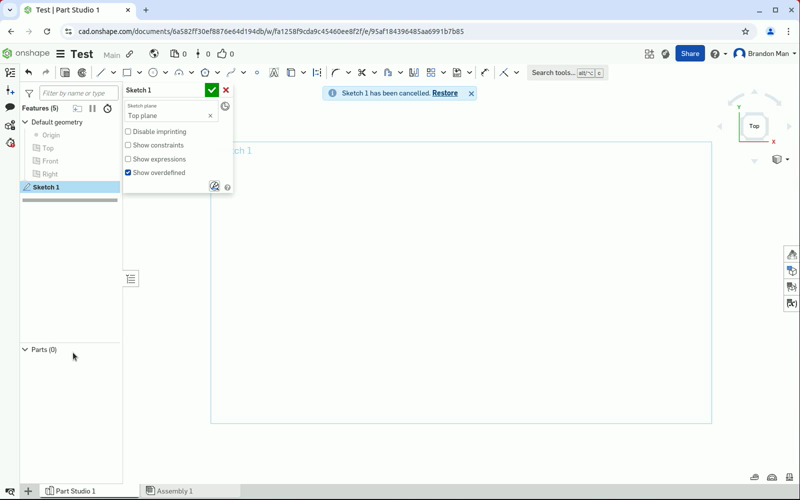
key(l)
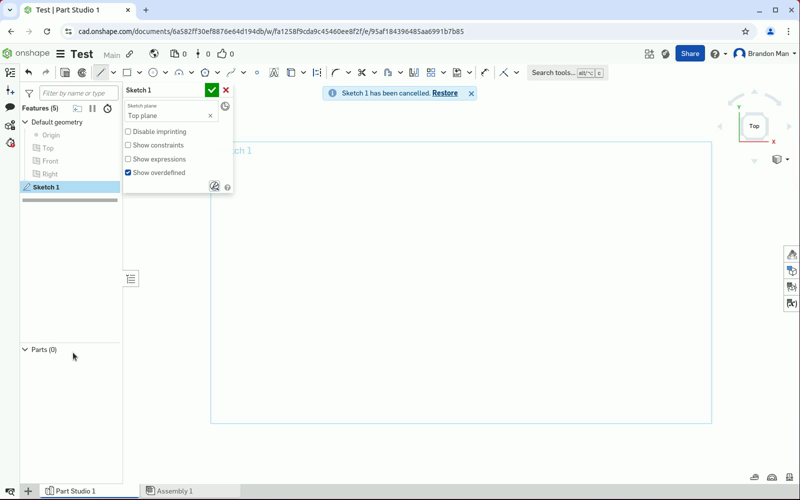
key_down(shift)
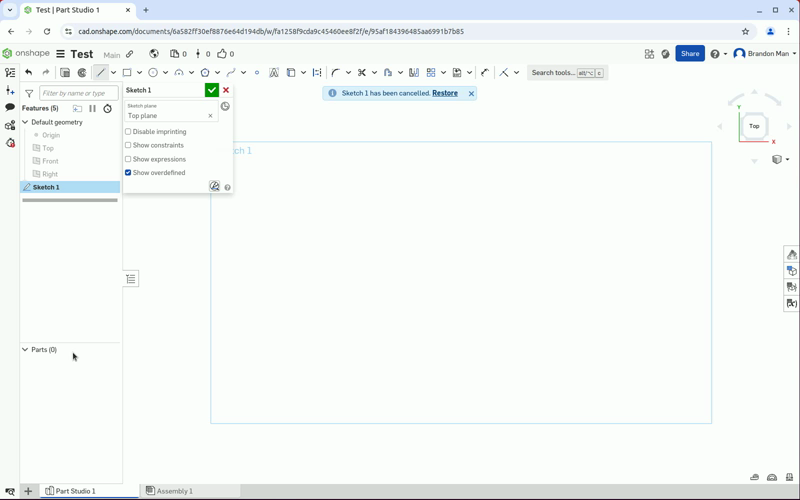
mouse_move(351, 345)
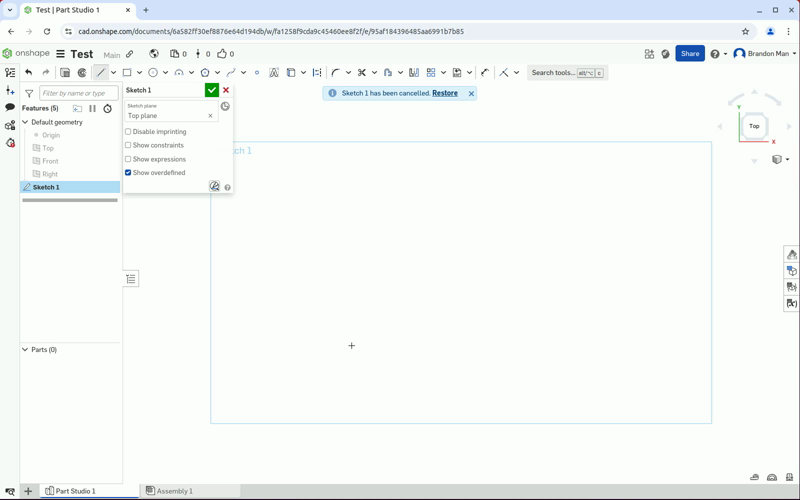
click(351, 345)
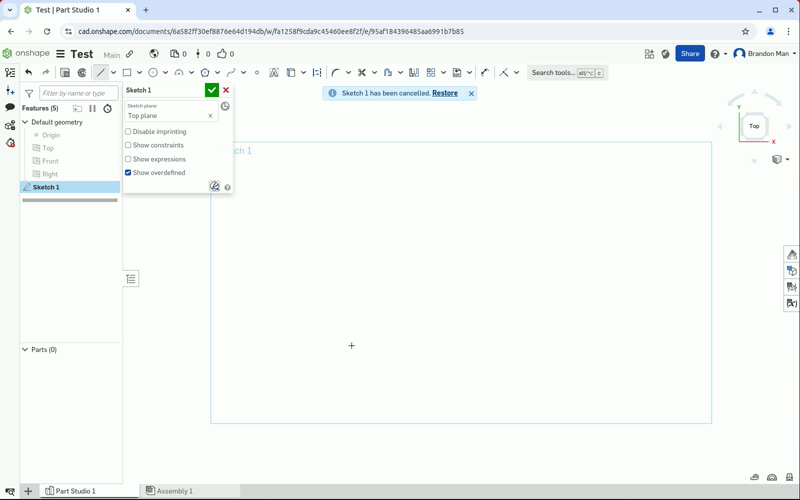
key_up(shift)
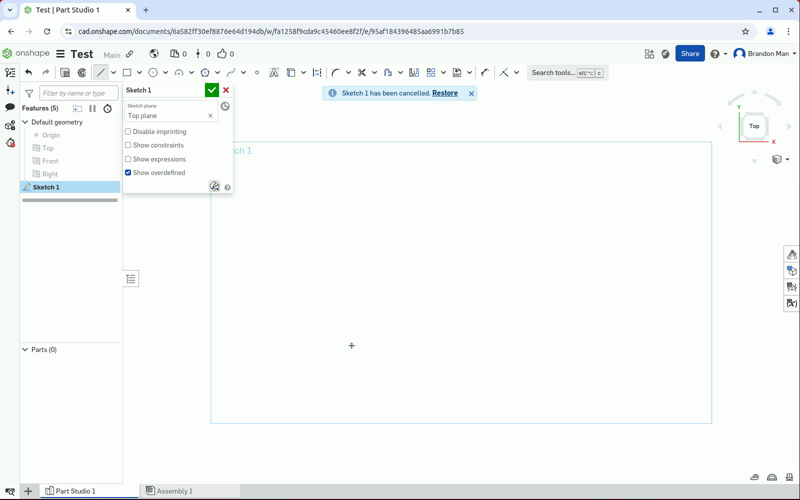
key_down(shift)
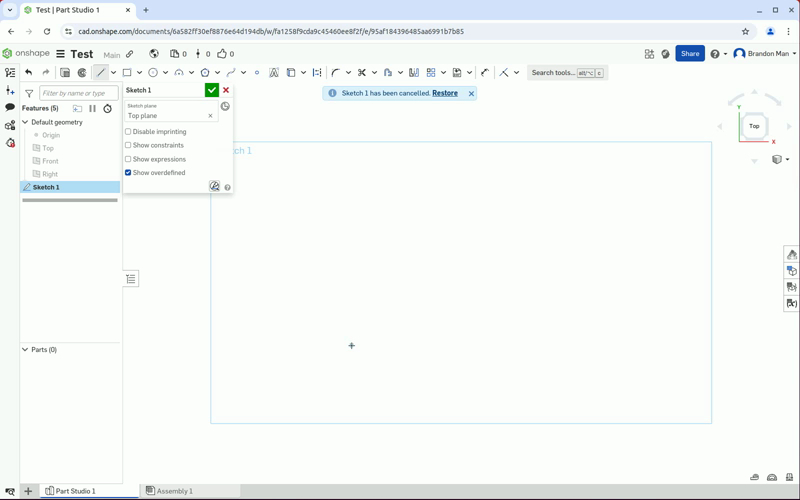
mouse_move(572, 345)
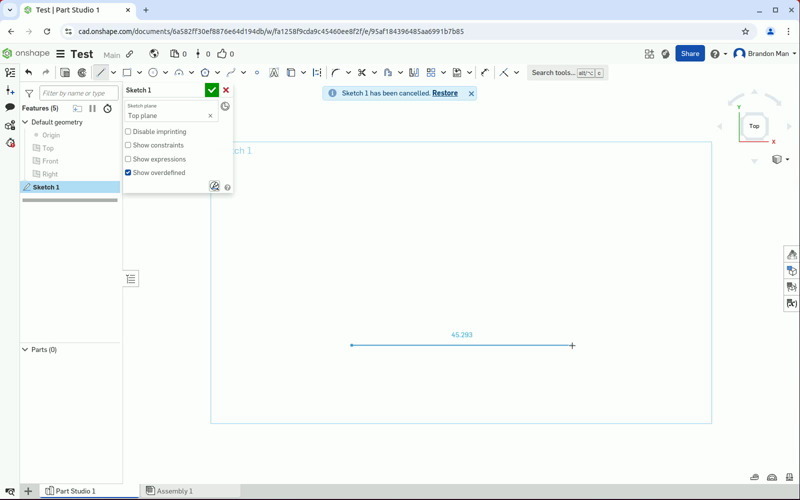
click(572, 345)
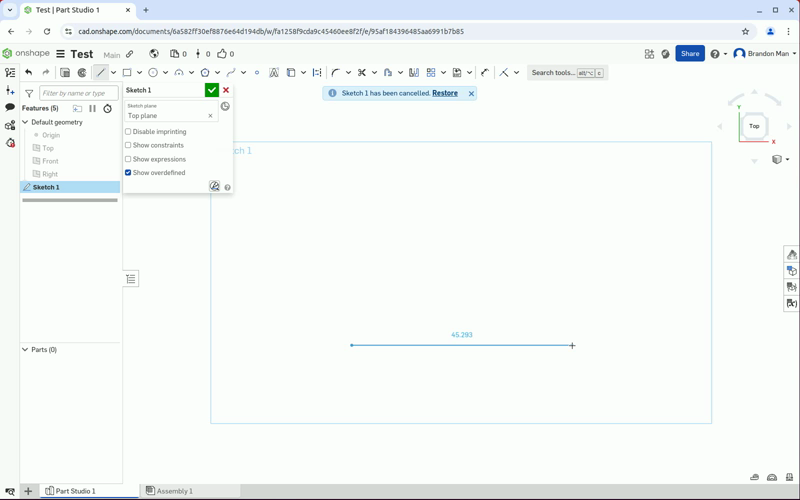
key_up(shift)
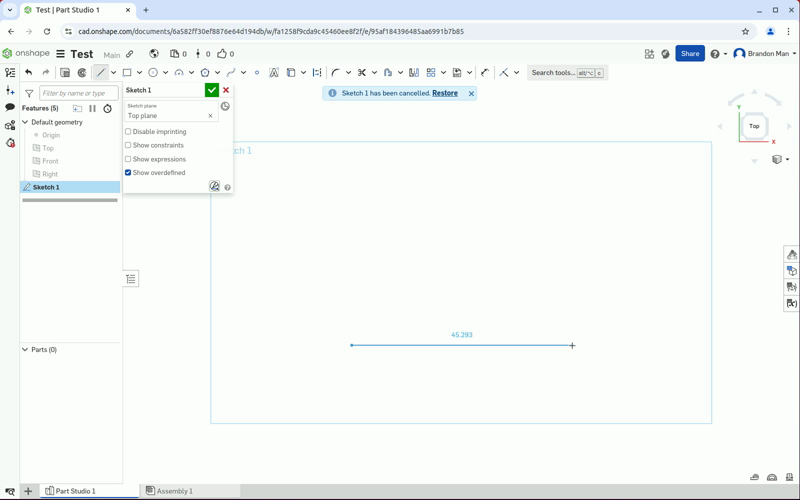
key_down(shift)
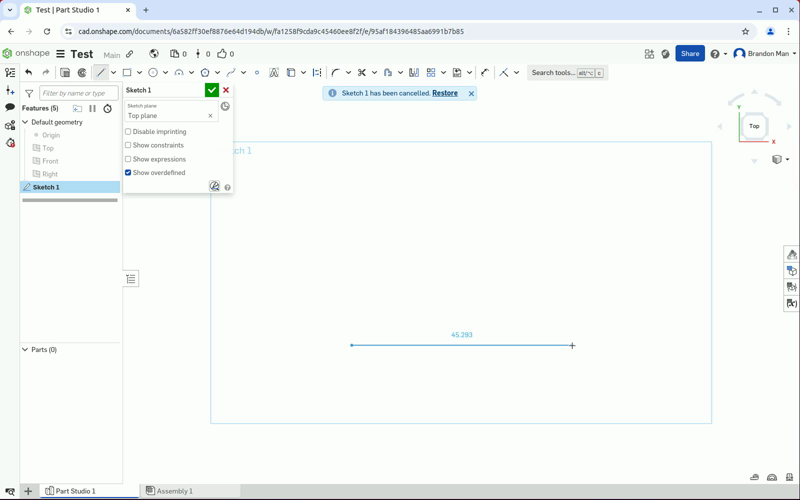
mouse_move(572, 219)
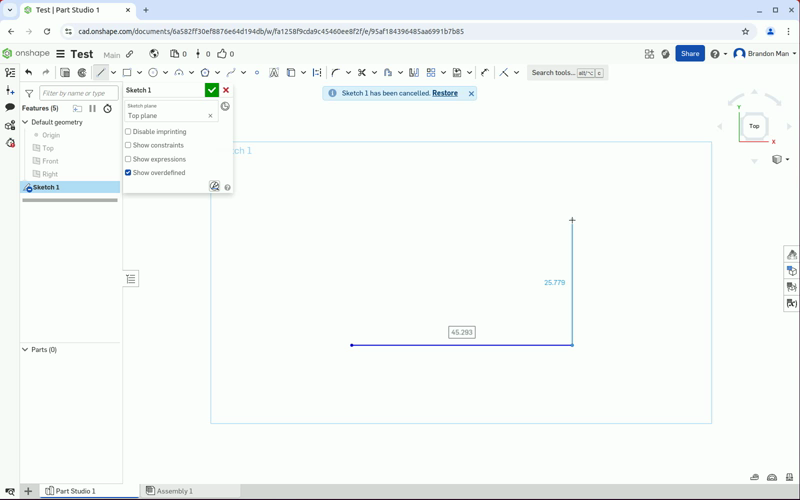
click(572, 219)
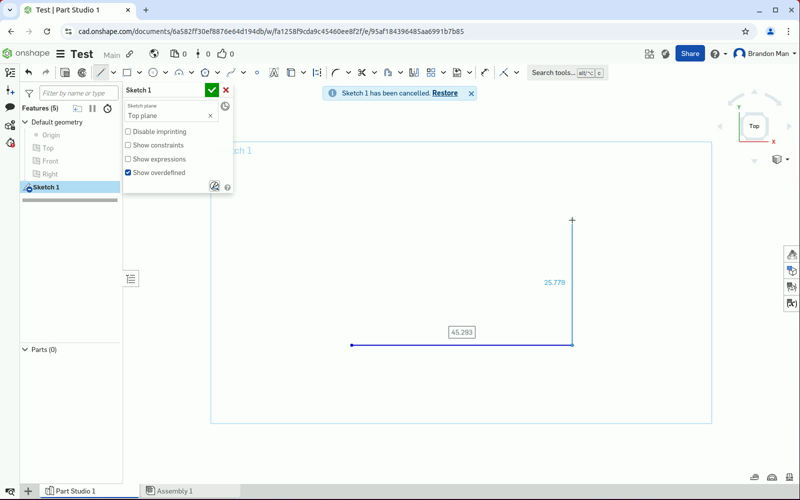
key_up(shift)
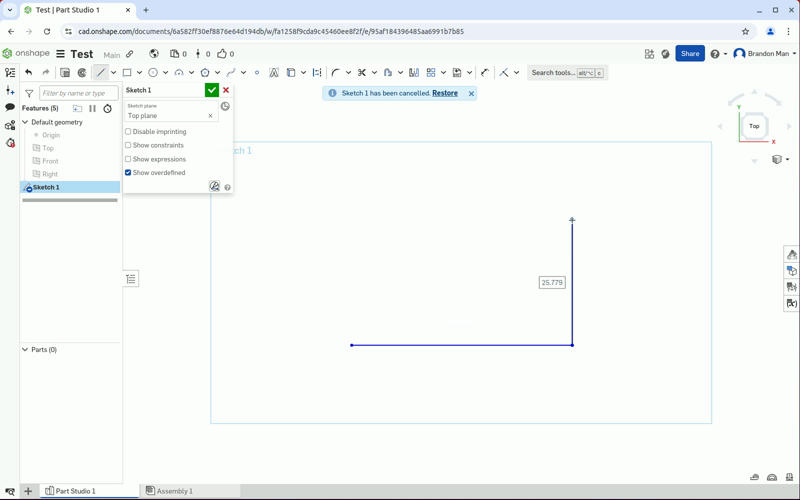
key_down(shift)
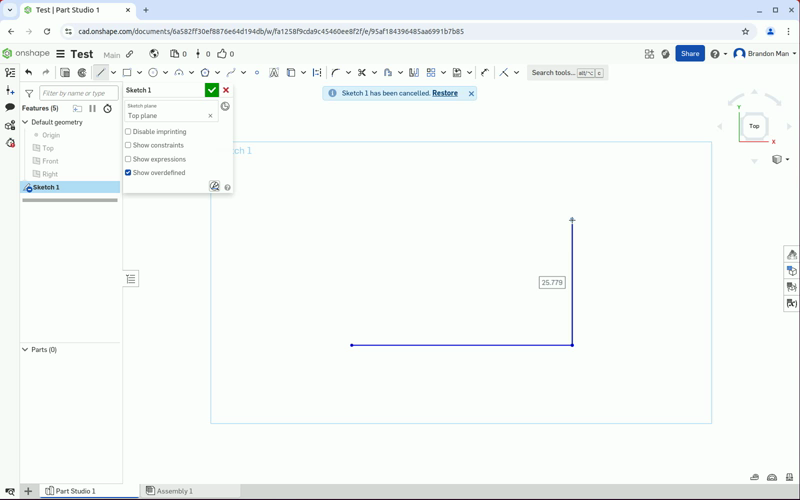
mouse_move(351, 219)
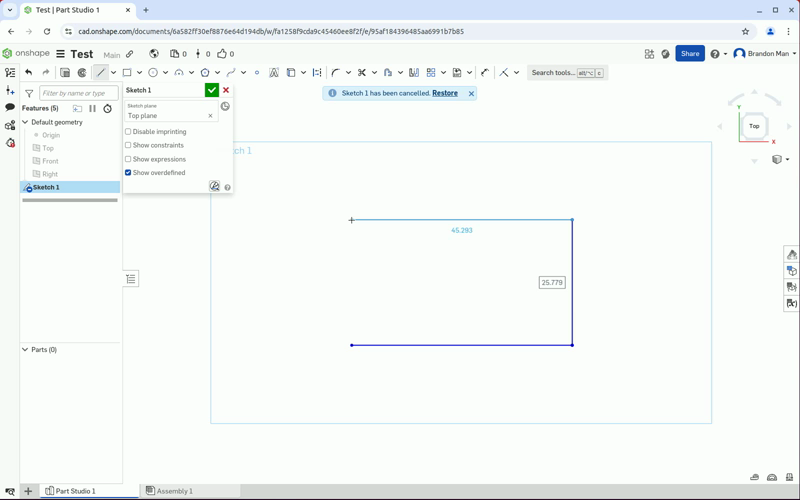
click(351, 219)
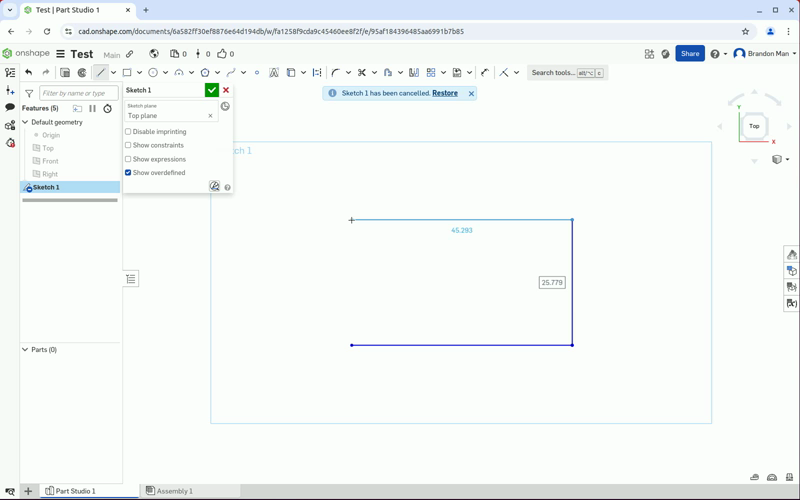
key_up(shift)
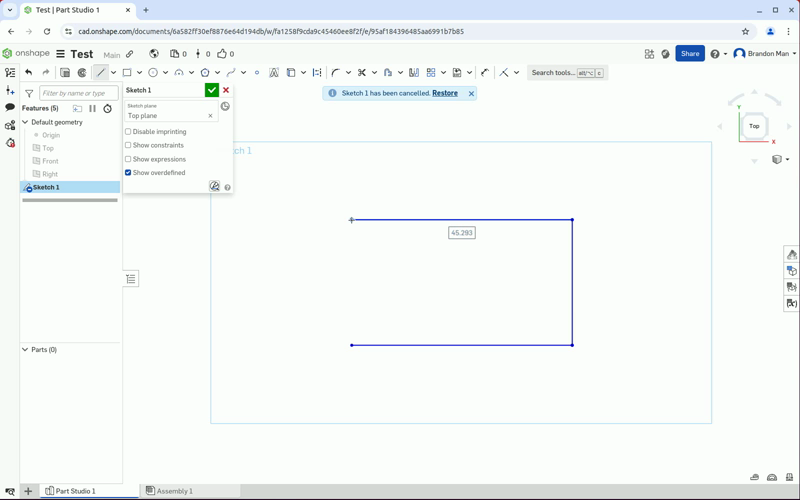
key_down(shift)
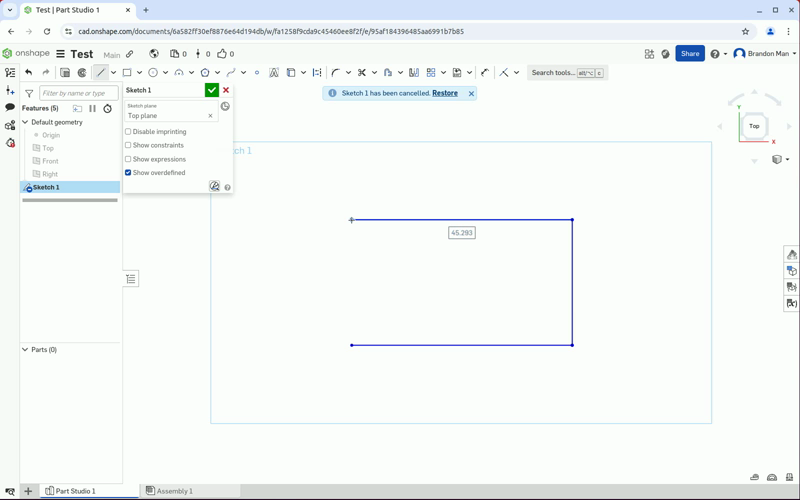
mouse_move(351, 345)
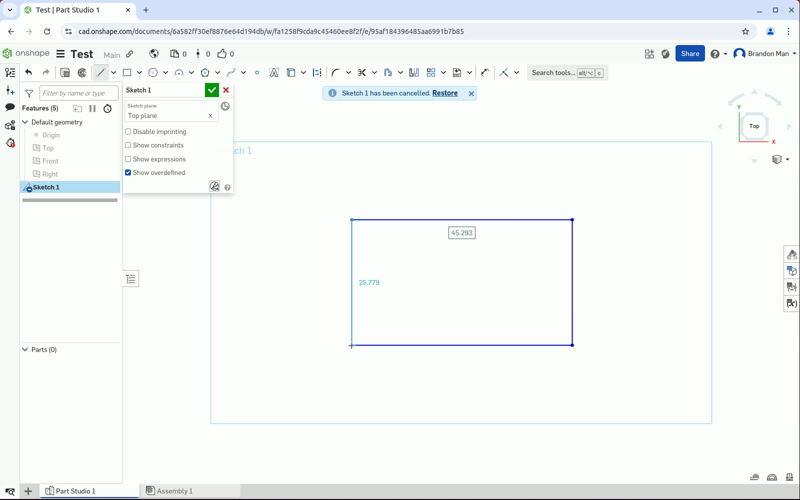
key_up(shift)
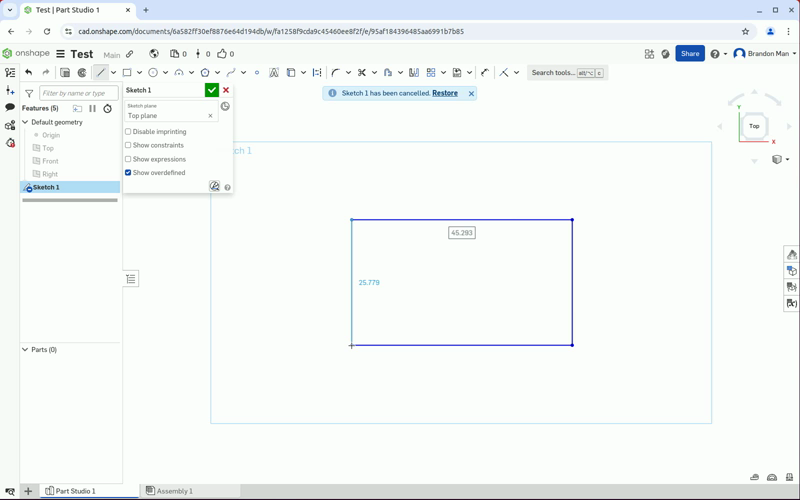
click(351, 345)
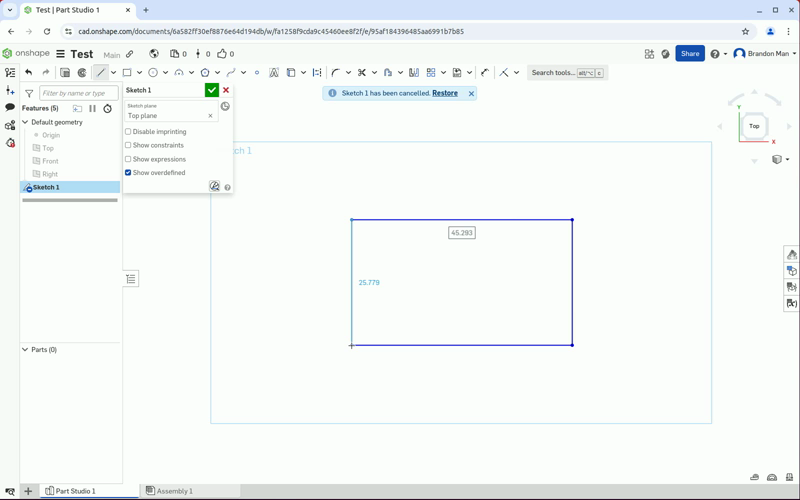
key(esc)
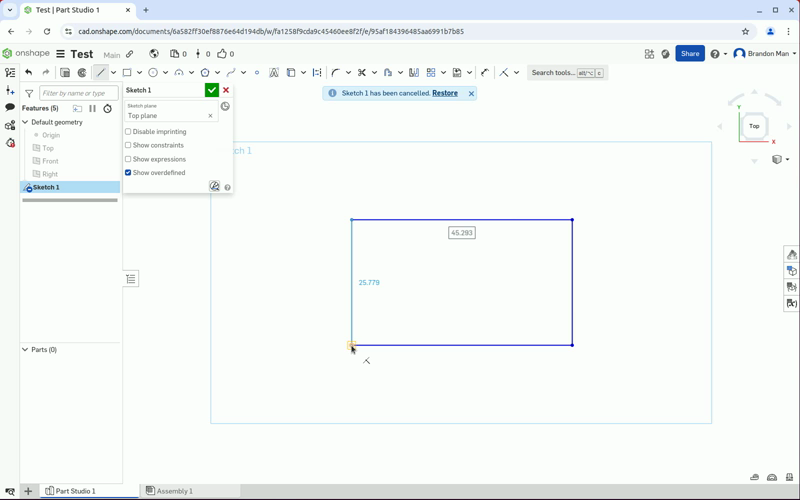
key(l)
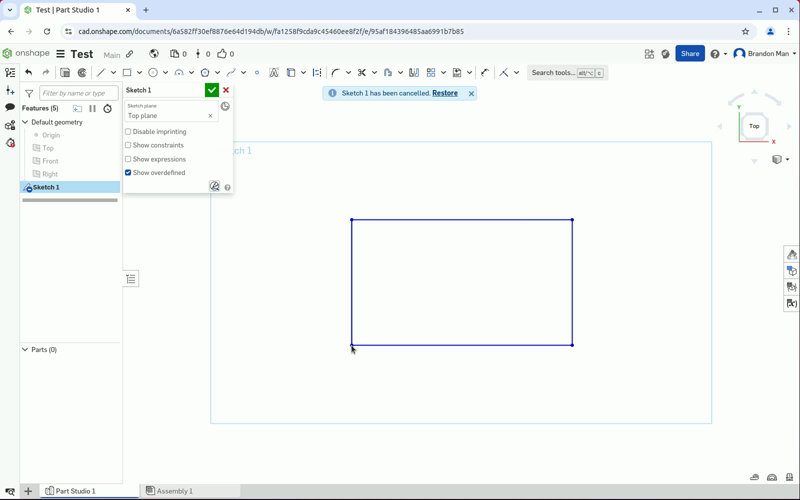
key_down(shift)
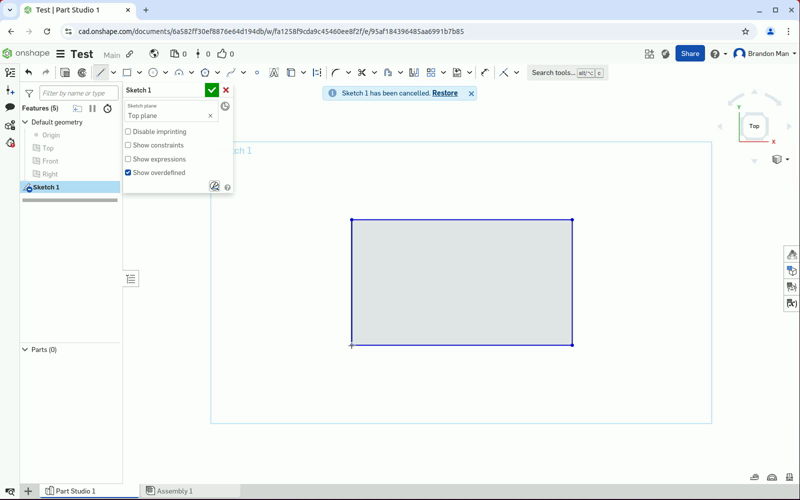
mouse_move(360, 335)
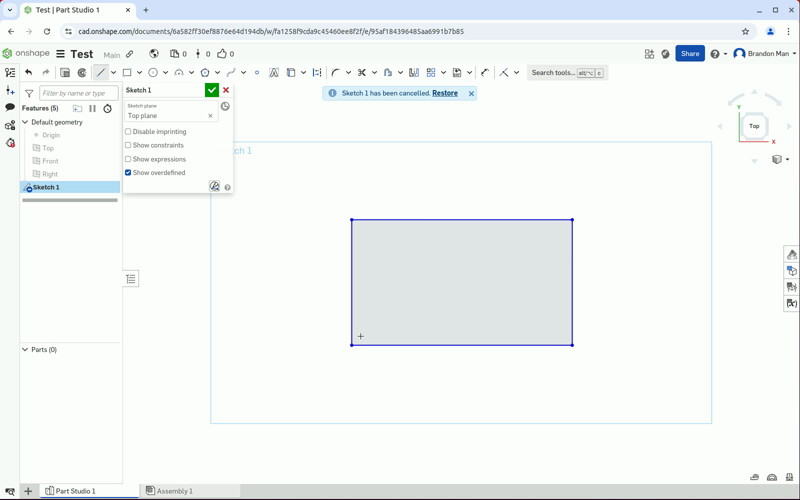
click(360, 335)
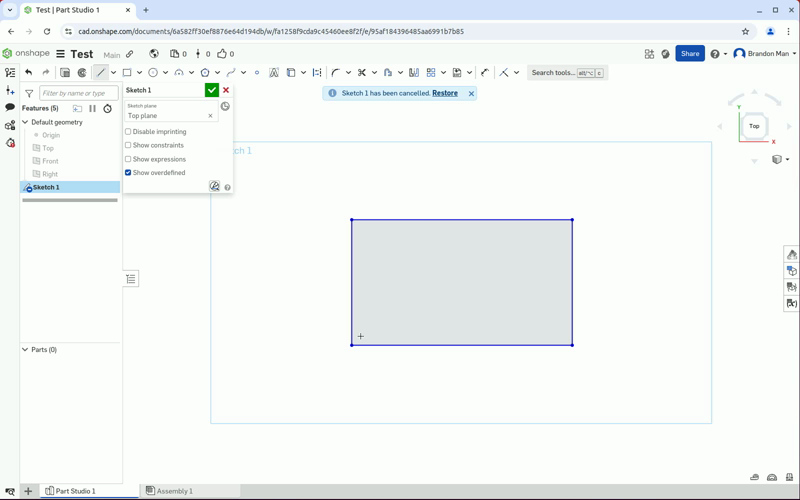
key_up(shift)
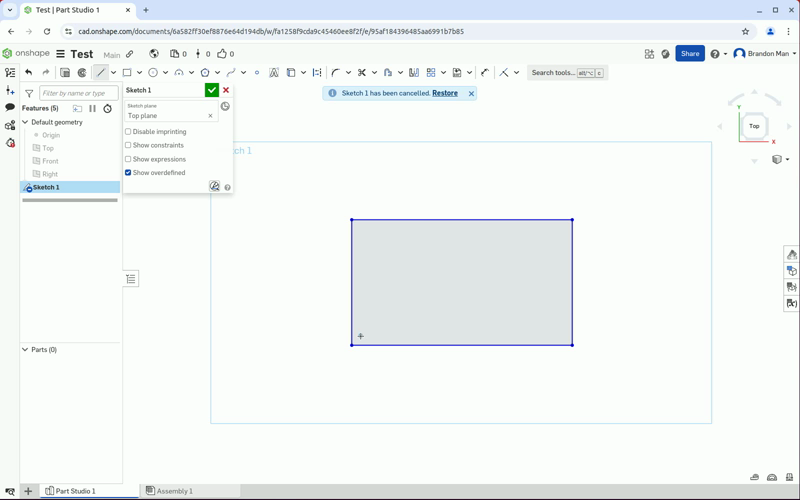
key_down(shift)
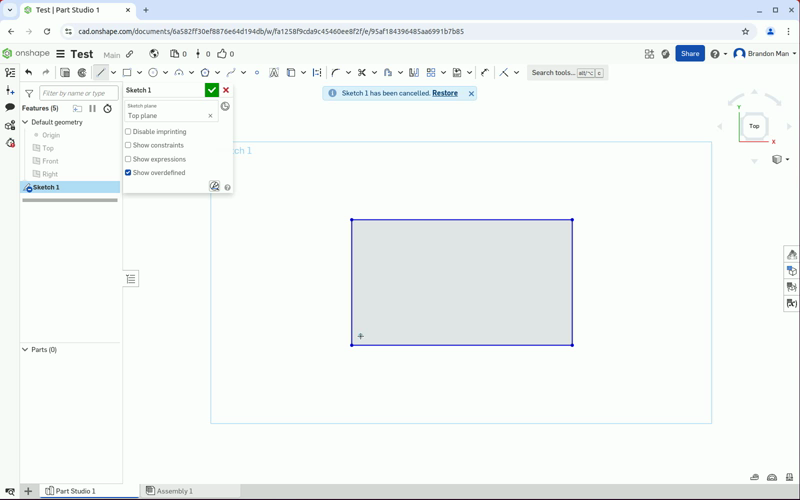
mouse_move(562, 335)
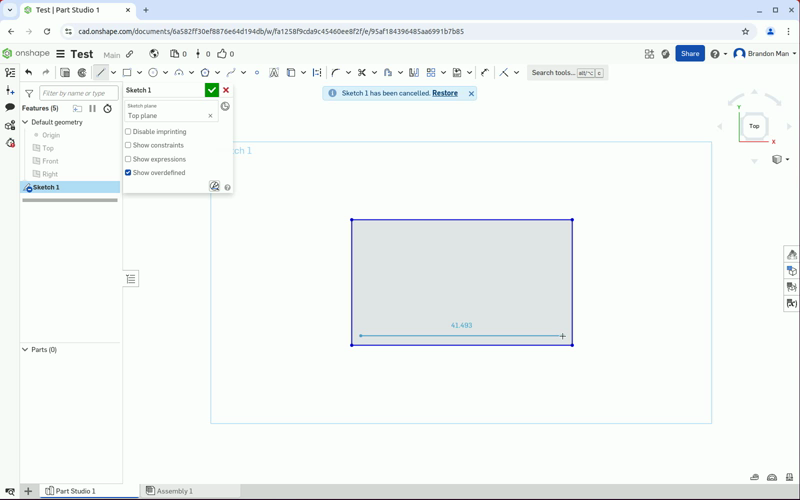
click(562, 335)
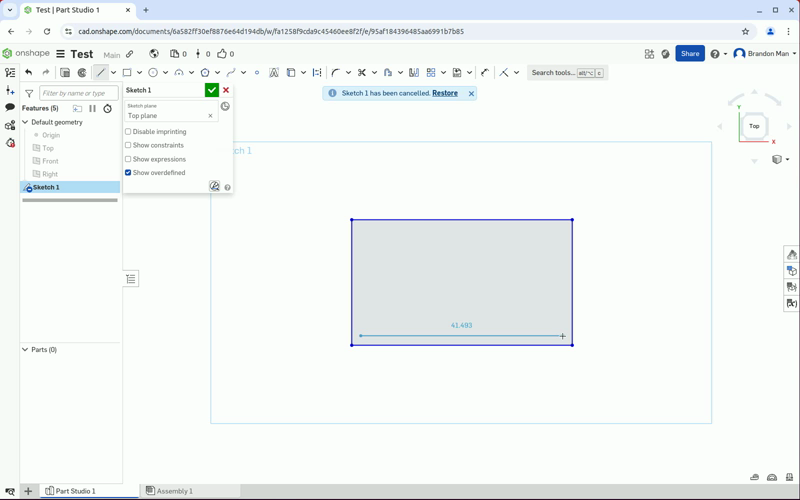
key_up(shift)
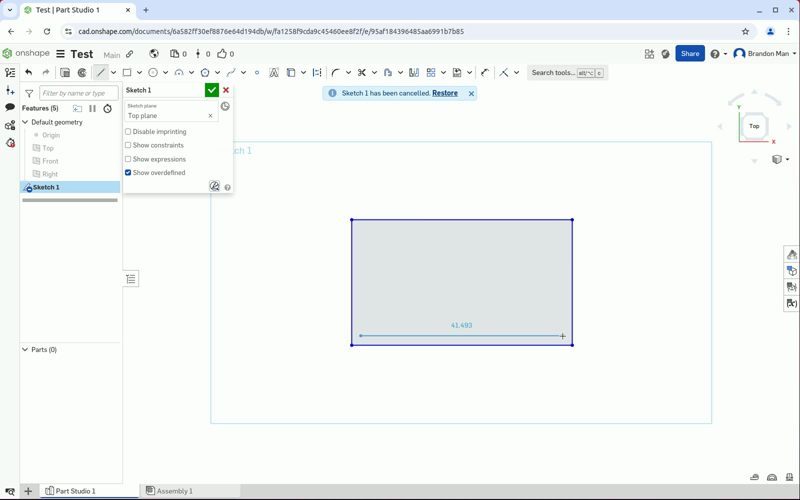
key_down(shift)
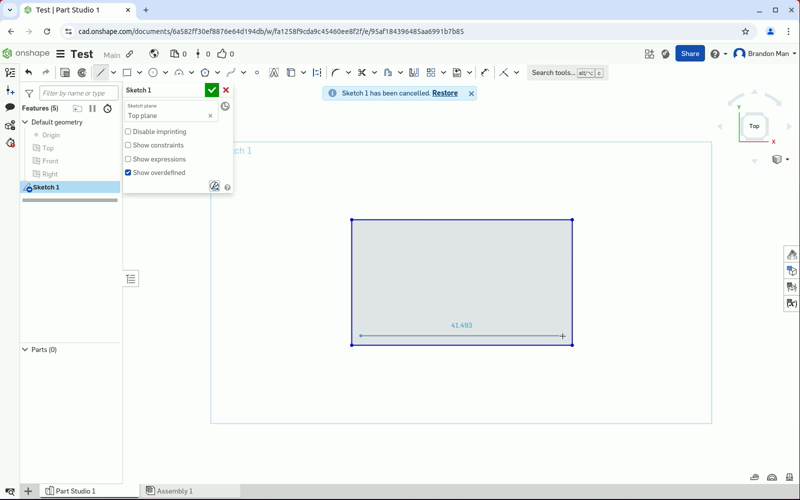
mouse_move(562, 228)
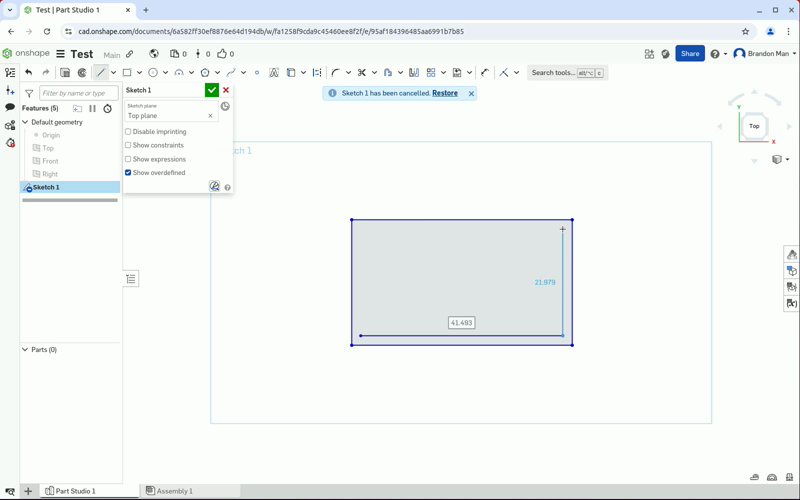
click(562, 228)
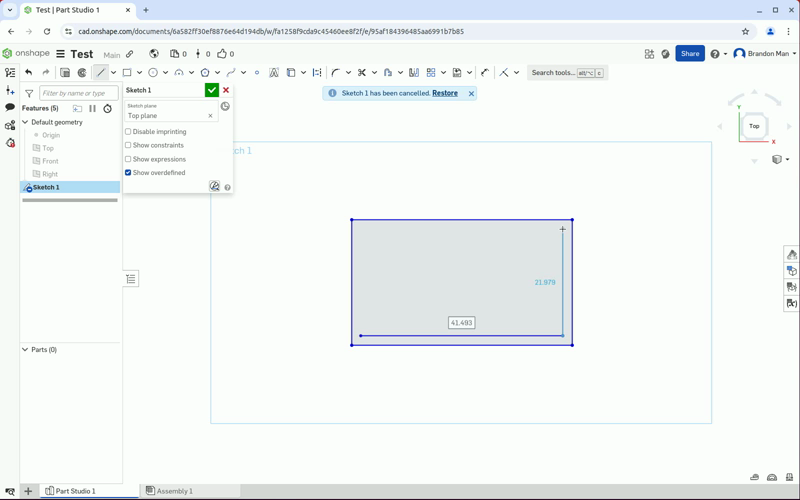
key_up(shift)
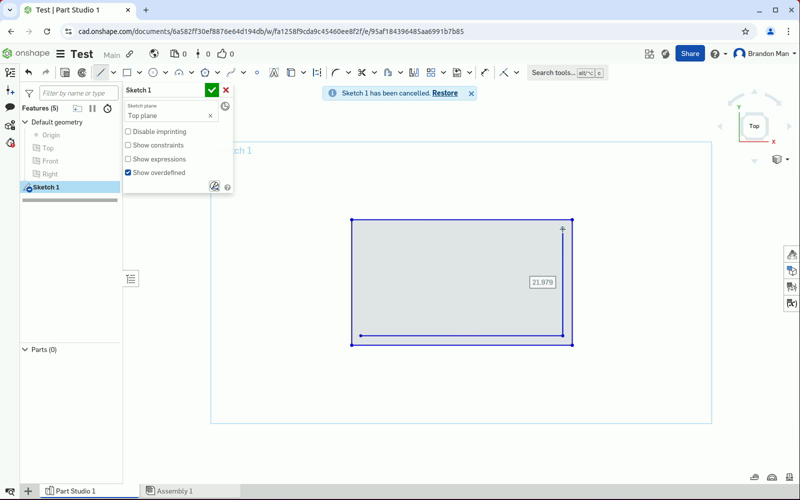
key_down(shift)
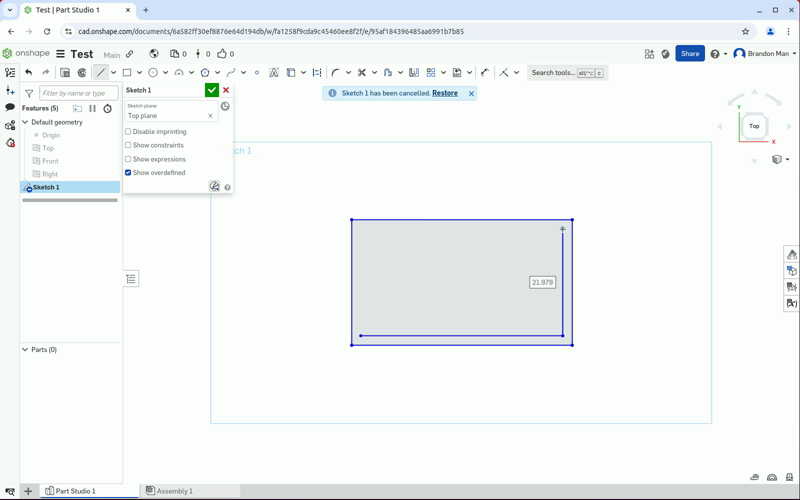
mouse_move(360, 228)
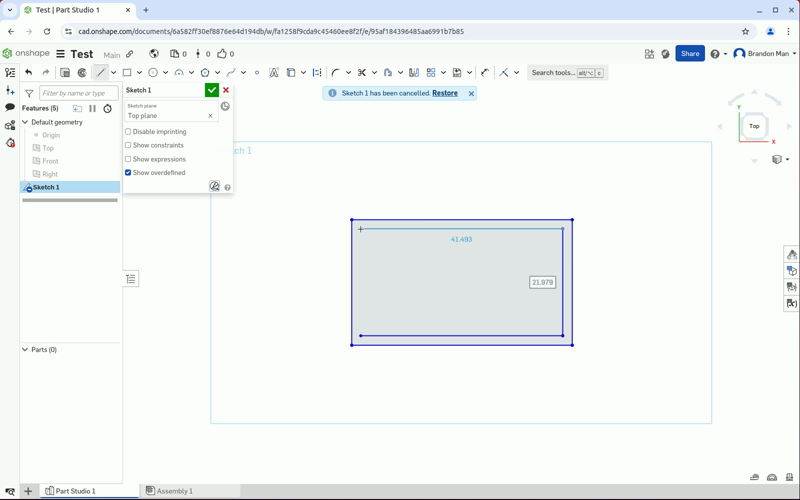
click(360, 228)
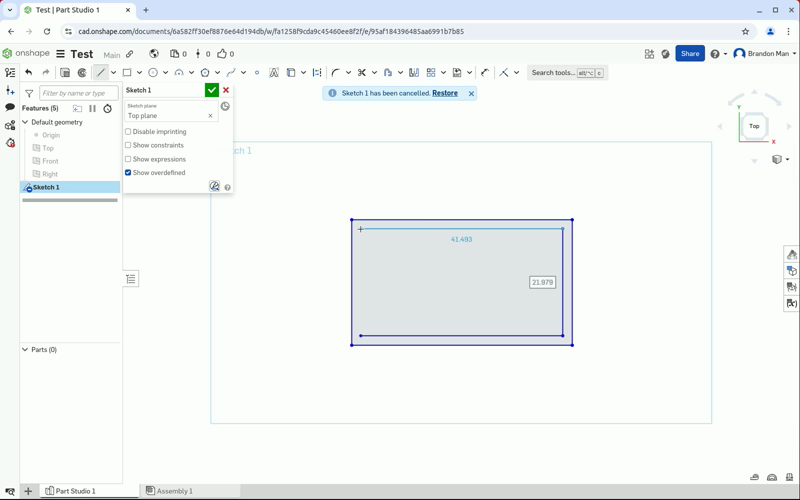
key_up(shift)
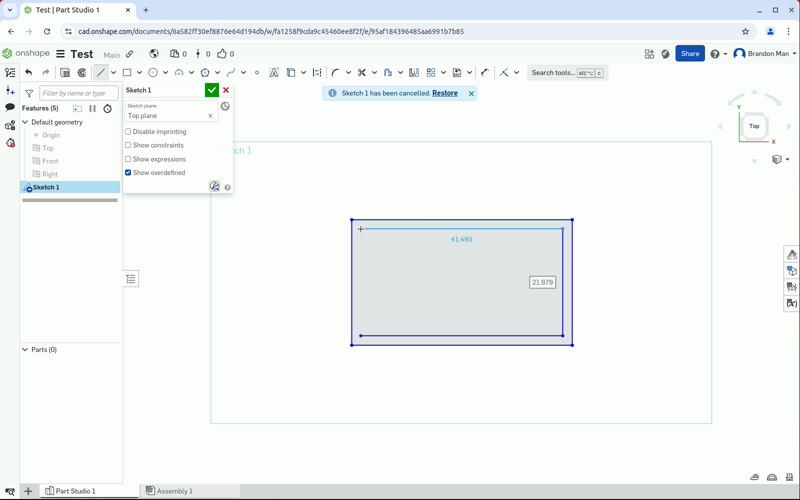
key_down(shift)
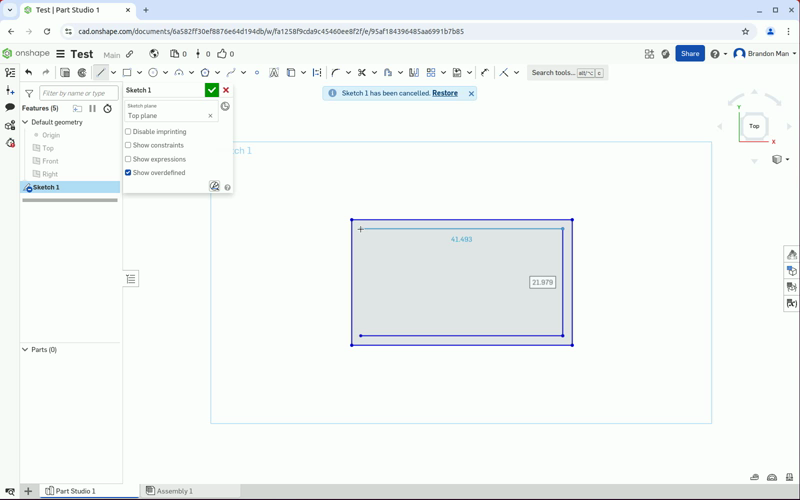
mouse_move(360, 335)
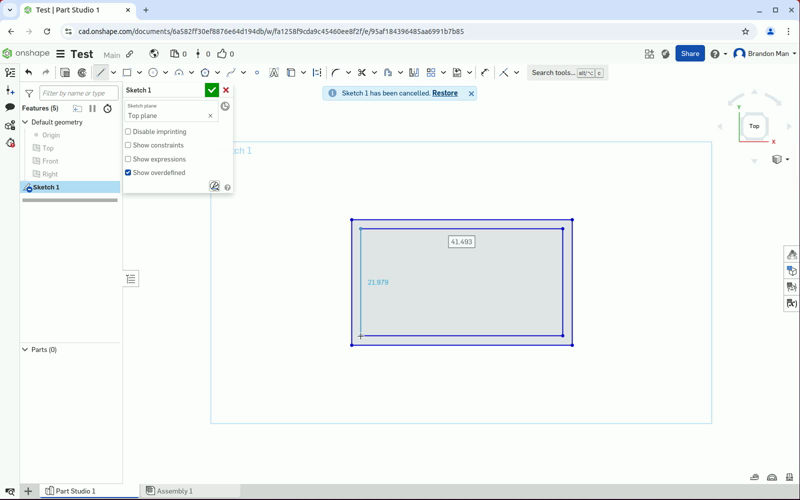
key_up(shift)
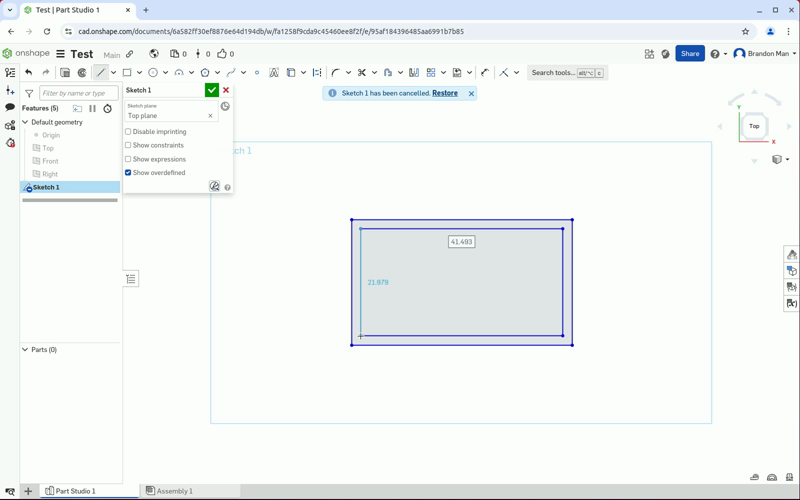
click(360, 335)
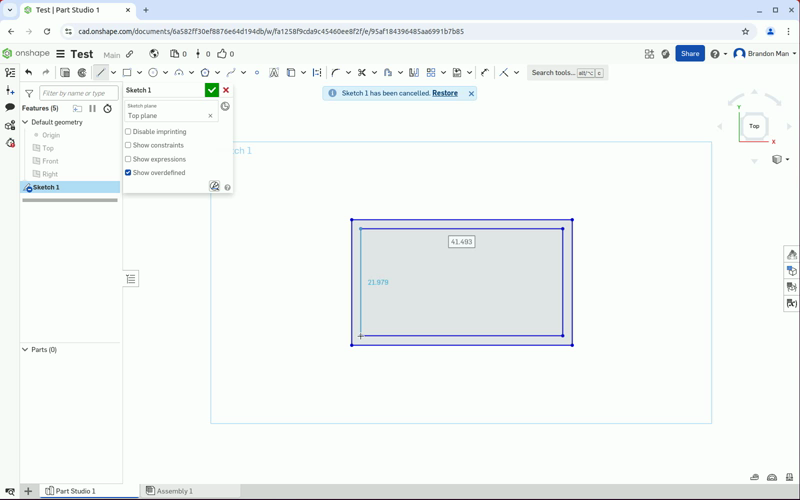
key(esc)
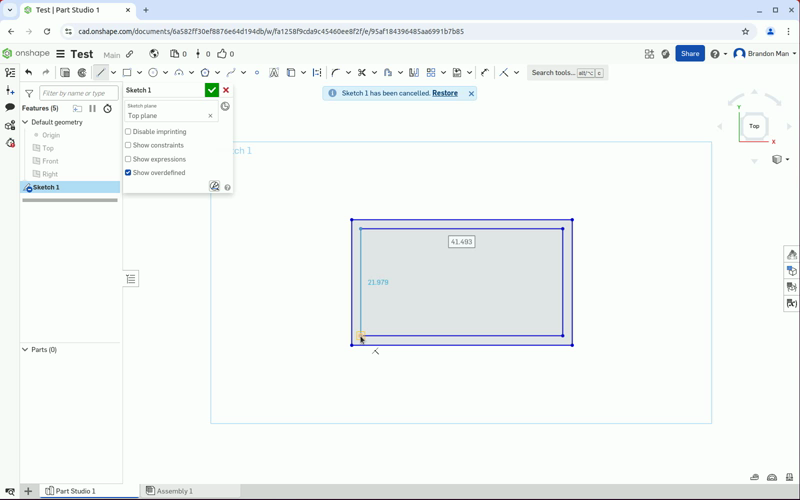
mouse_move(567, 329)
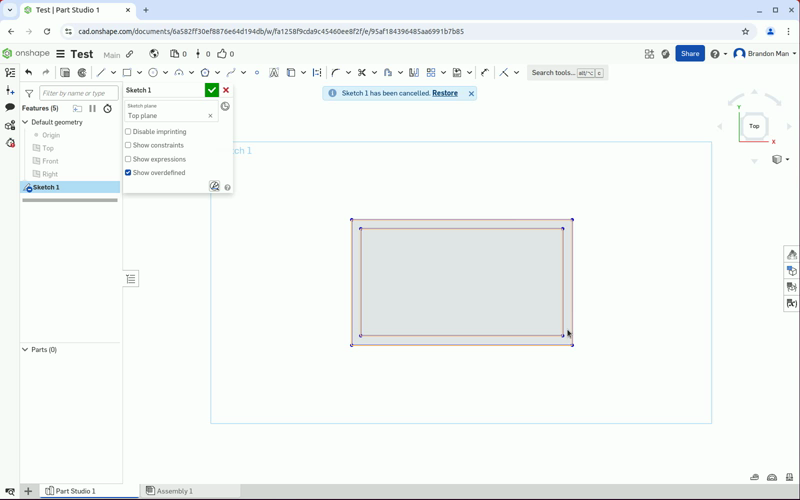
click(567, 329)
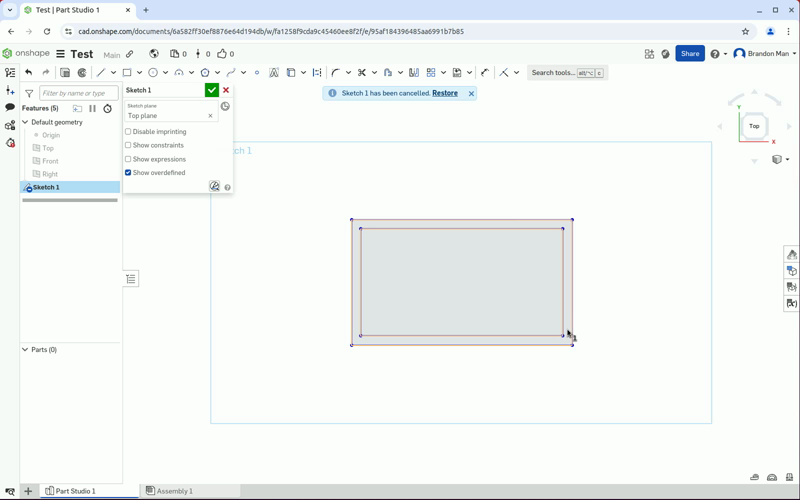
mouse_move(73, 352)
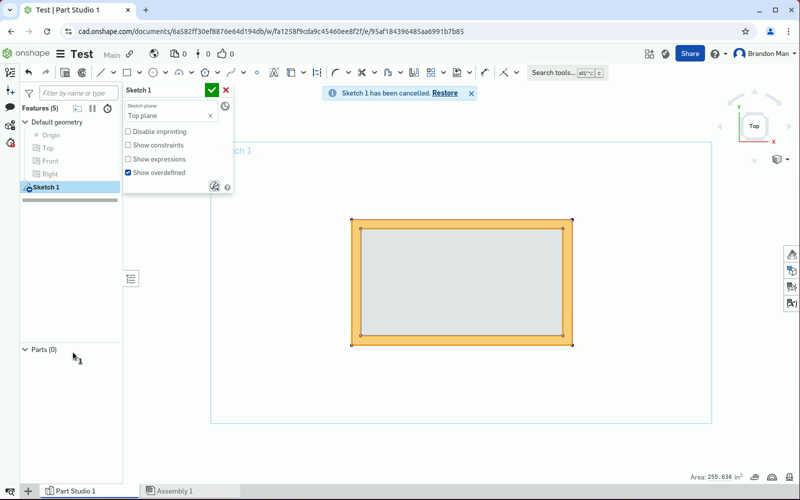
key(shift+y)
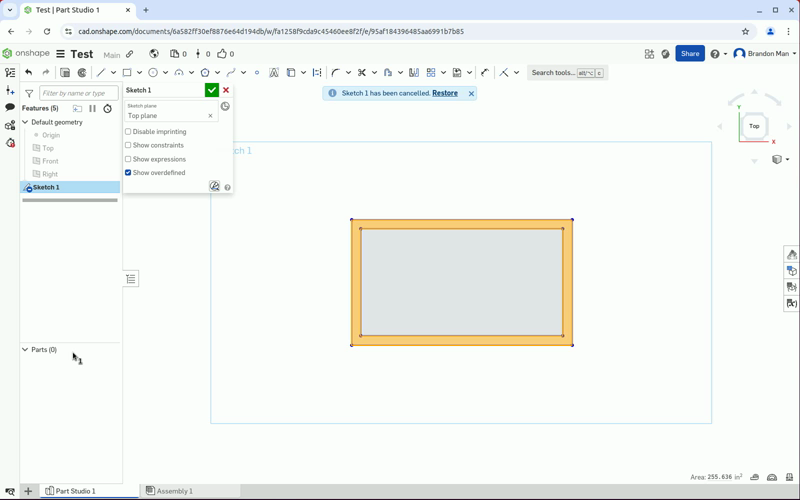
key(shift+e)
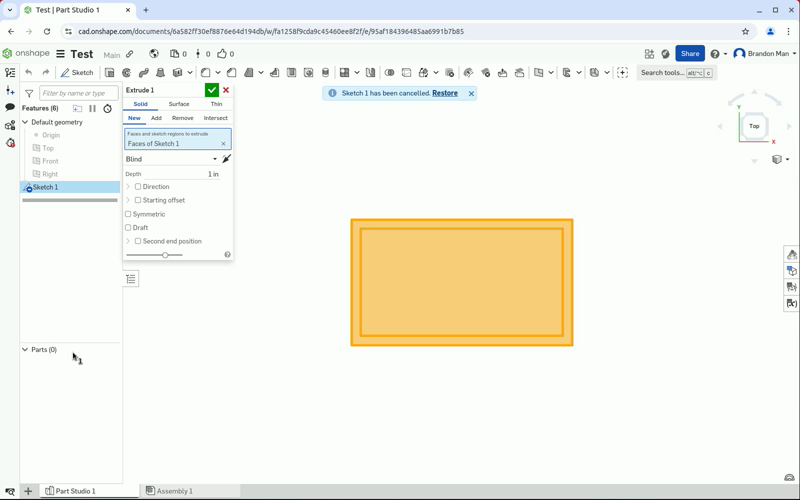
mouse_move(143, 106)
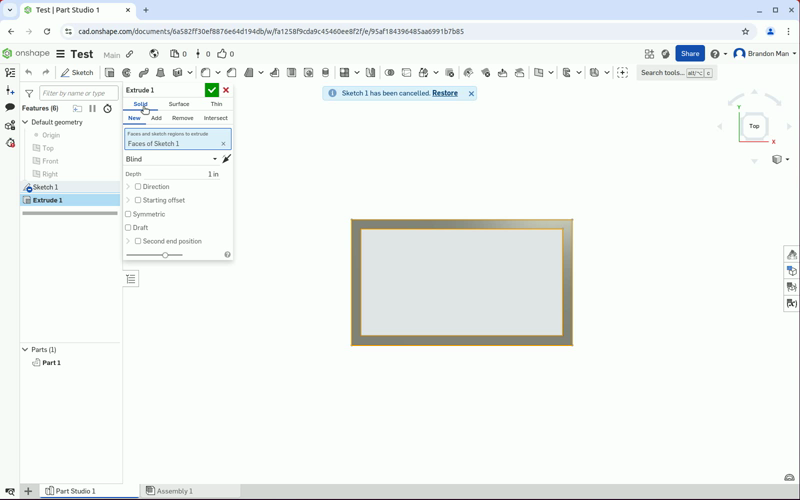
click(143, 106)
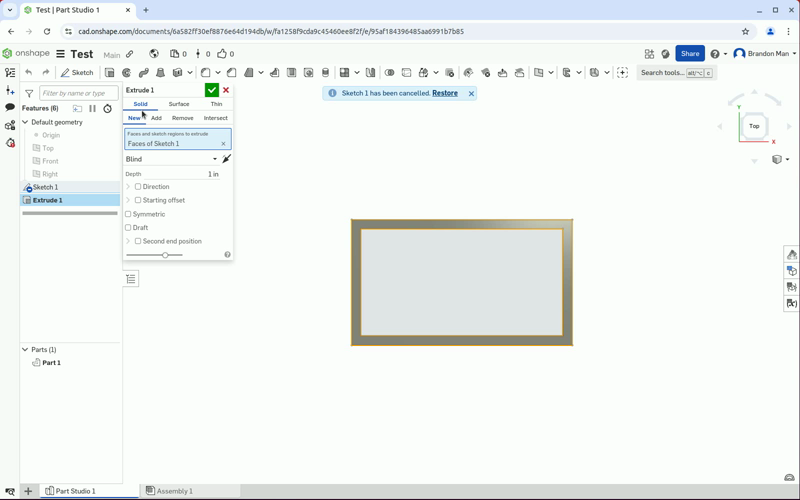
mouse_move(137, 120)
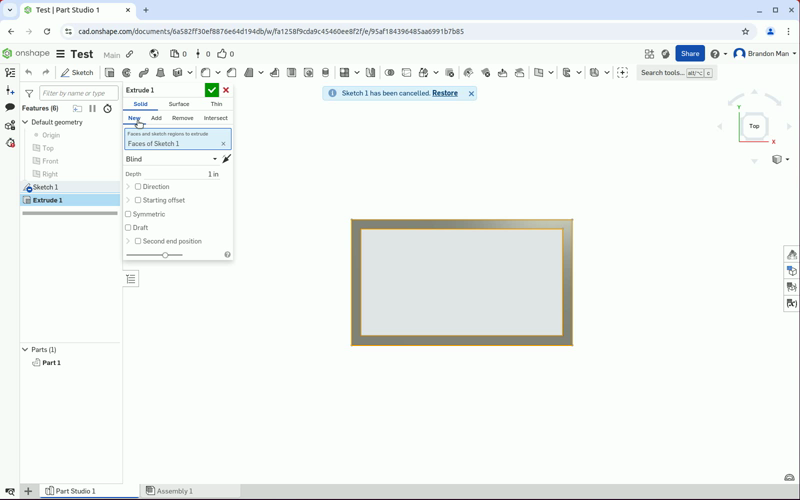
click(137, 120)
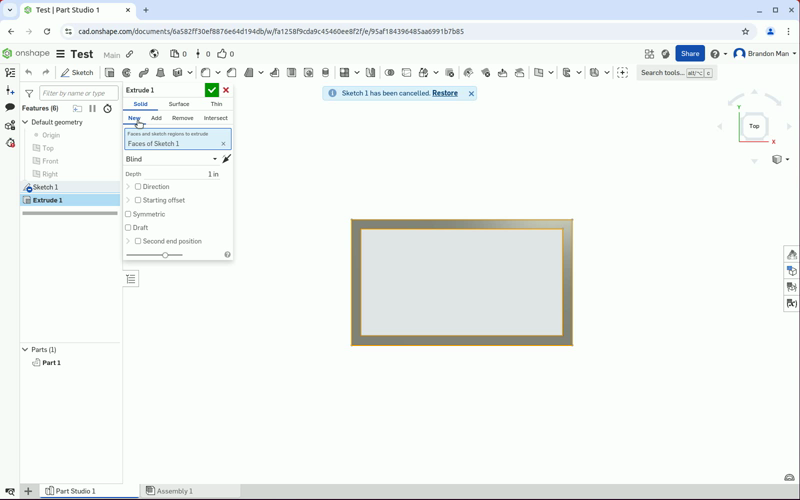
key(tab, 4)
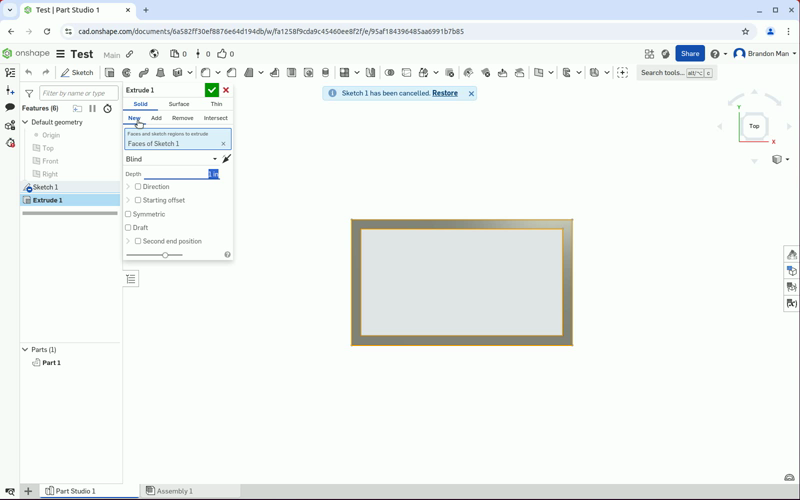
text(22.868)
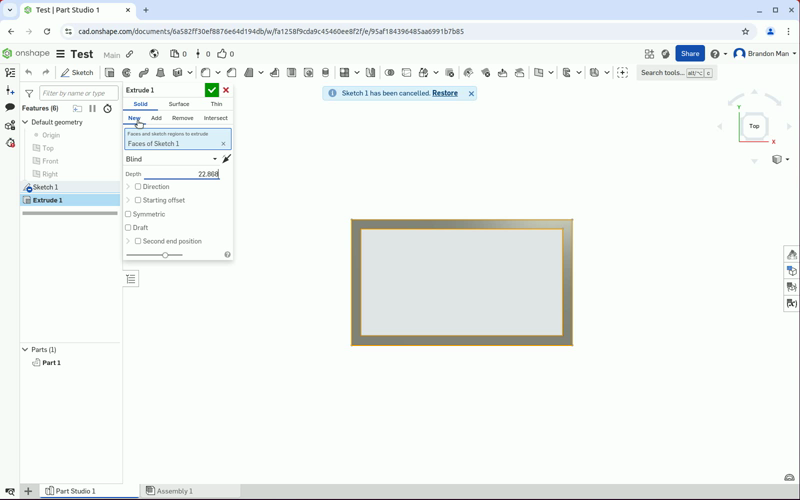
key(enter)
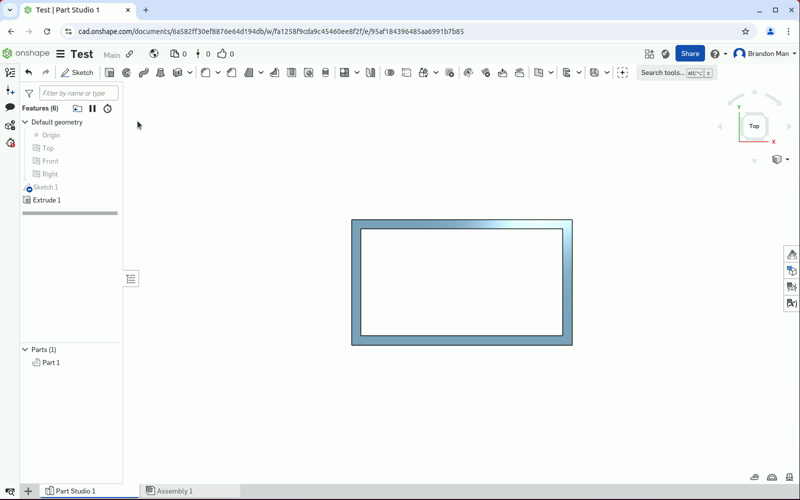
key(shift+h)
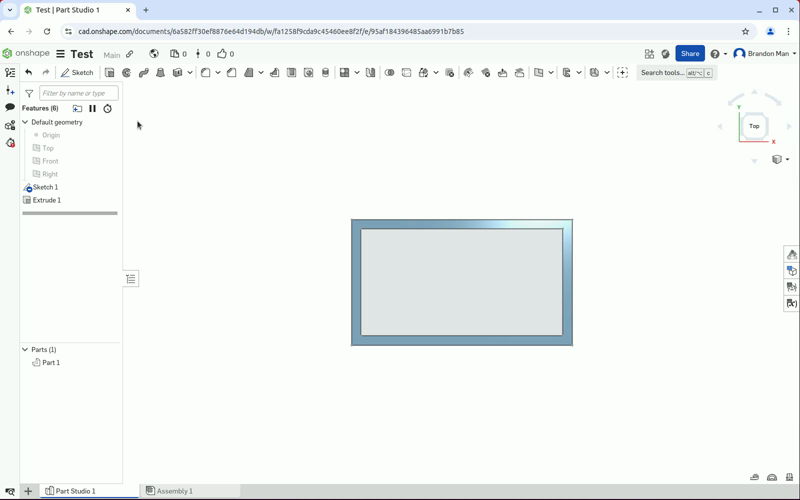
key(shift+h)
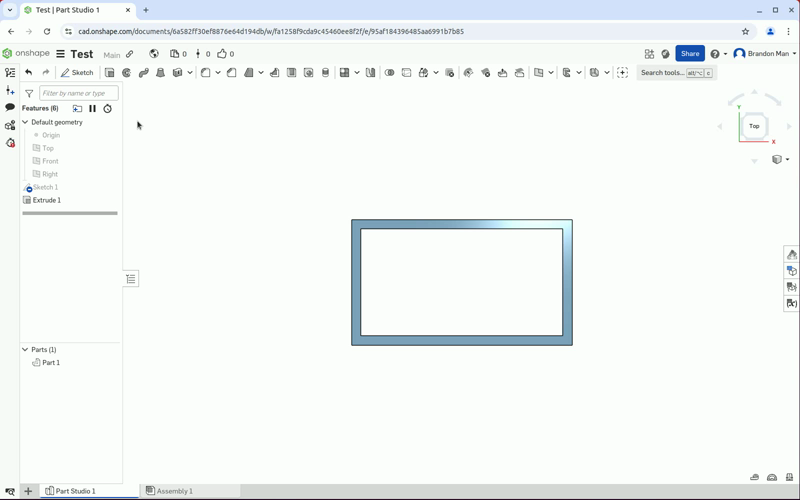
mouse_move(73, 189)
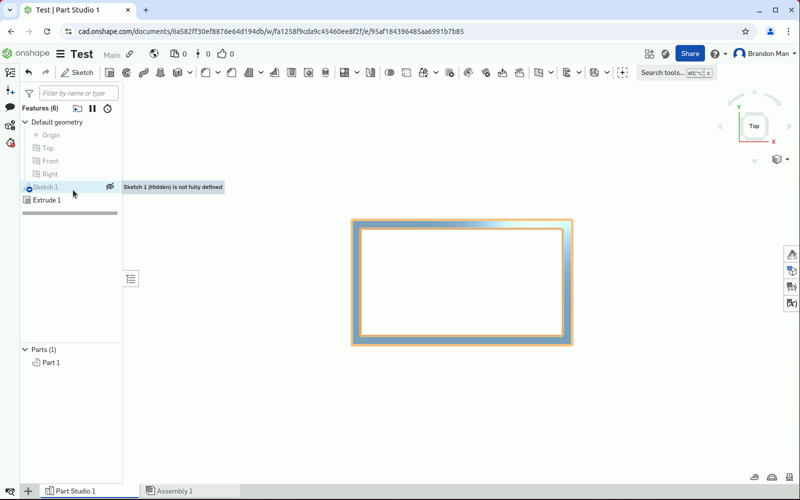
click(73, 189)
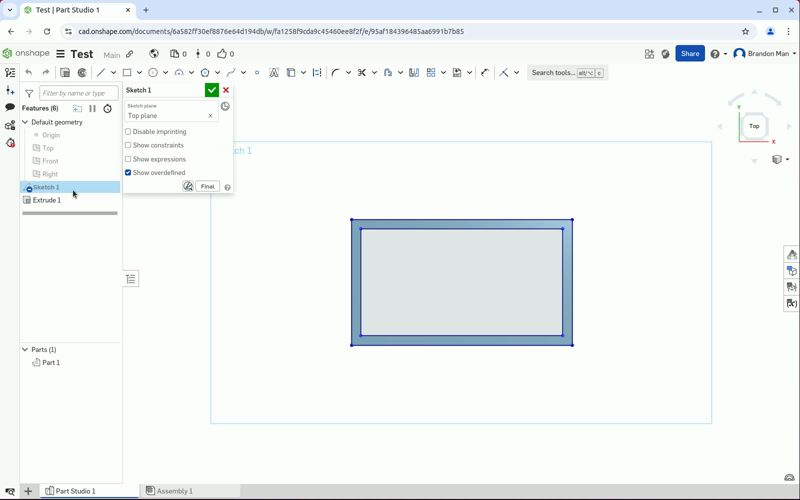
mouse_move(229, 92)
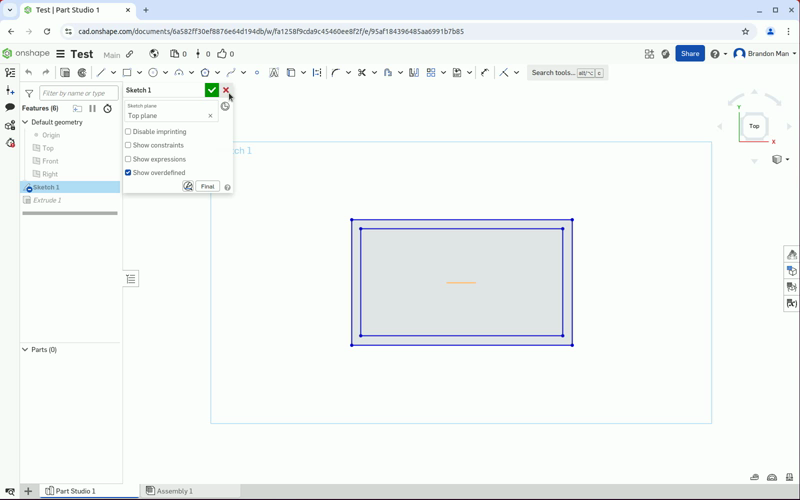
click(229, 92)
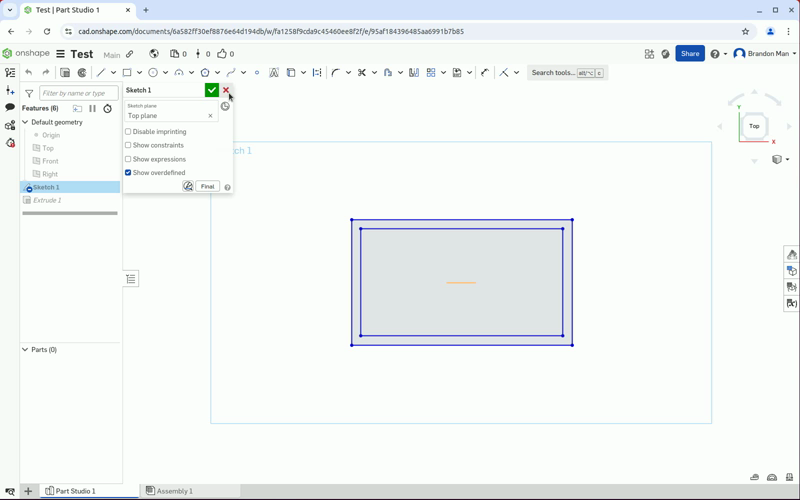
key(shift+s)
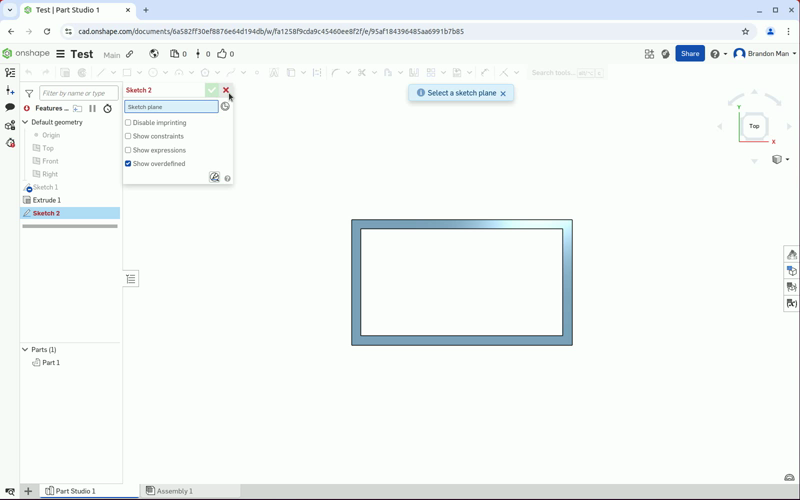
mouse_move(73, 150)
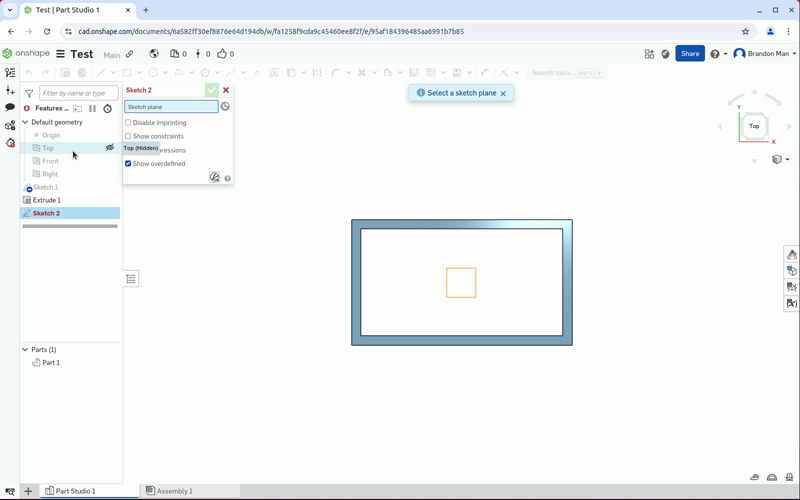
click(73, 150)
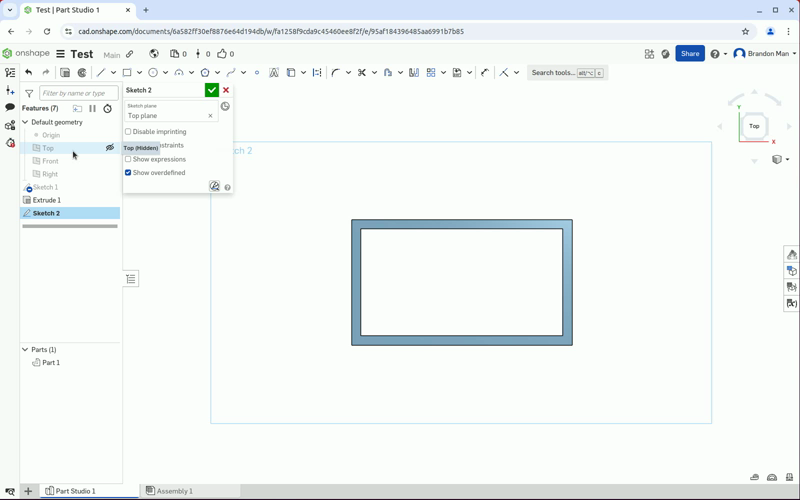
mouse_move(73, 352)
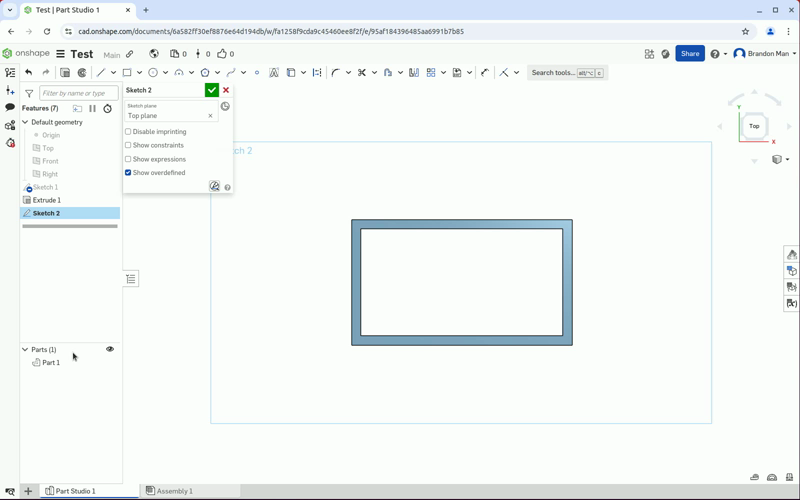
key(y)
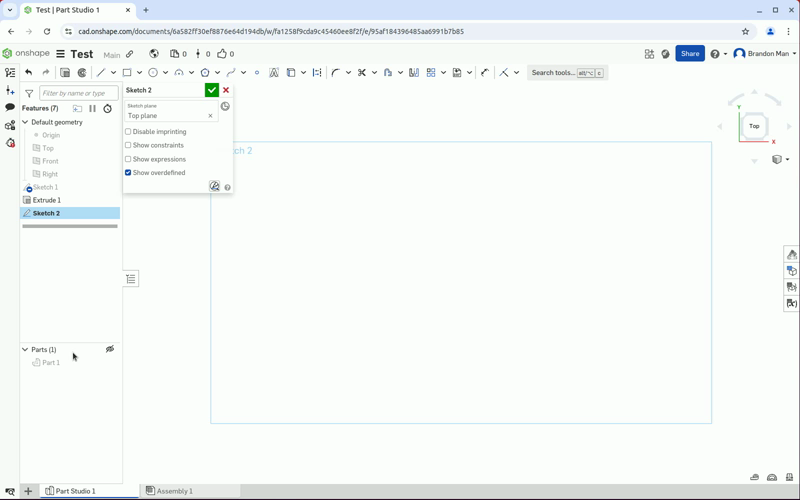
key(l)
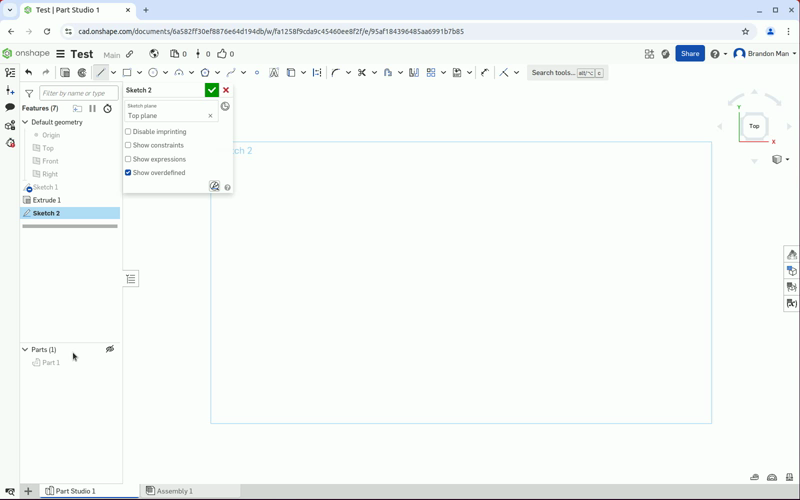
key_down(shift)
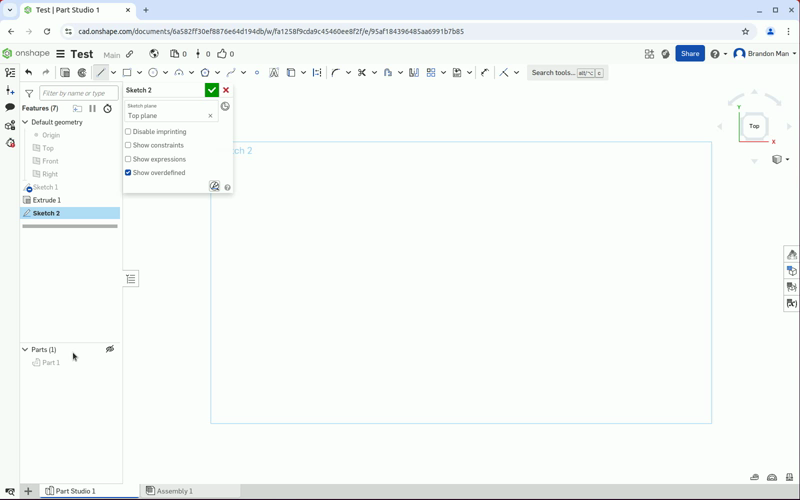
mouse_move(414, 345)
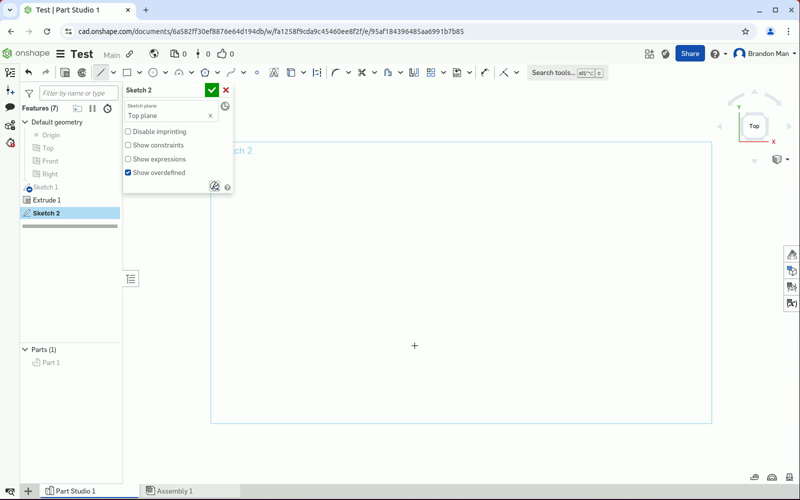
click(414, 345)
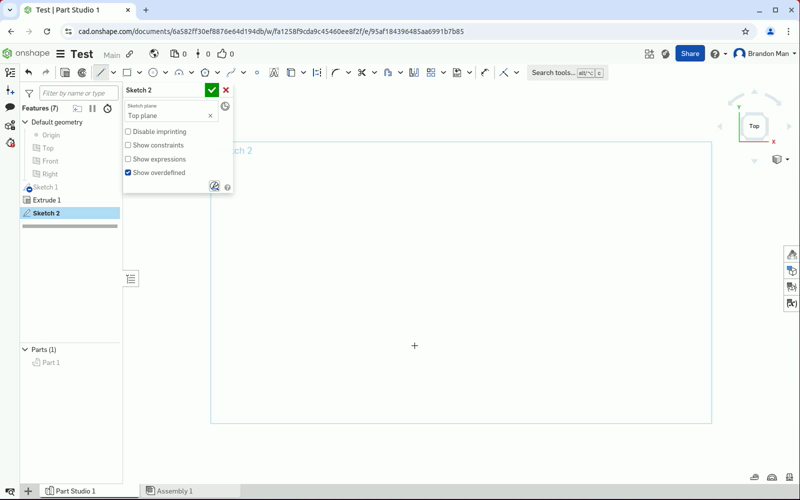
key_up(shift)
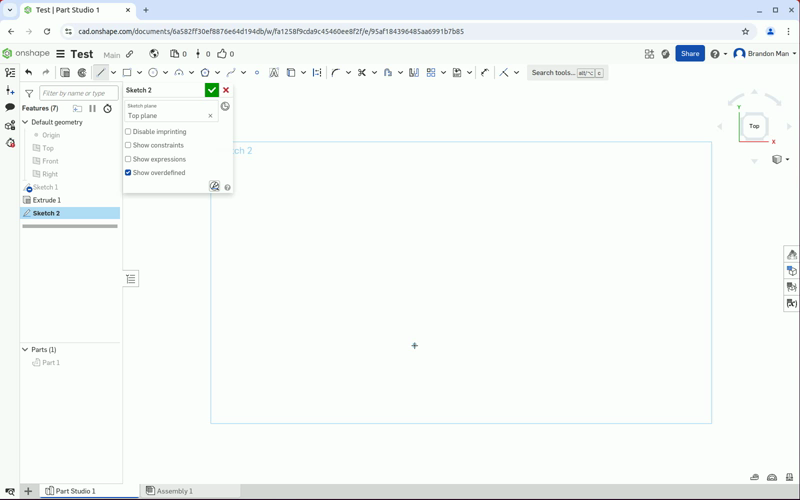
key_down(shift)
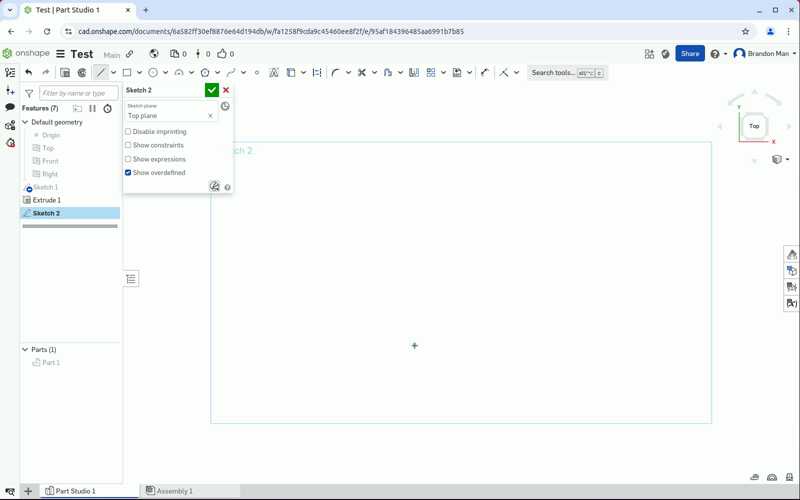
mouse_move(506, 345)
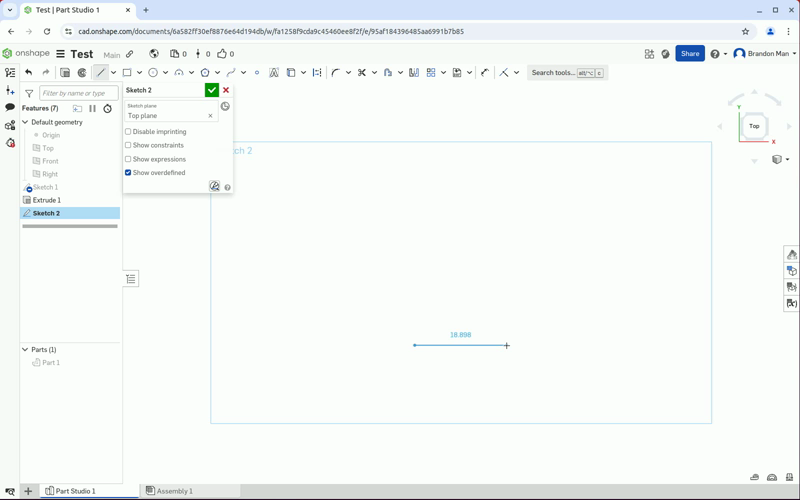
click(506, 345)
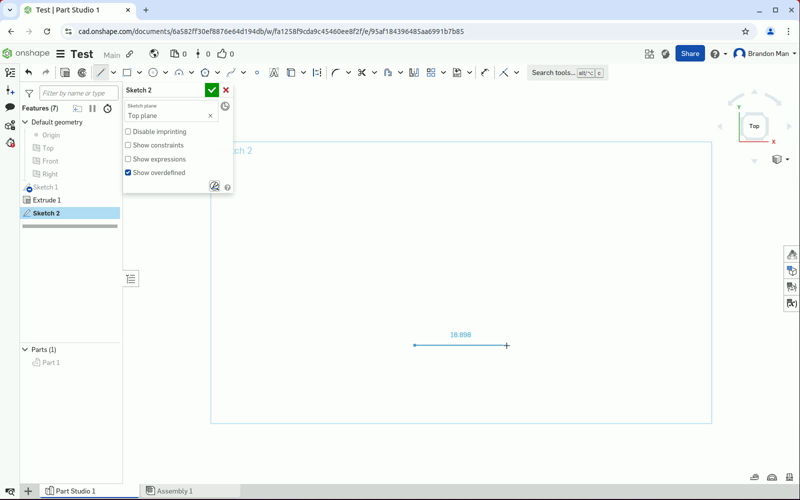
key_up(shift)
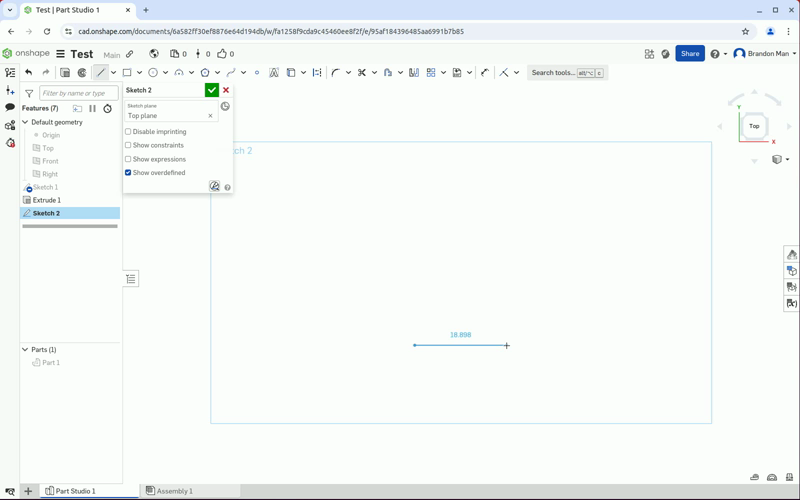
key_down(shift)
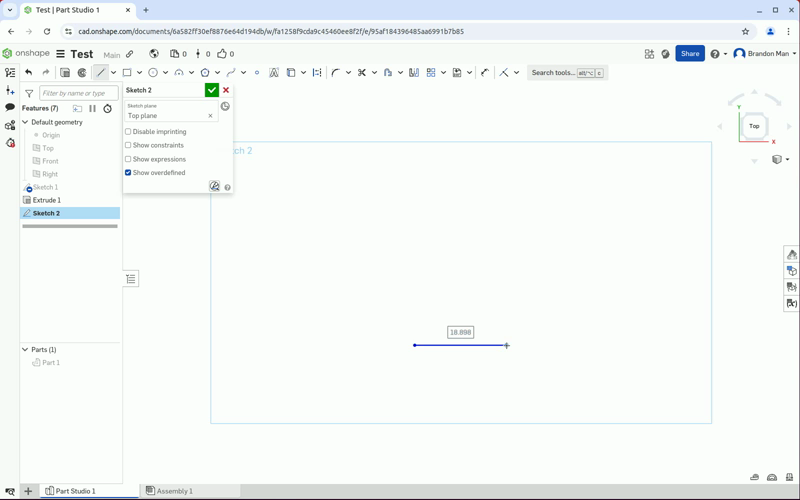
mouse_move(536, 345)
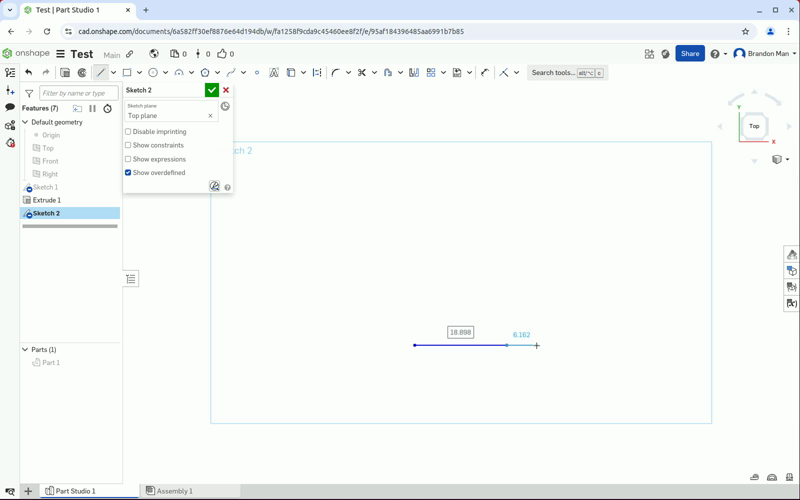
mouse_move(506, 336)
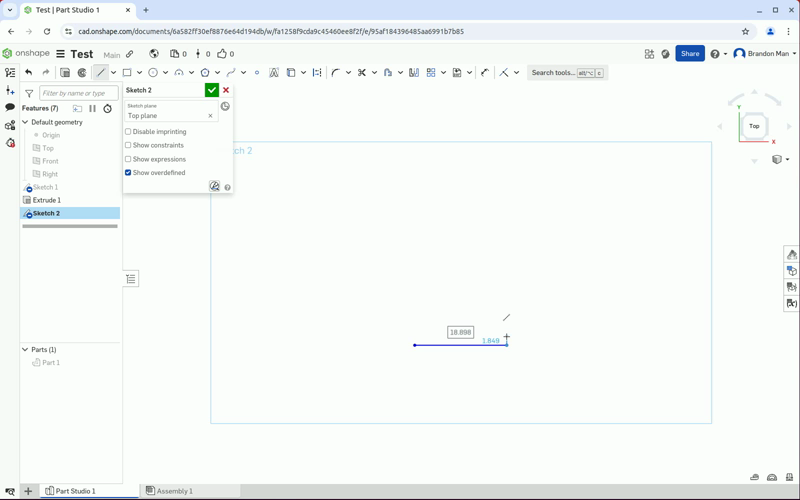
click(506, 336)
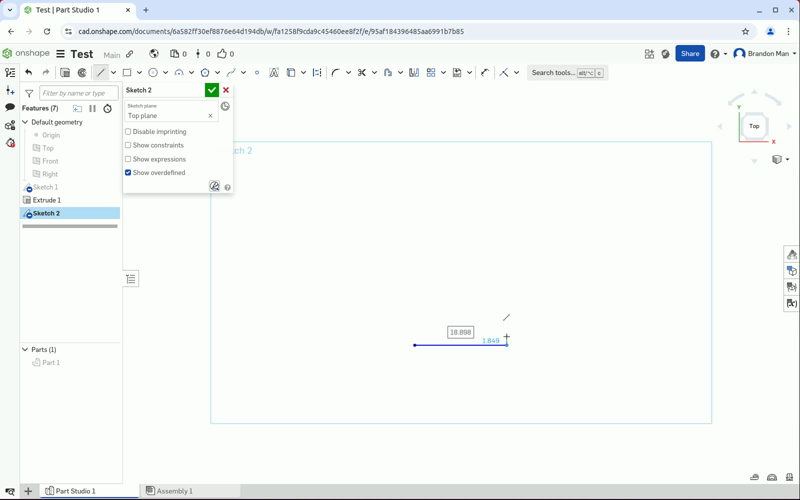
key_up(shift)
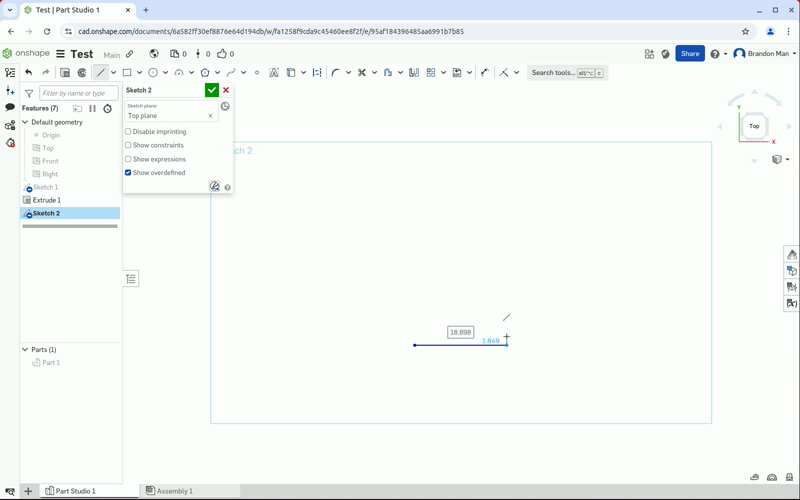
key_down(shift)
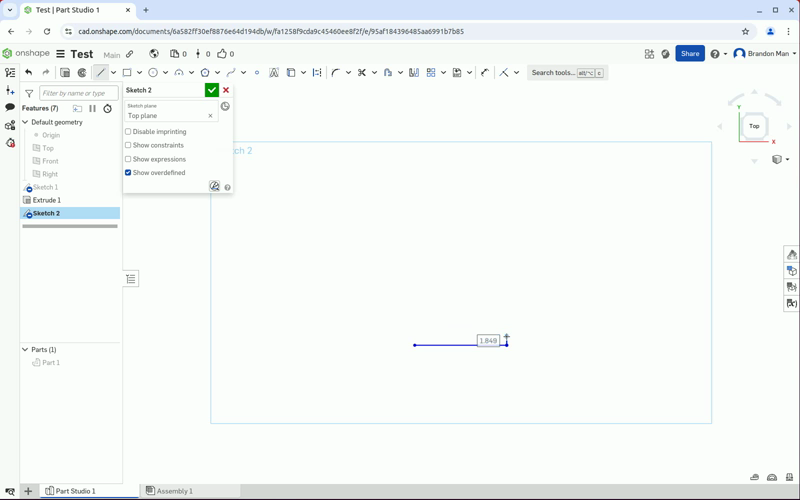
mouse_move(414, 336)
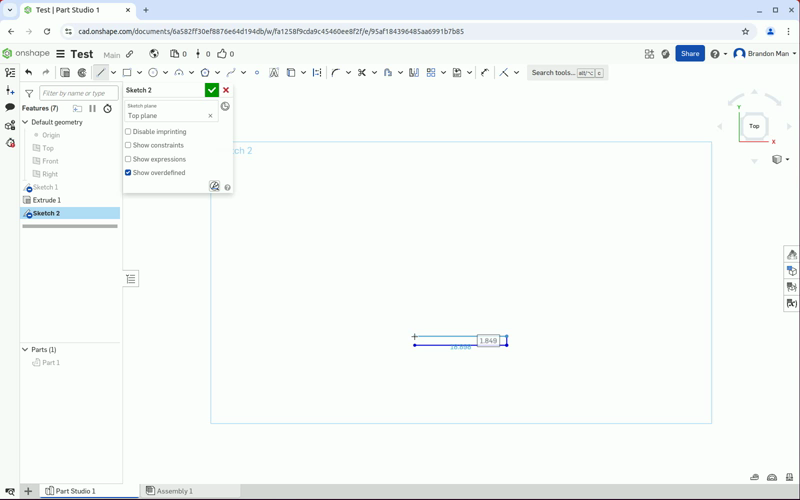
click(414, 336)
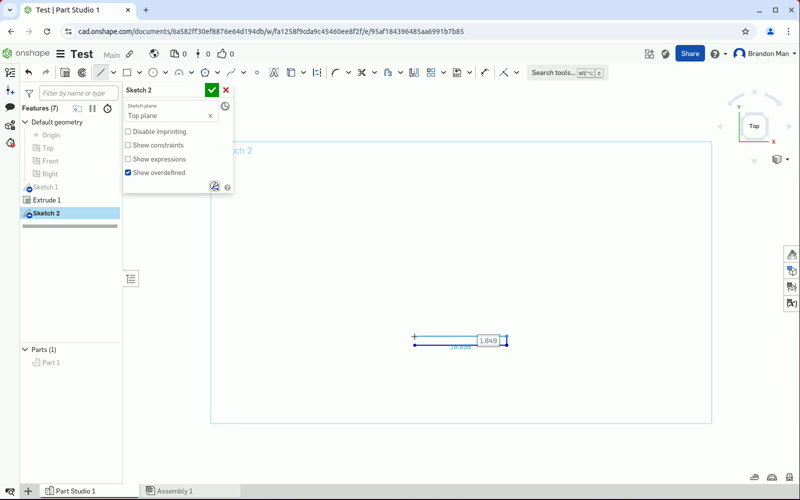
key_up(shift)
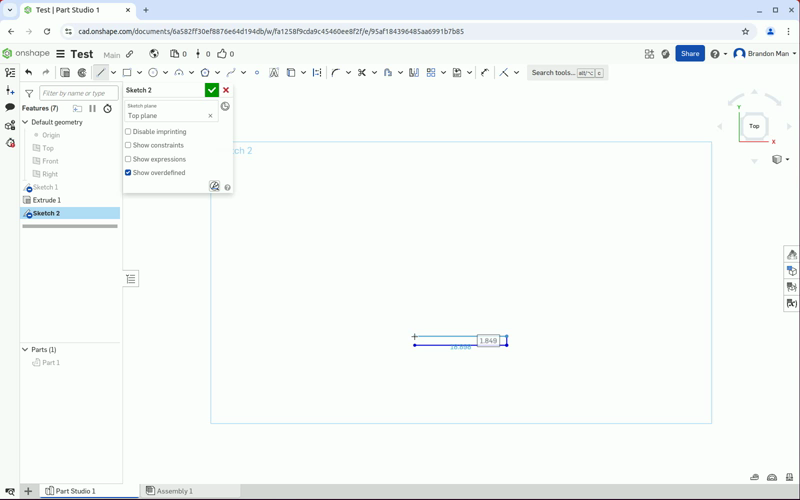
mouse_move(444, 336)
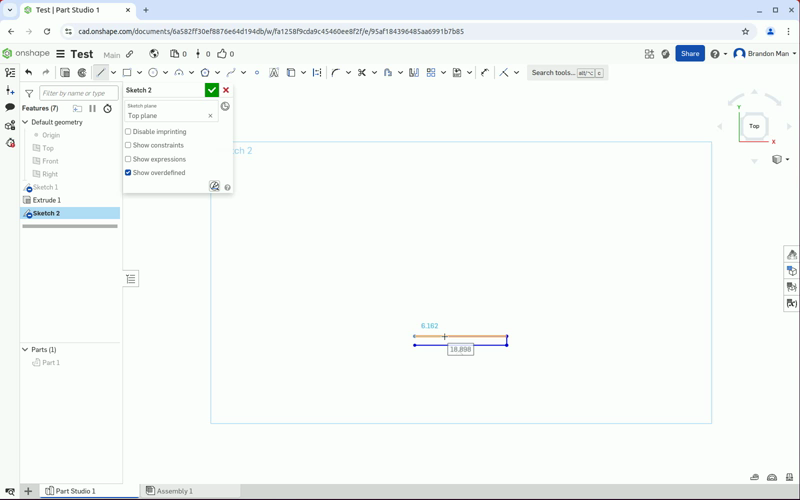
key_down(shift)
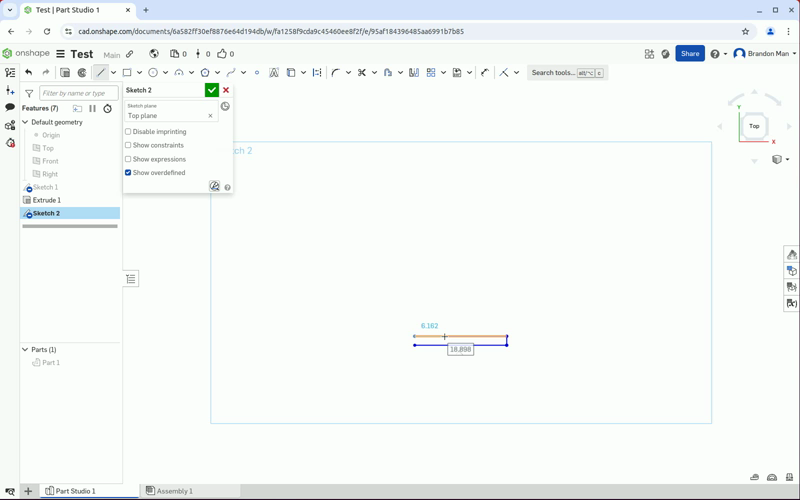
mouse_move(414, 345)
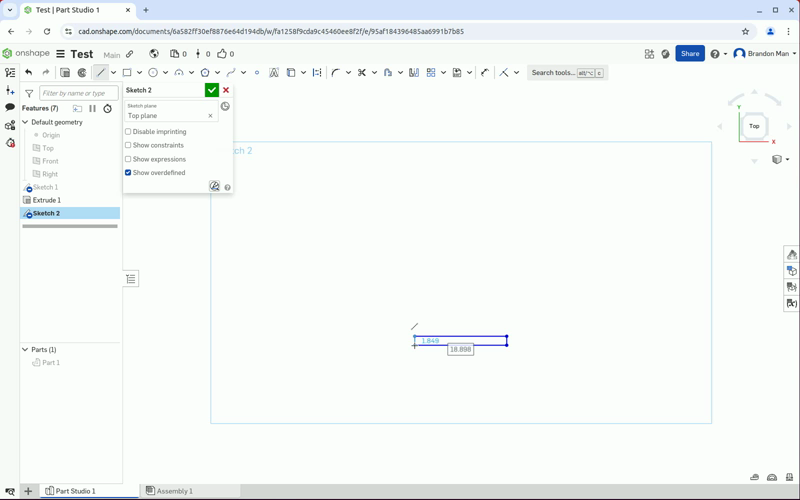
key_up(shift)
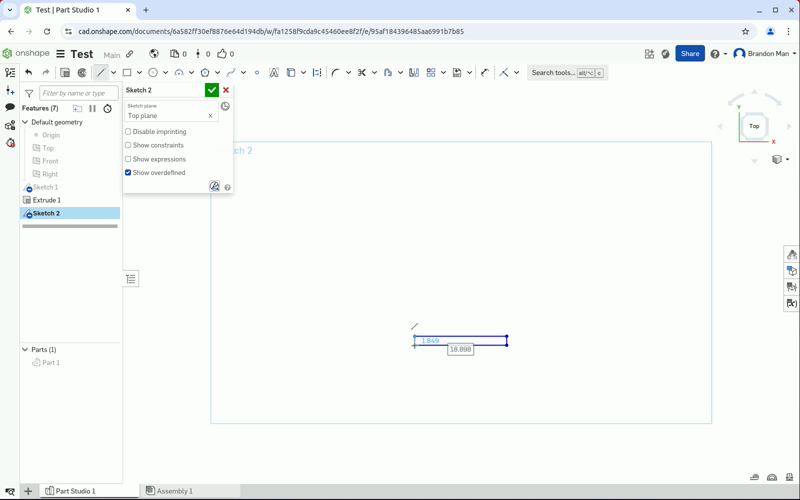
click(414, 345)
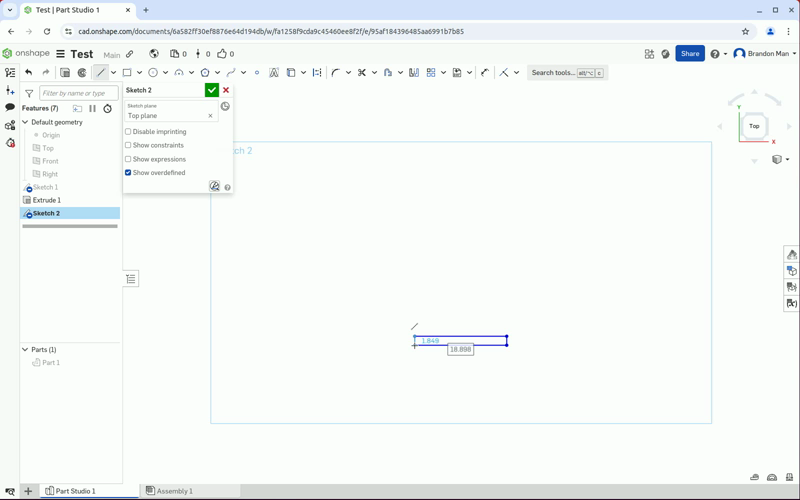
key(esc)
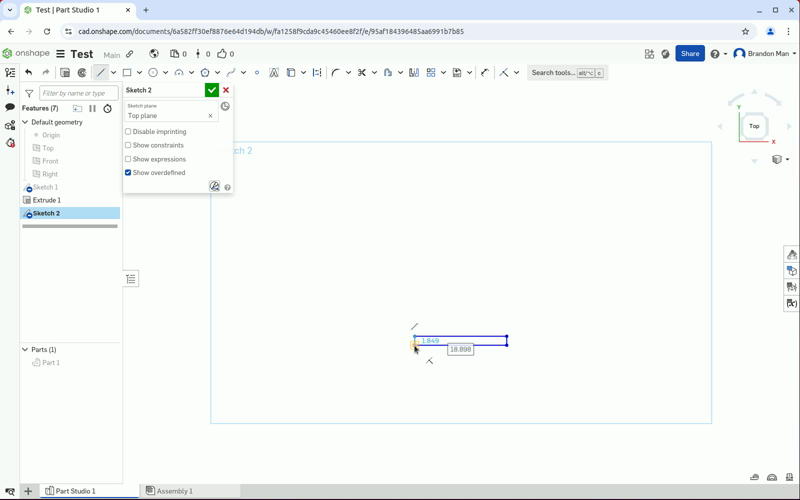
mouse_move(452, 340)
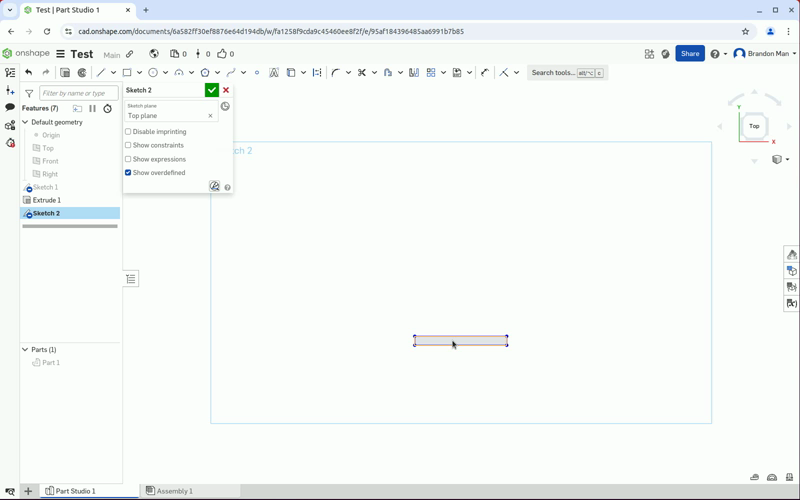
scroll(6)
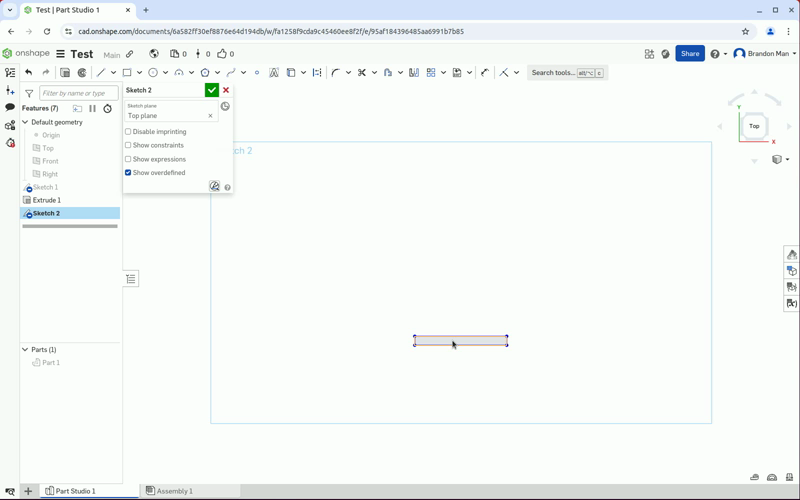
scroll(6)
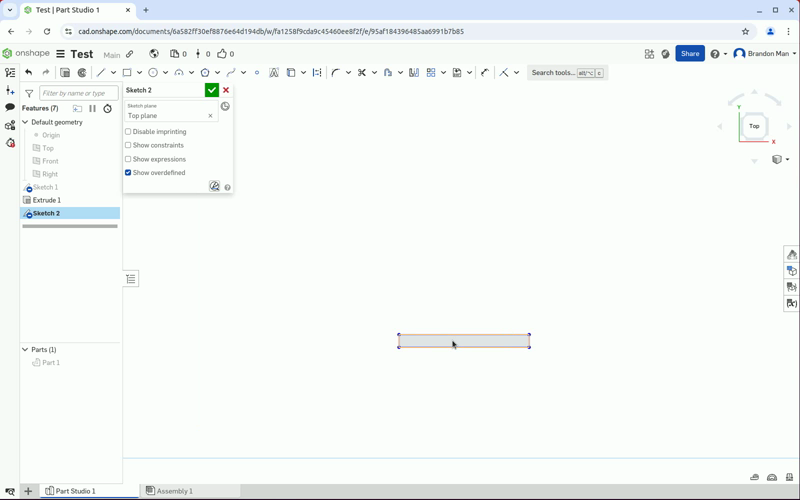
scroll(6)
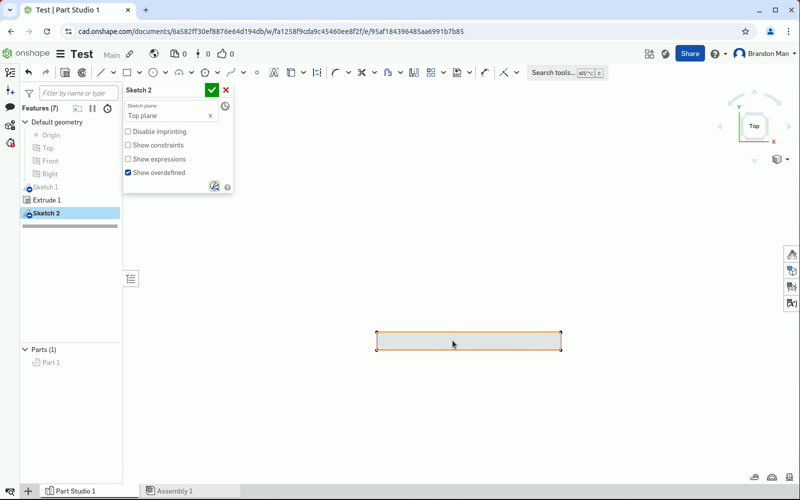
scroll(6)
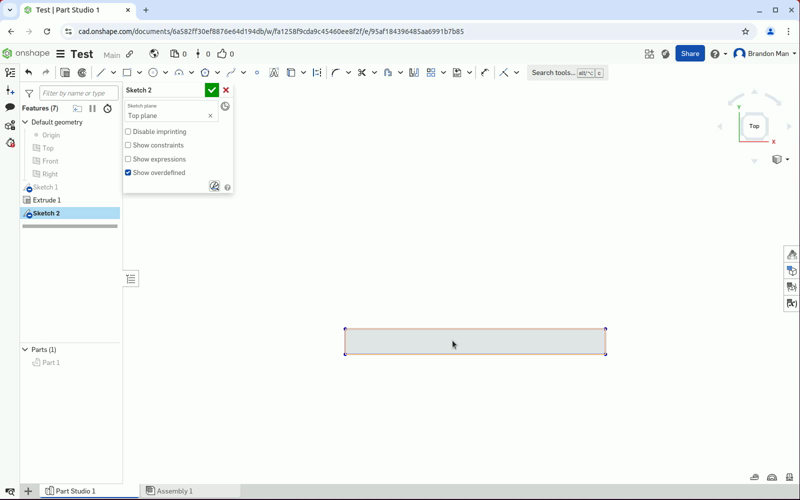
scroll(6)
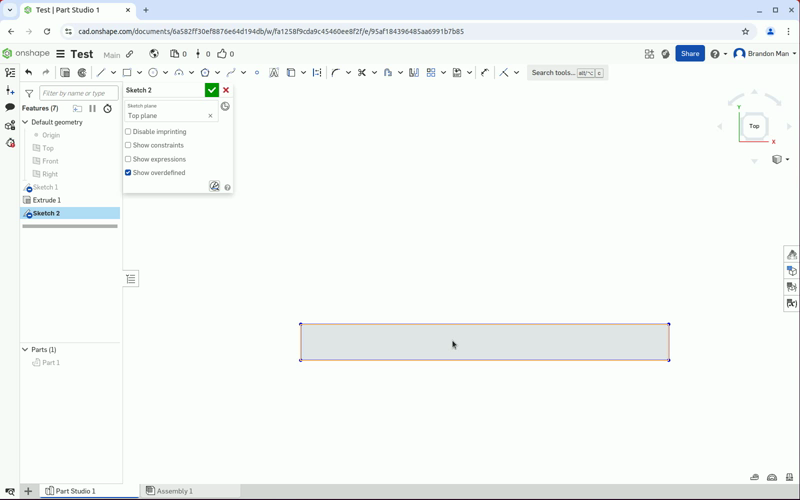
scroll(6)
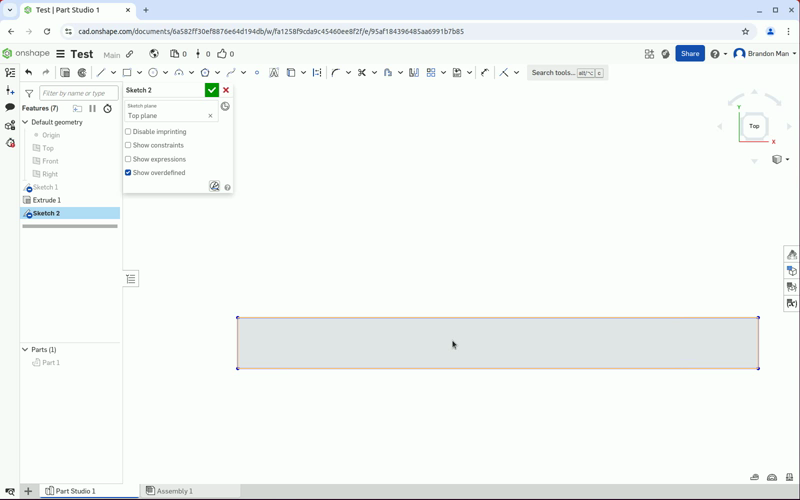
scroll(6)
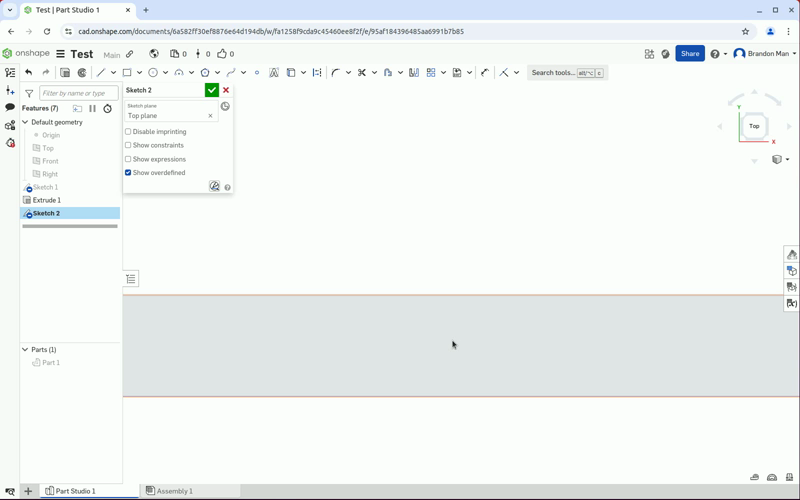
click(452, 340)
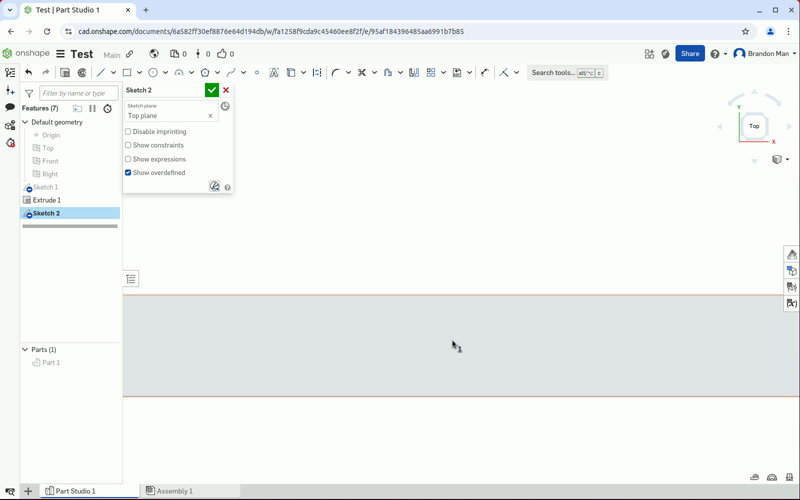
scroll(-6)
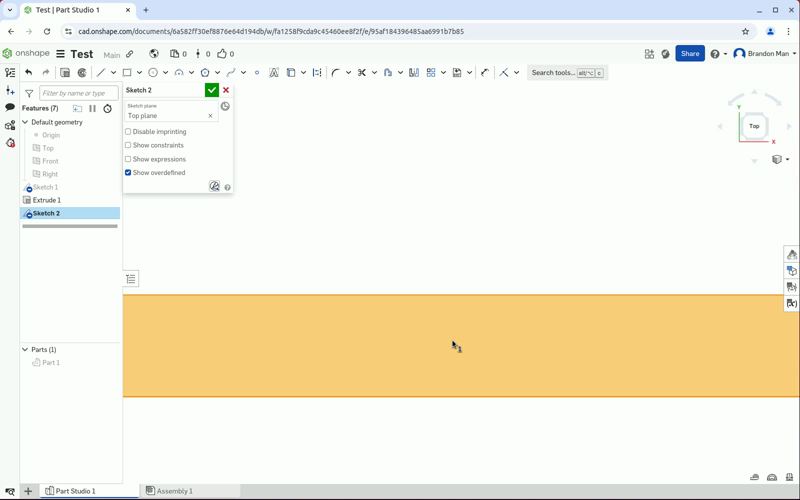
scroll(-6)
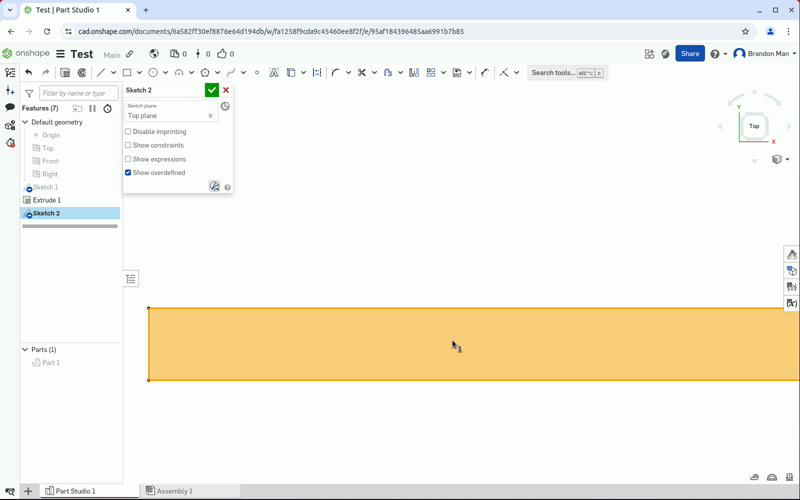
scroll(-6)
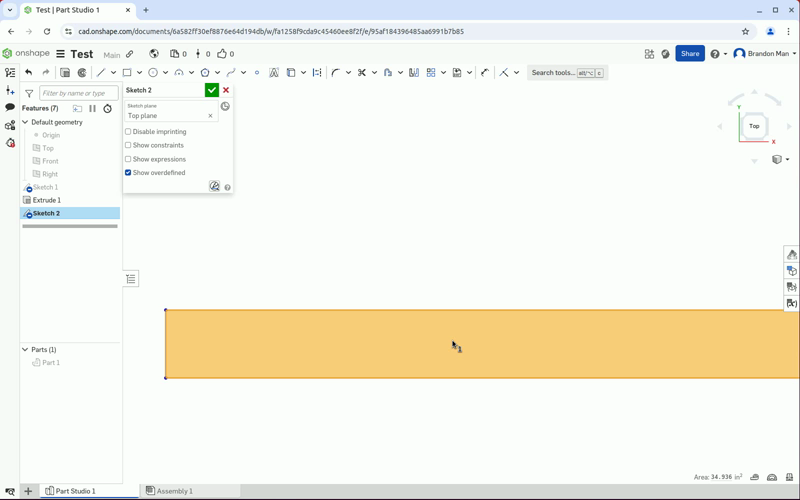
scroll(-6)
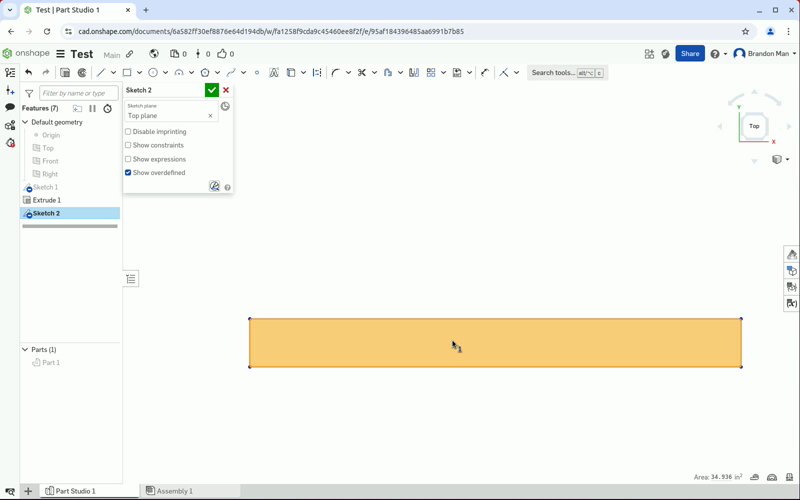
scroll(-6)
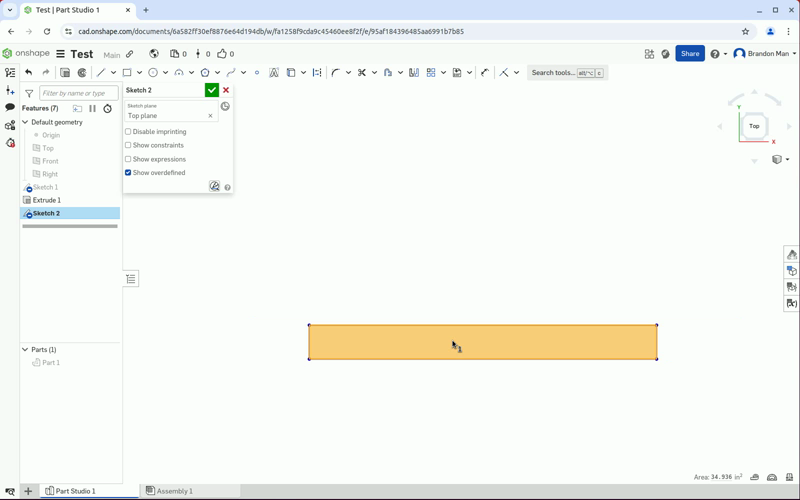
scroll(-6)
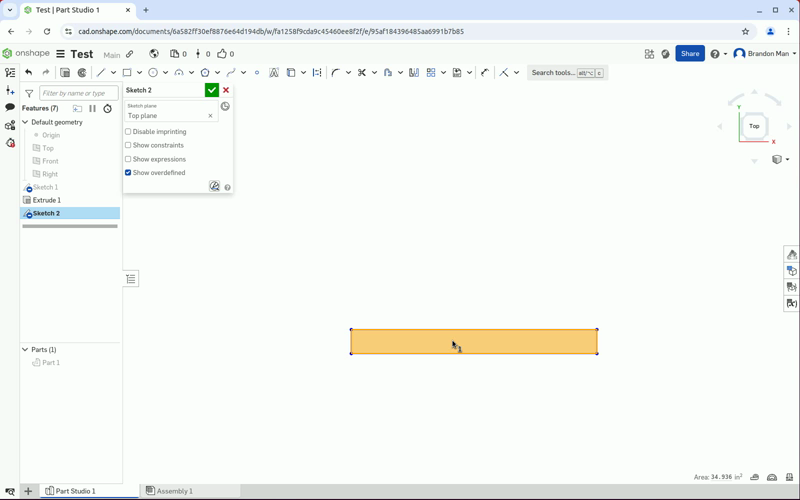
scroll(-6)
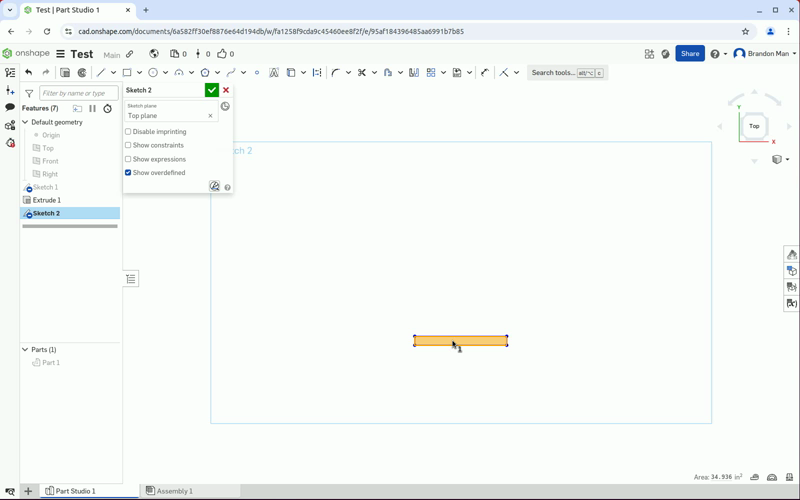
mouse_move(73, 352)
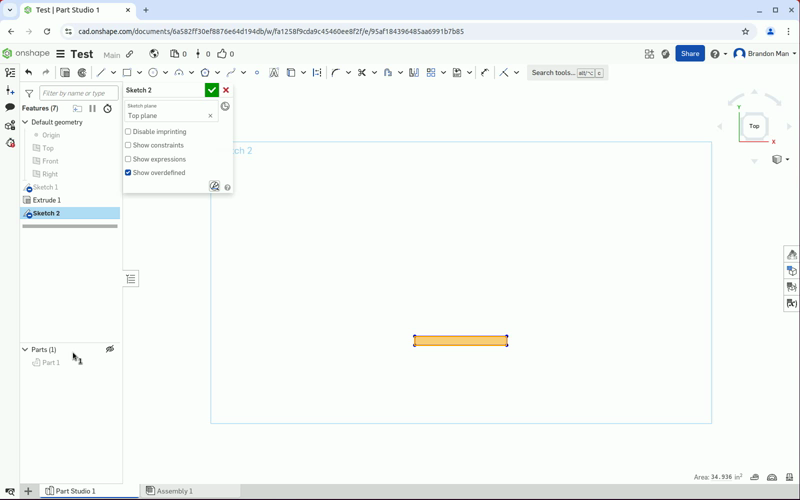
key(shift+y)
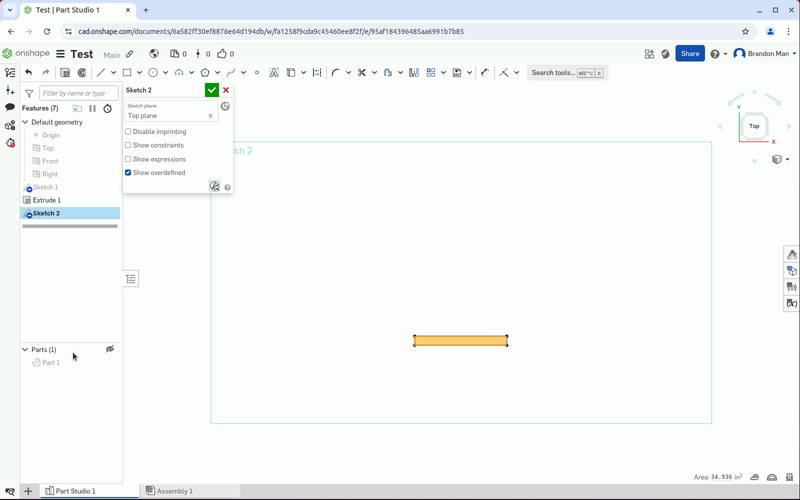
key(shift+e)
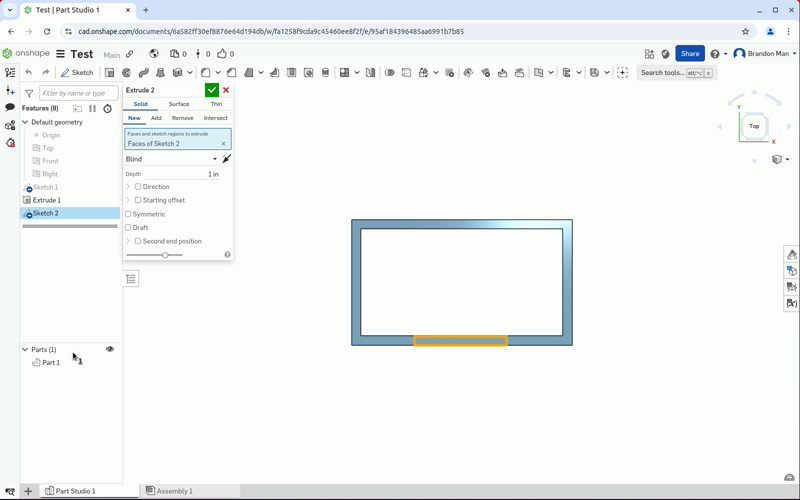
mouse_move(143, 106)
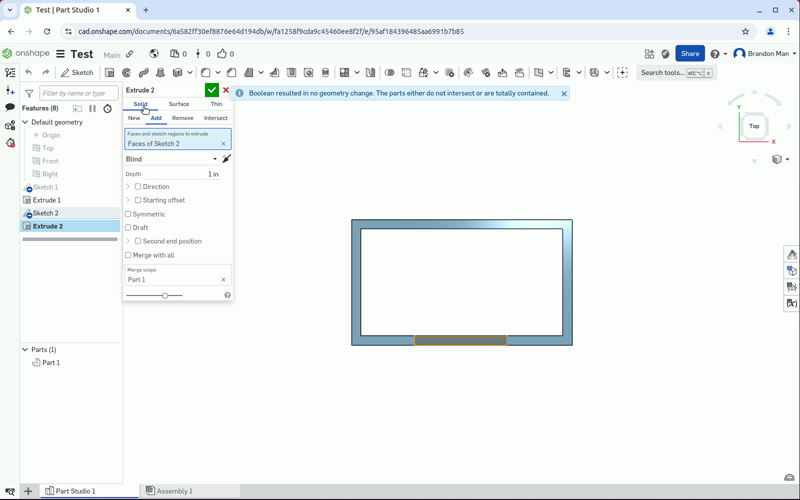
click(143, 106)
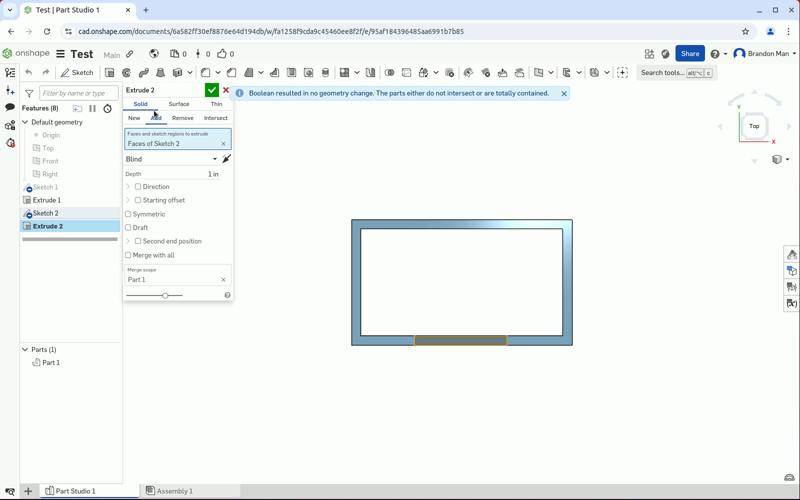
mouse_move(186, 120)
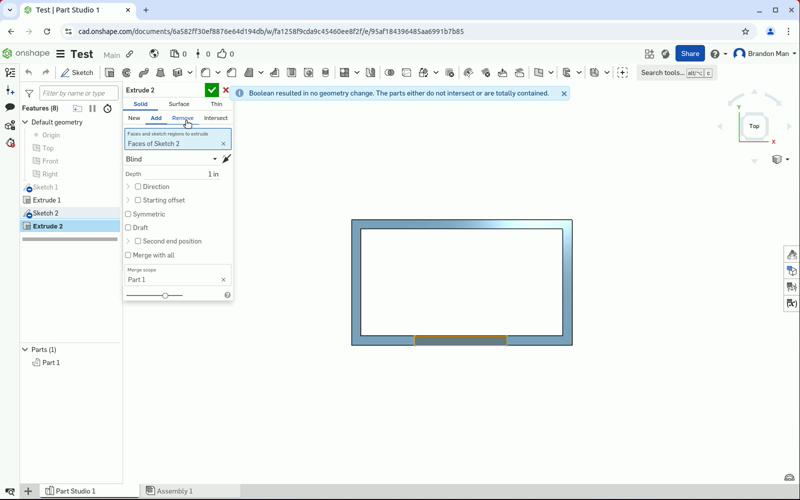
click(186, 120)
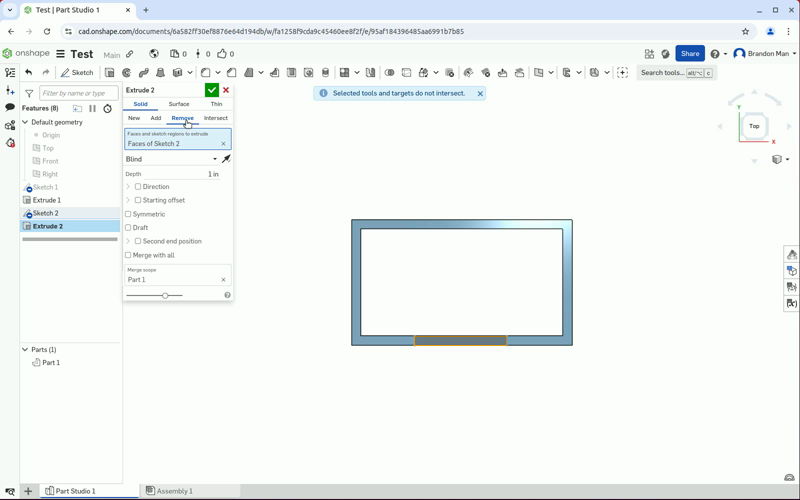
key(tab, 4)
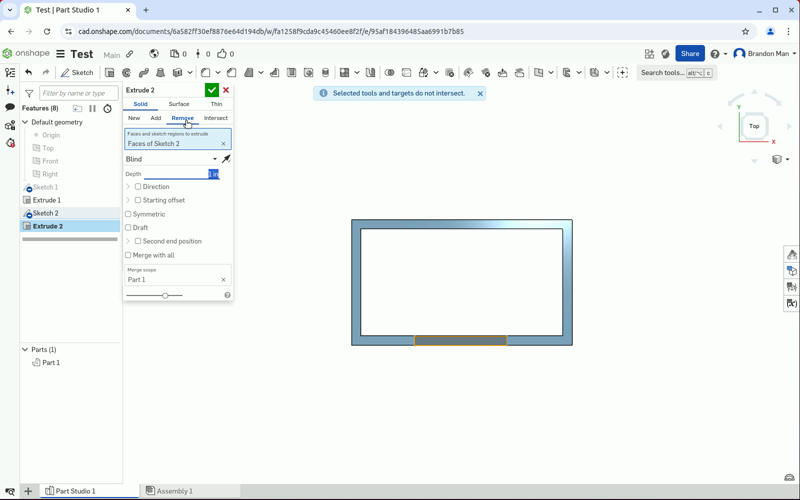
text(-11.073)
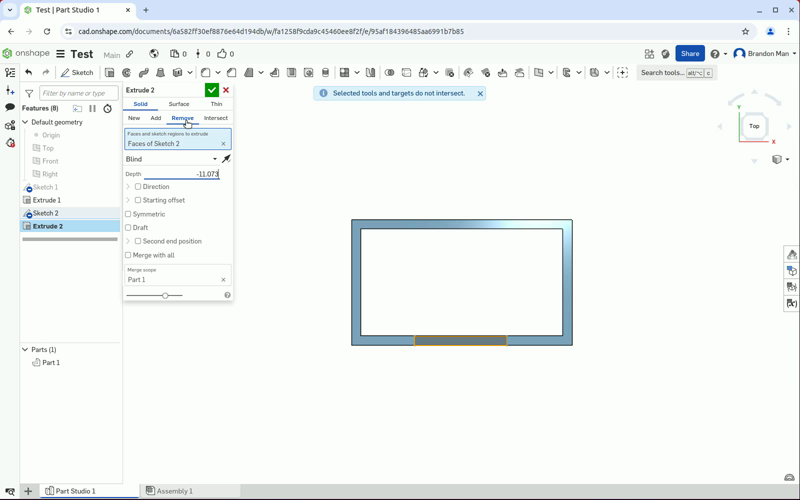
key(tab, 6)
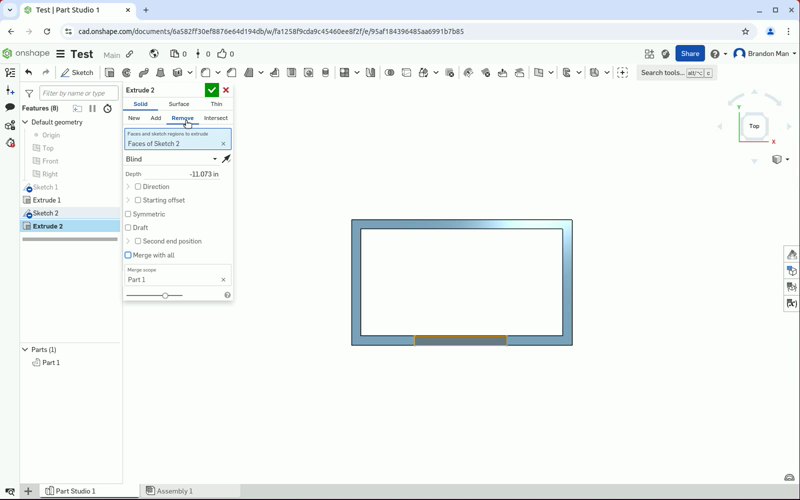
key(space)
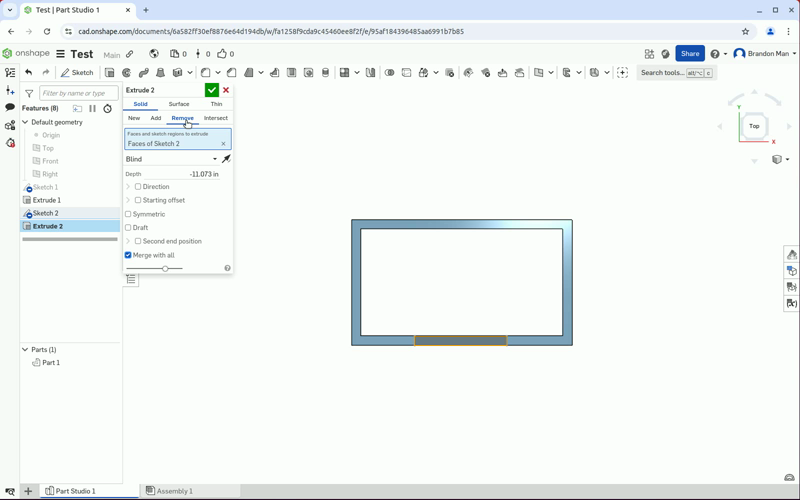
key(enter)
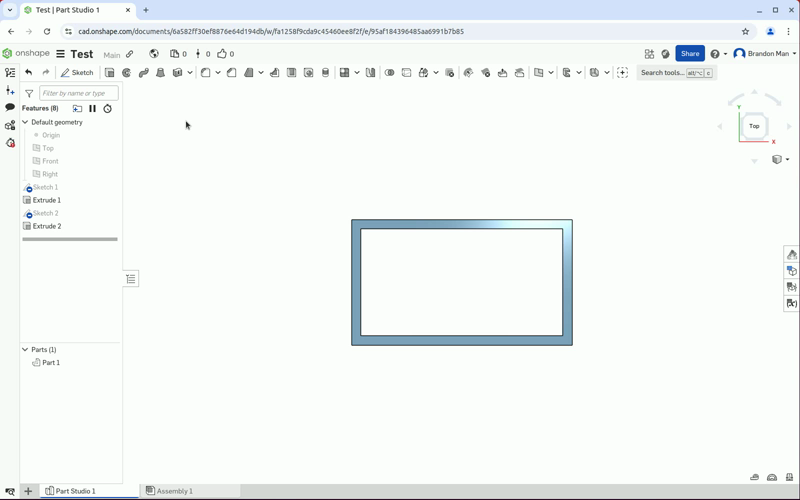
key(shift+h)
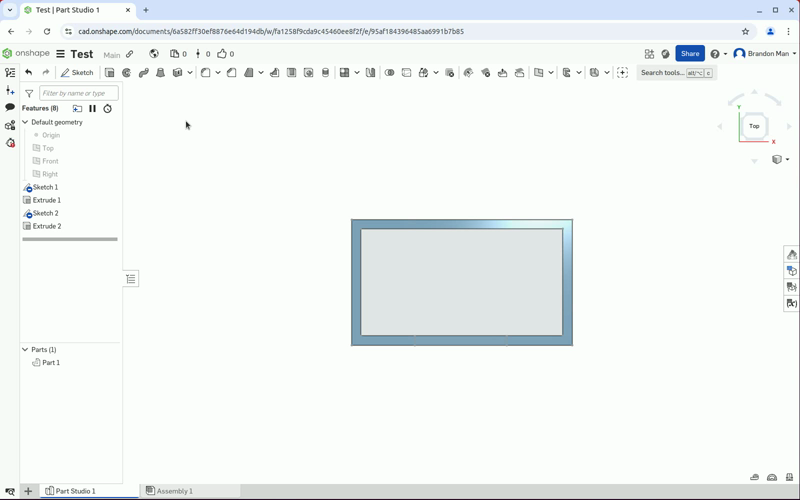
key(shift+h)
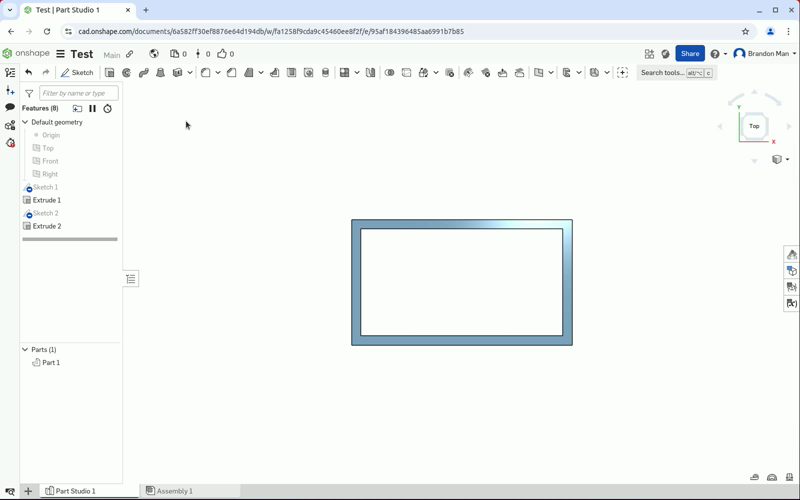
mouse_move(73, 189)
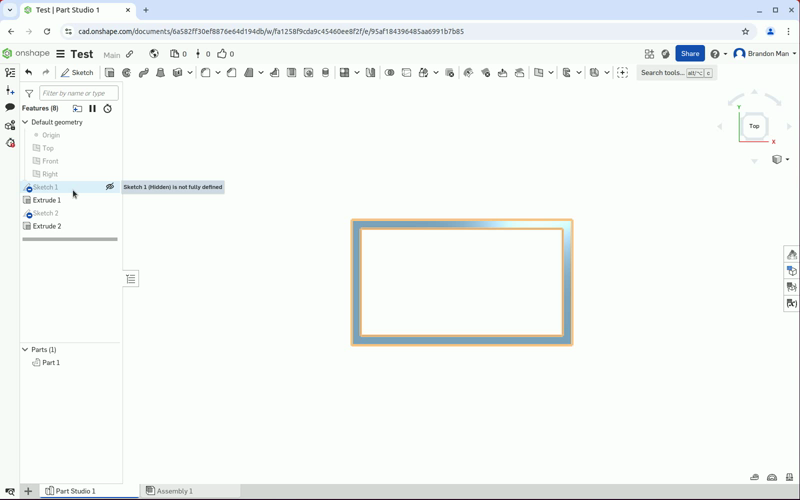
click(73, 189)
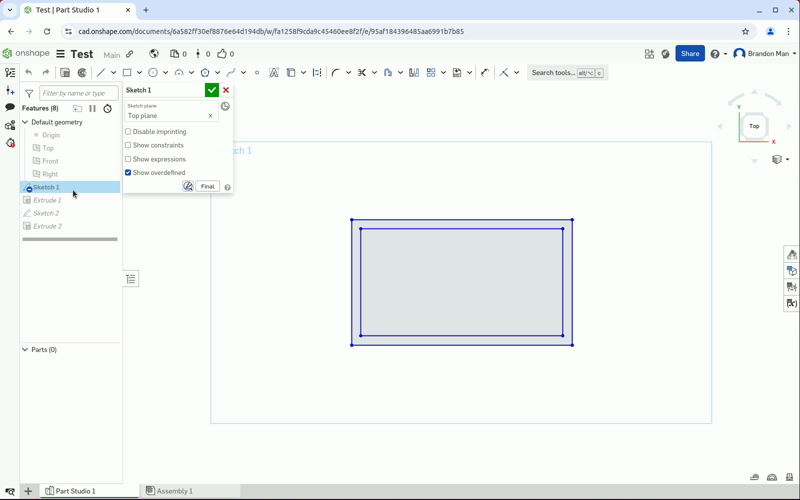
mouse_move(229, 92)
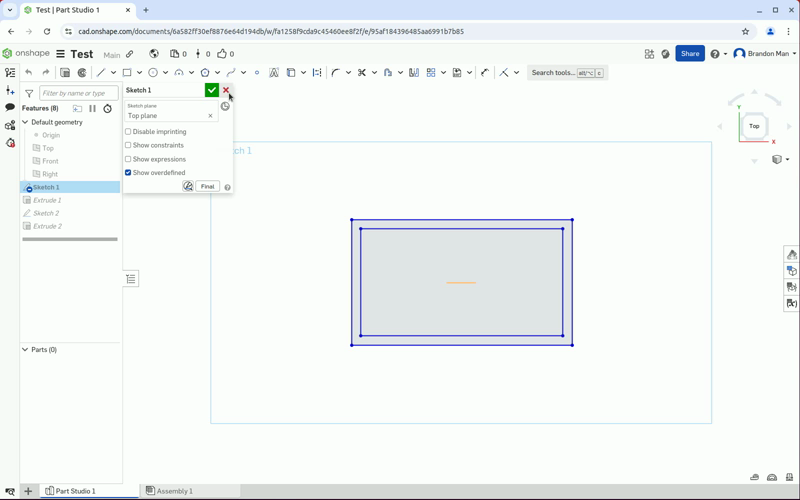
click(229, 92)
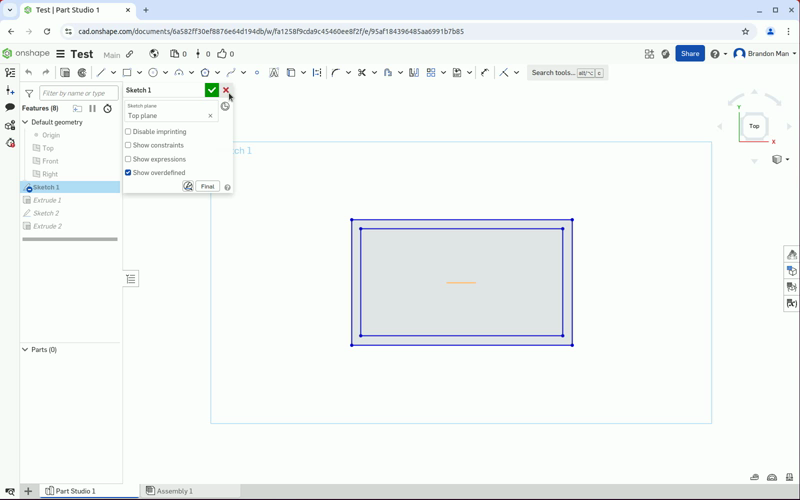
key(shift+s)
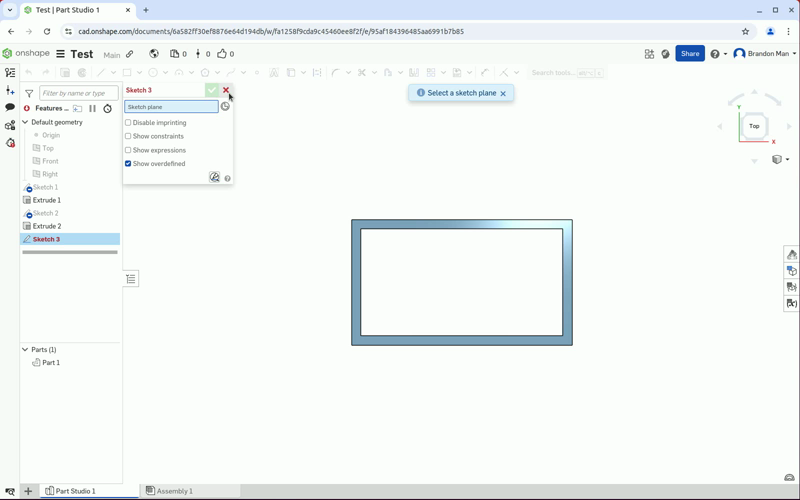
mouse_move(73, 150)
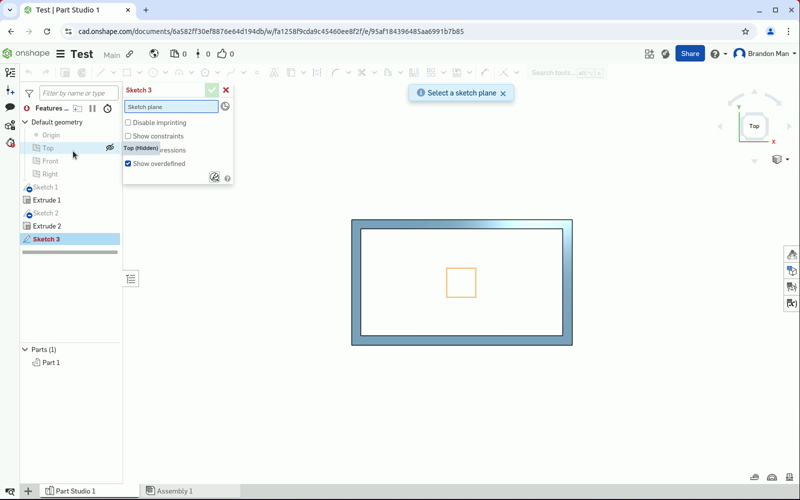
click(73, 150)
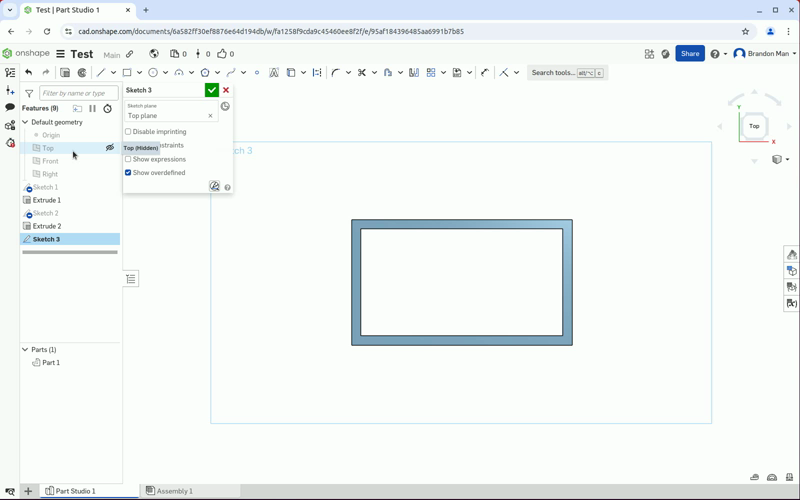
mouse_move(73, 352)
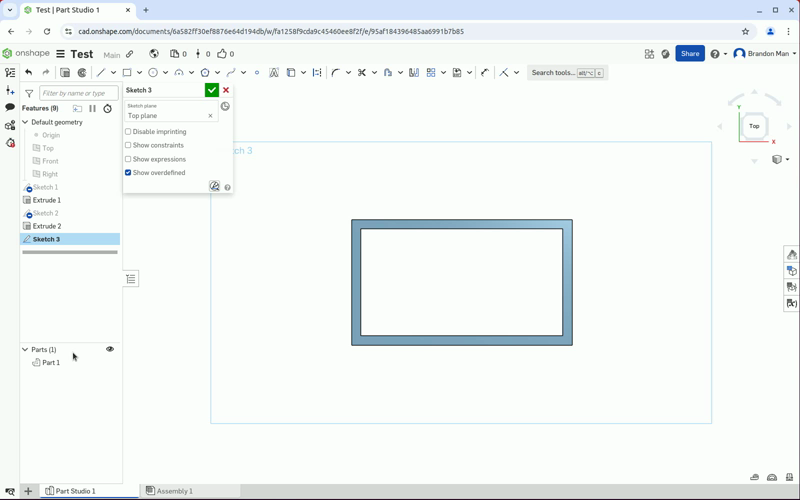
key(y)
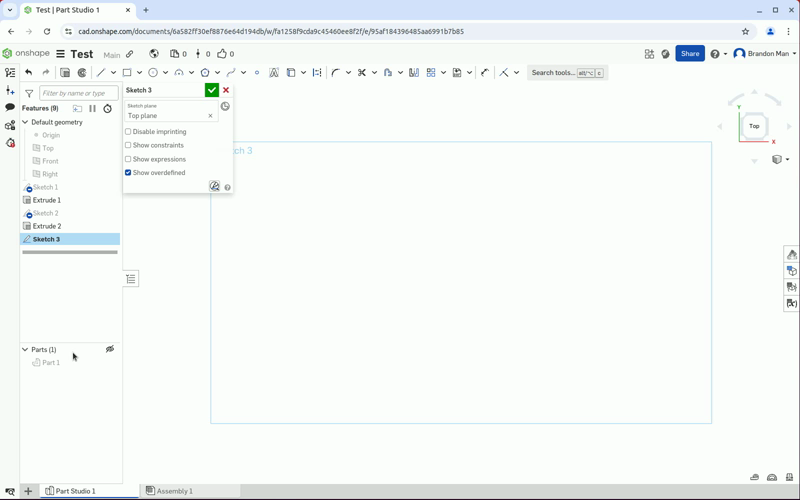
key(l)
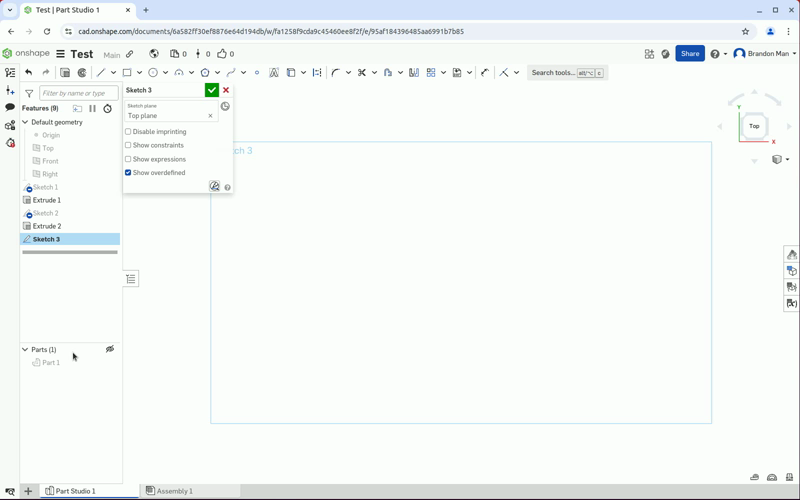
key_down(shift)
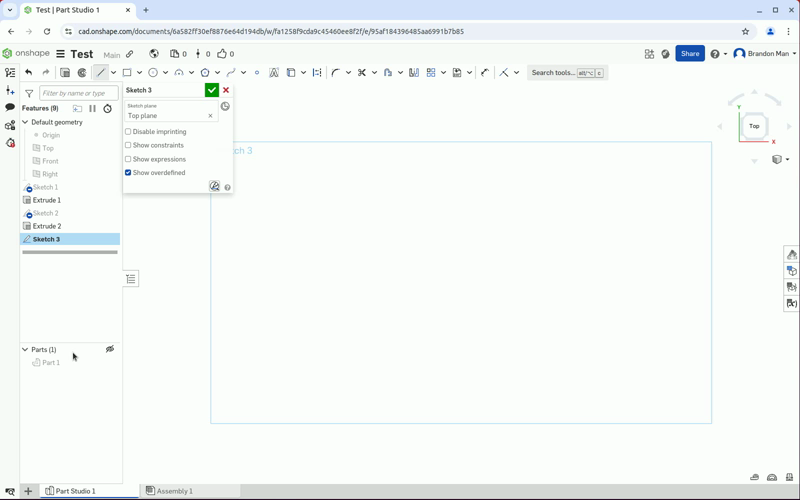
mouse_move(414, 228)
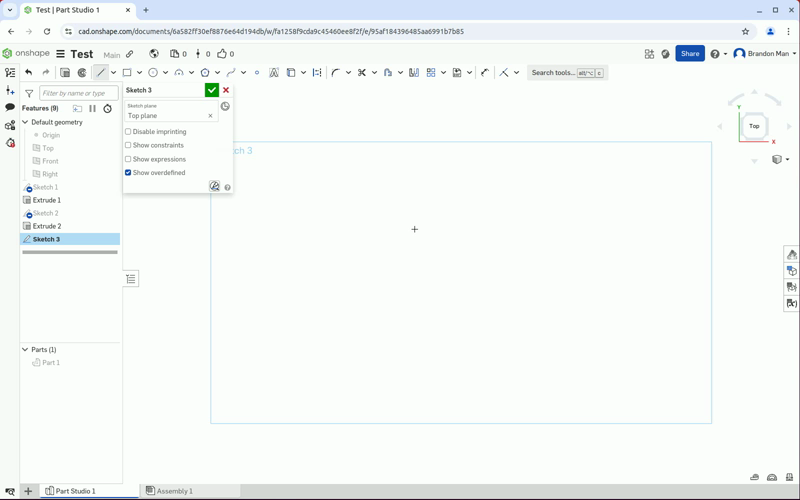
click(414, 228)
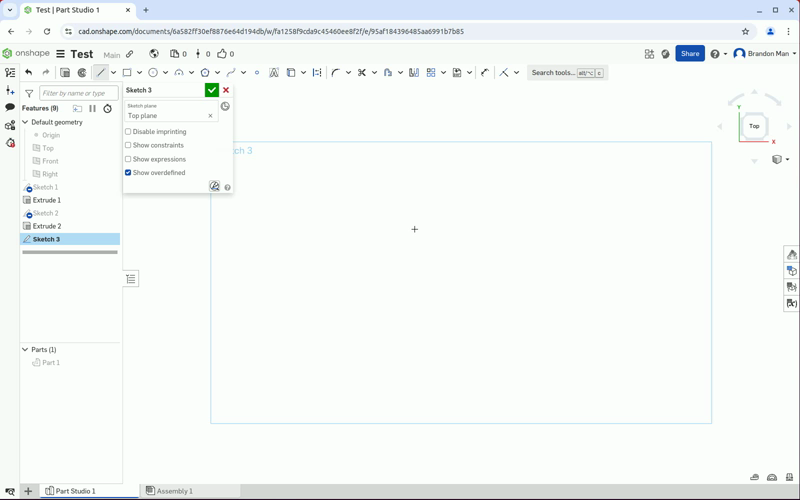
key_up(shift)
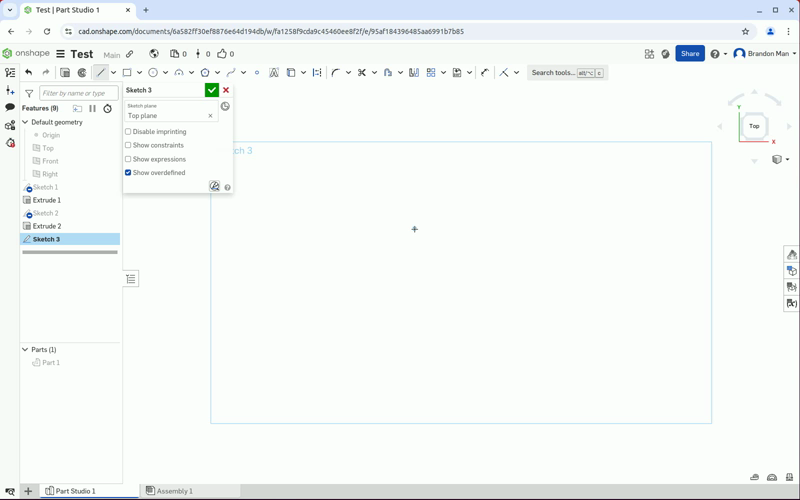
key_down(shift)
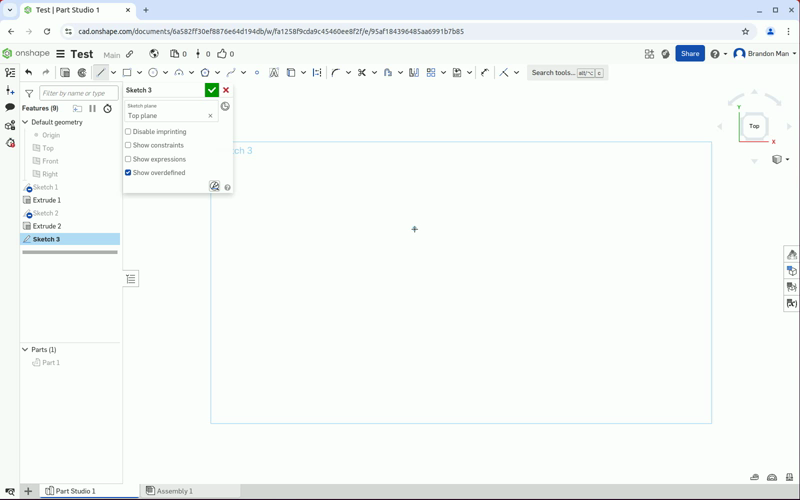
mouse_move(506, 228)
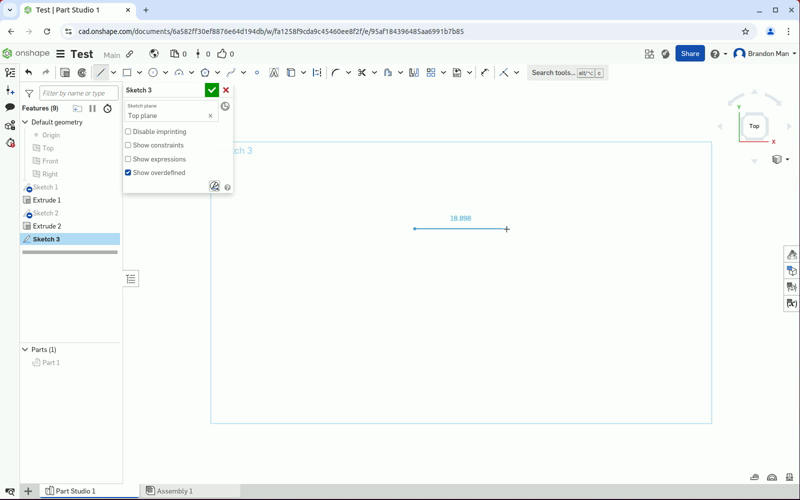
click(506, 228)
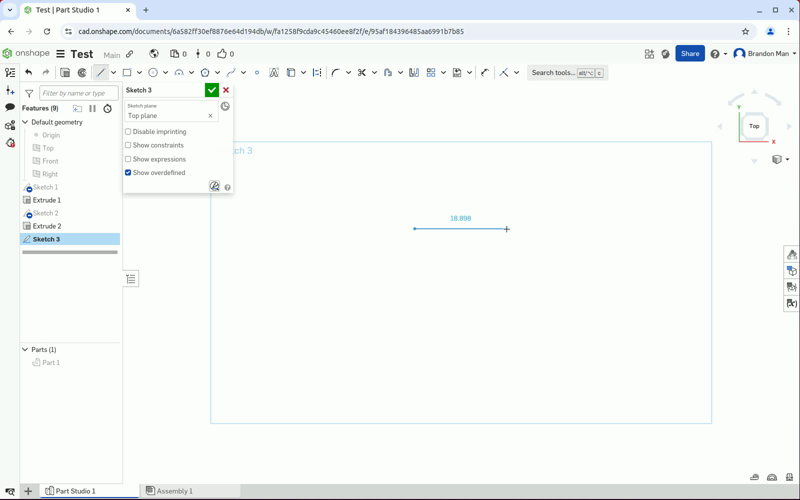
key_up(shift)
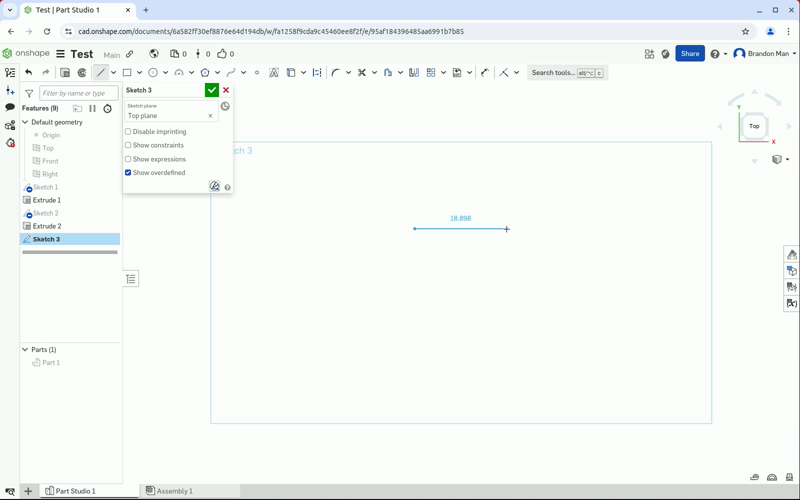
key_down(shift)
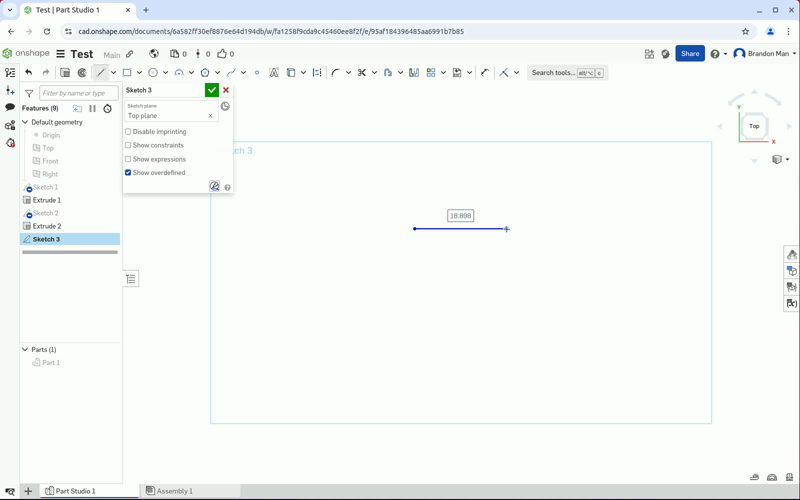
mouse_move(536, 228)
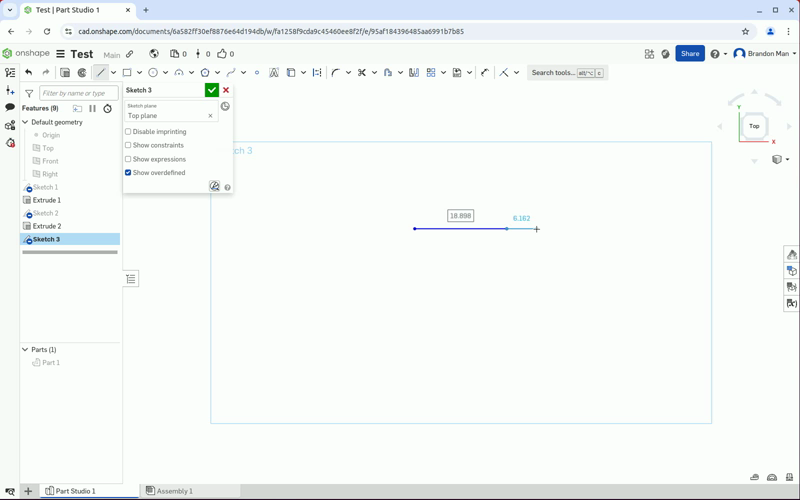
mouse_move(506, 220)
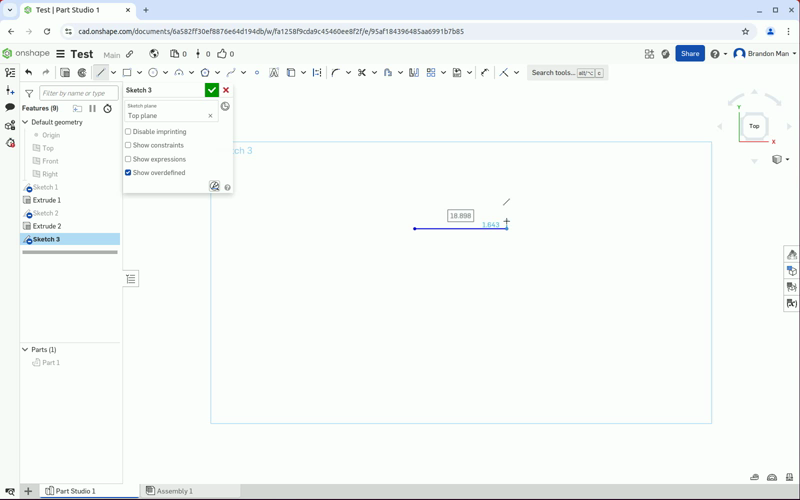
click(506, 220)
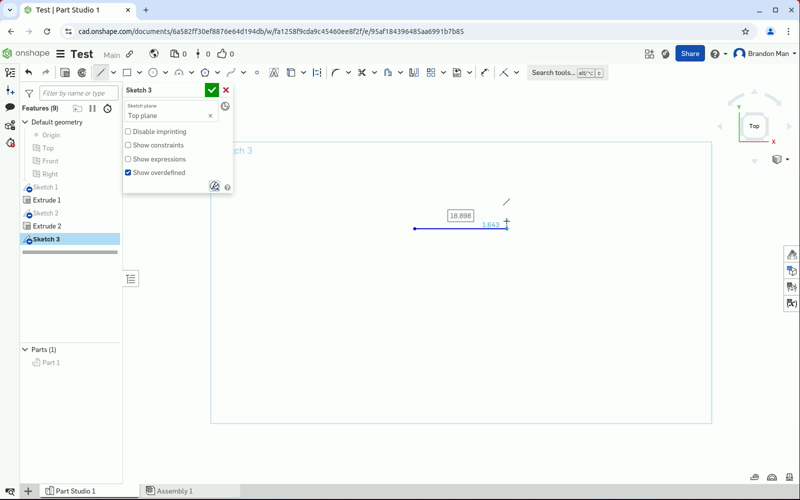
key_up(shift)
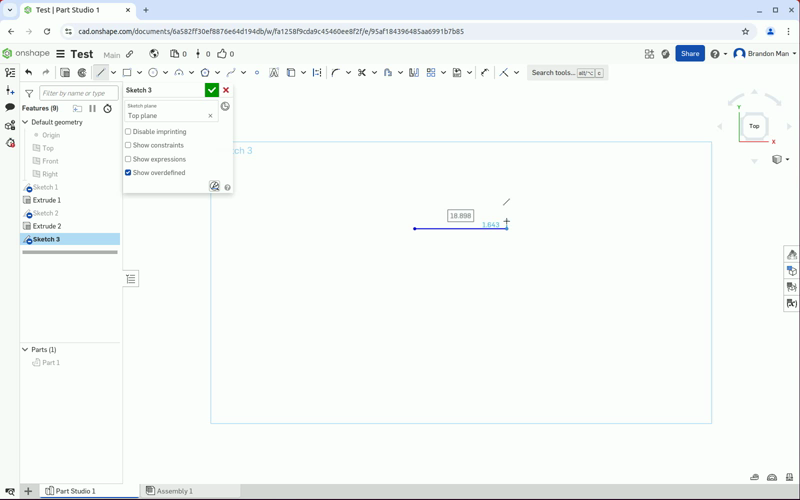
key_down(shift)
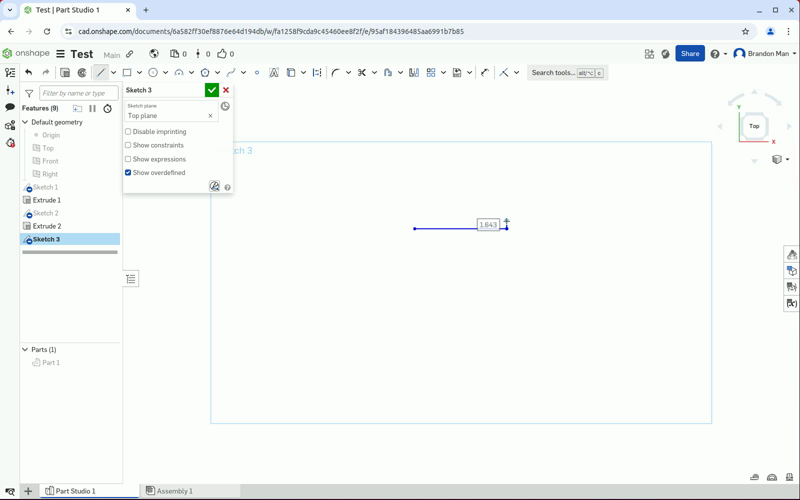
mouse_move(414, 220)
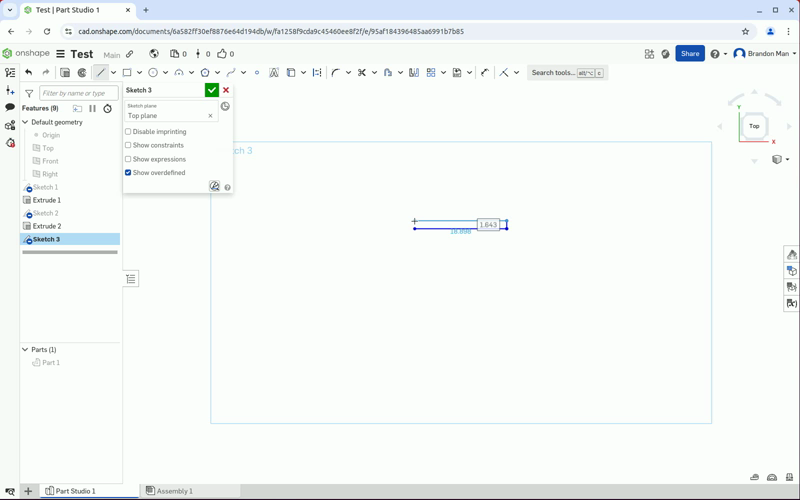
click(414, 220)
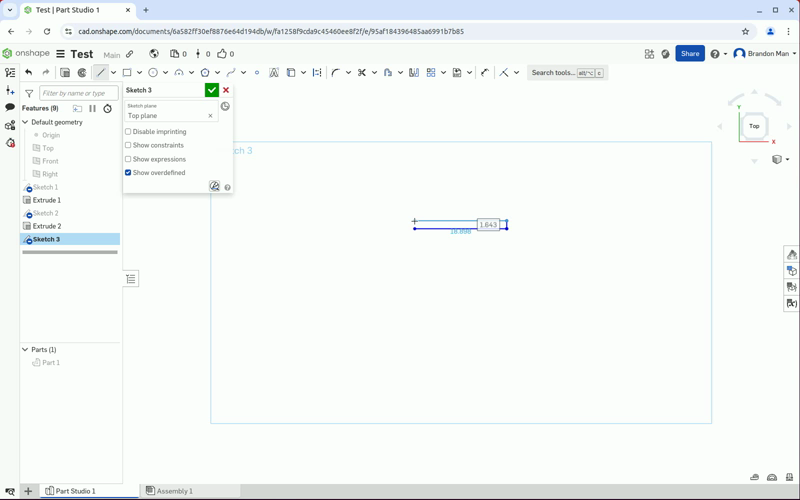
key_up(shift)
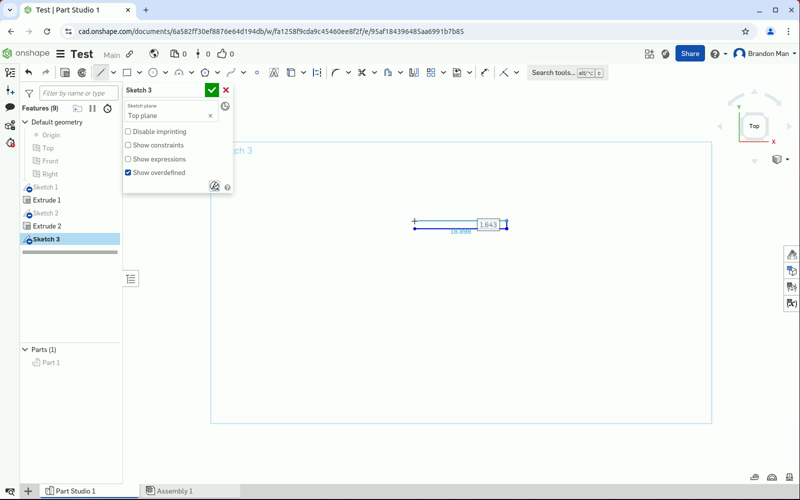
mouse_move(444, 220)
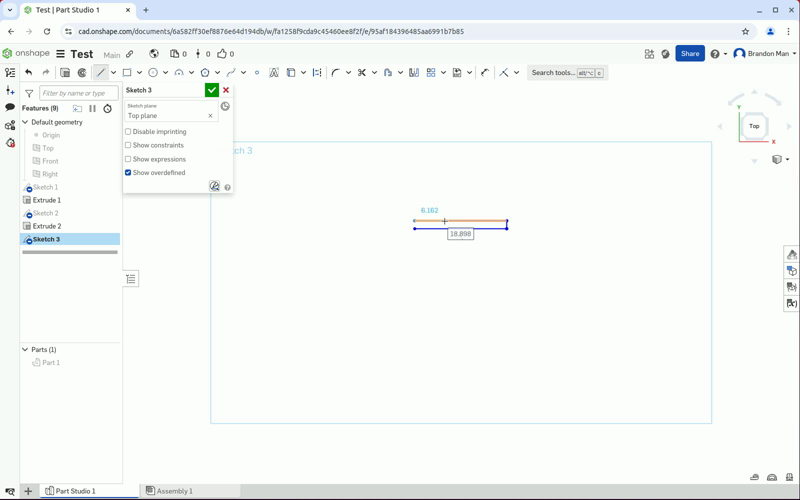
key_down(shift)
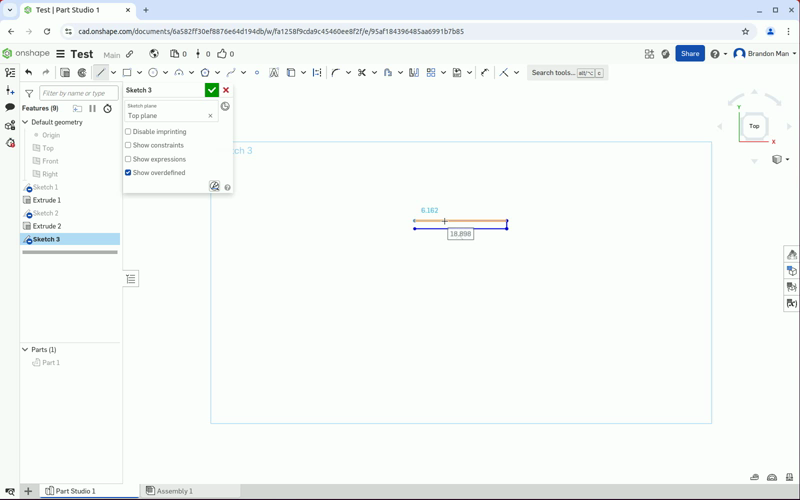
mouse_move(414, 228)
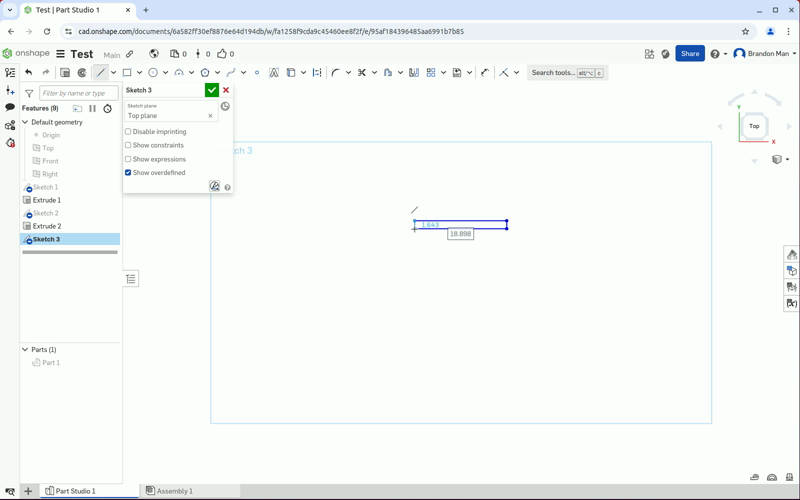
key_up(shift)
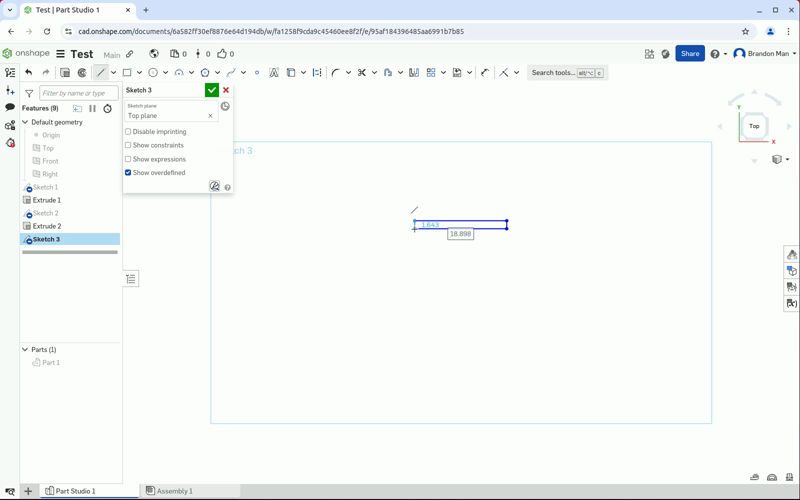
click(414, 228)
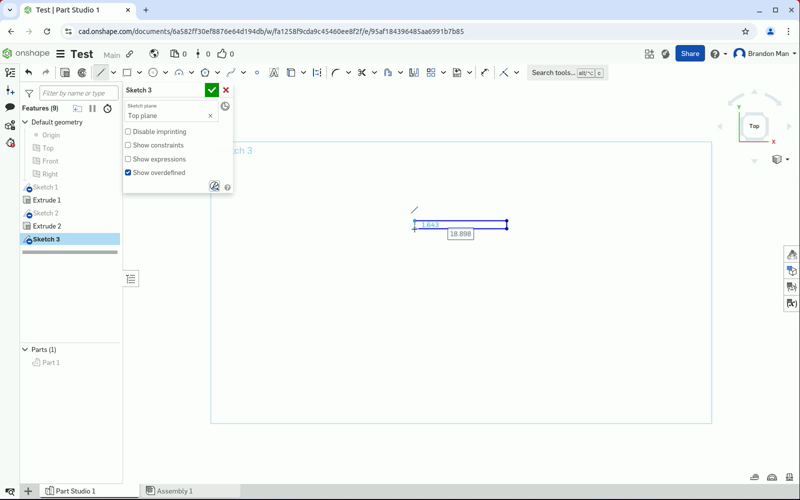
key(esc)
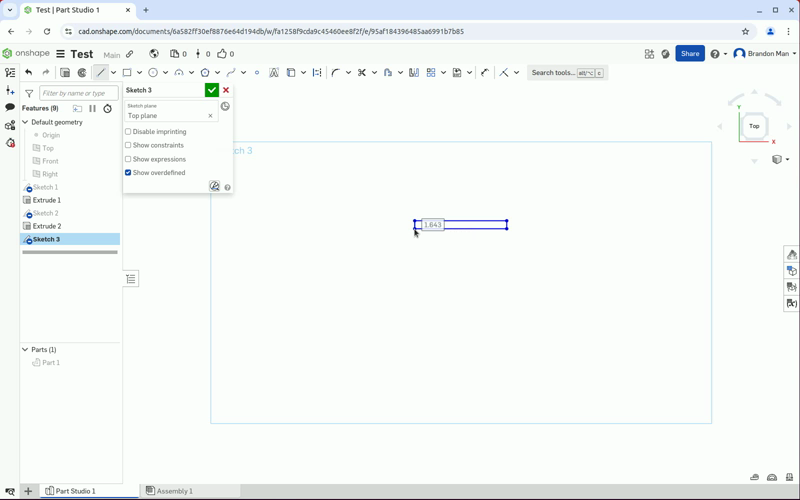
mouse_move(498, 222)
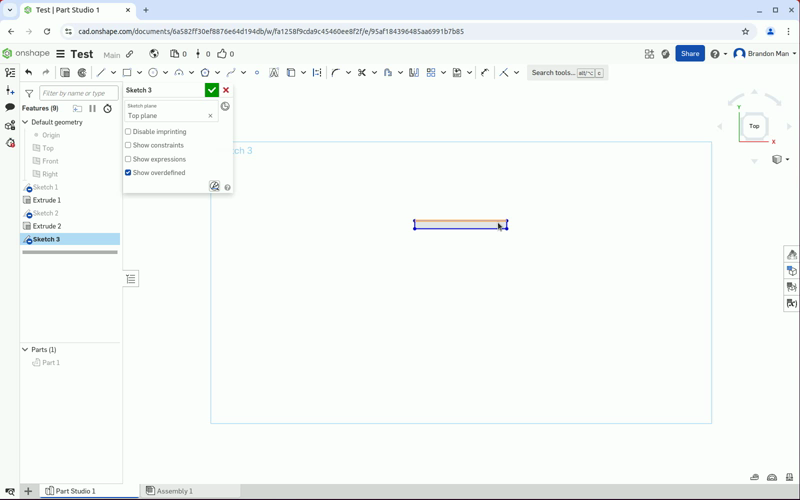
scroll(6)
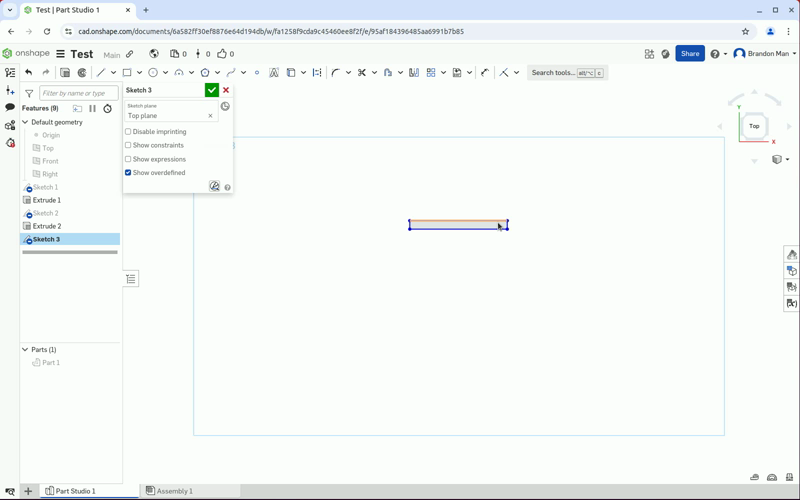
scroll(6)
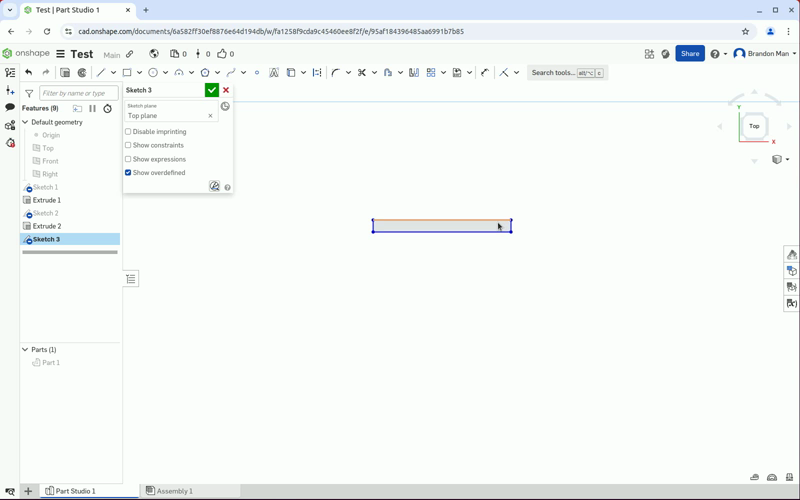
scroll(6)
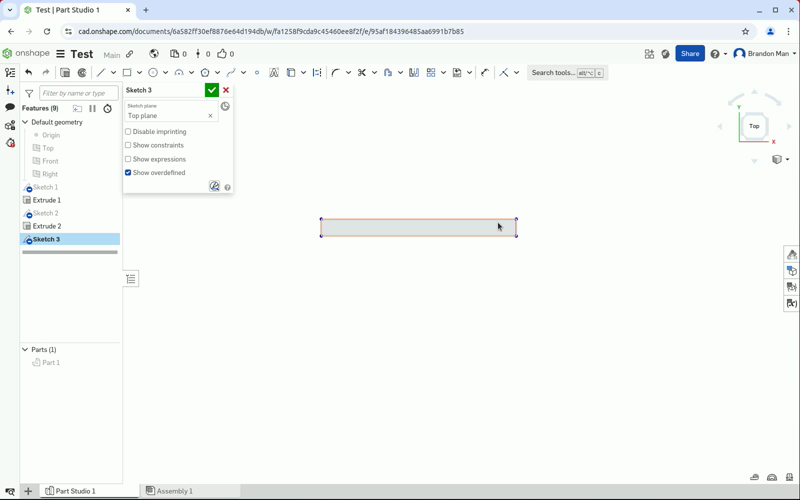
scroll(6)
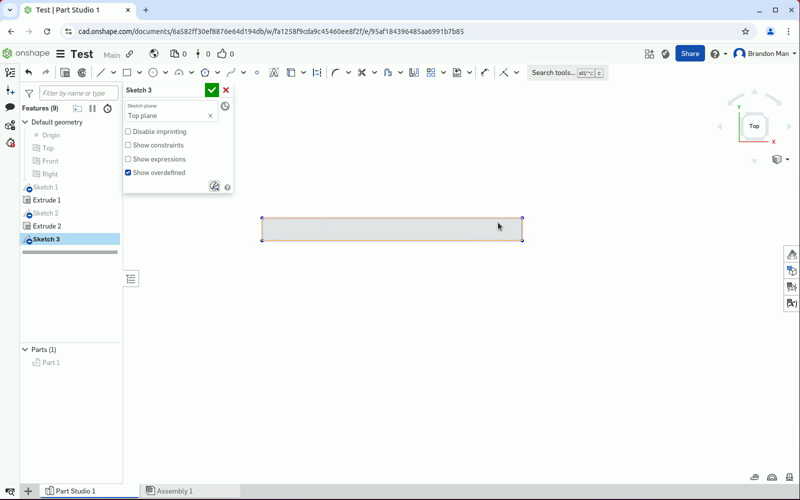
scroll(6)
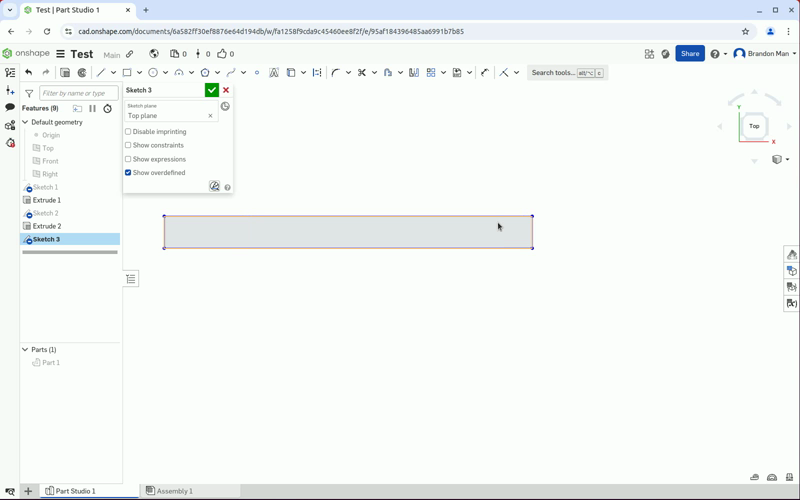
scroll(6)
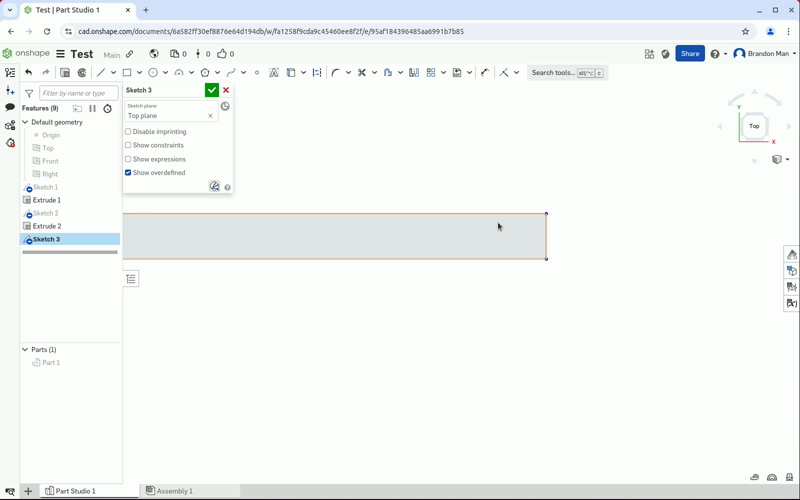
scroll(6)
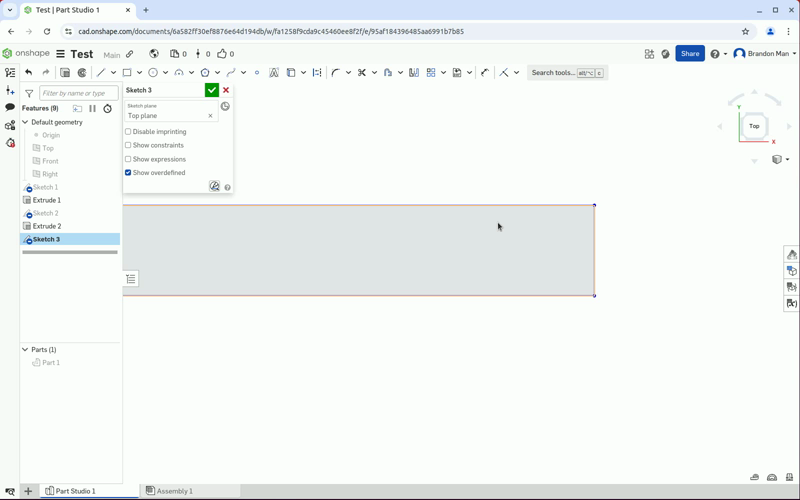
click(498, 222)
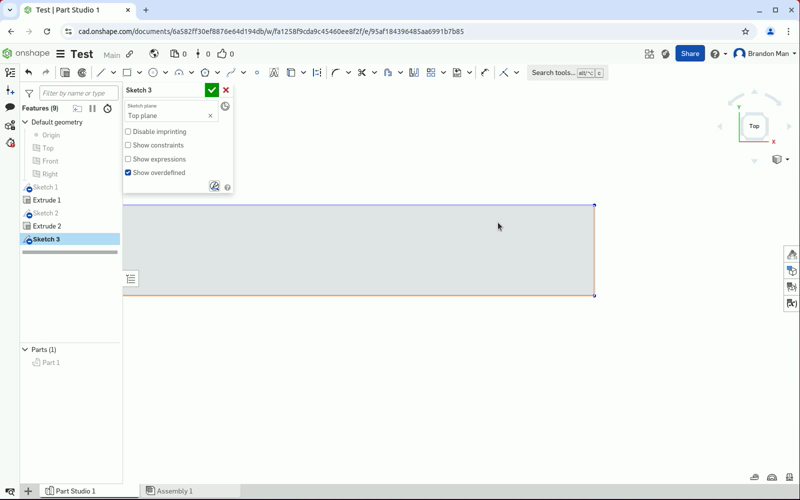
scroll(-6)
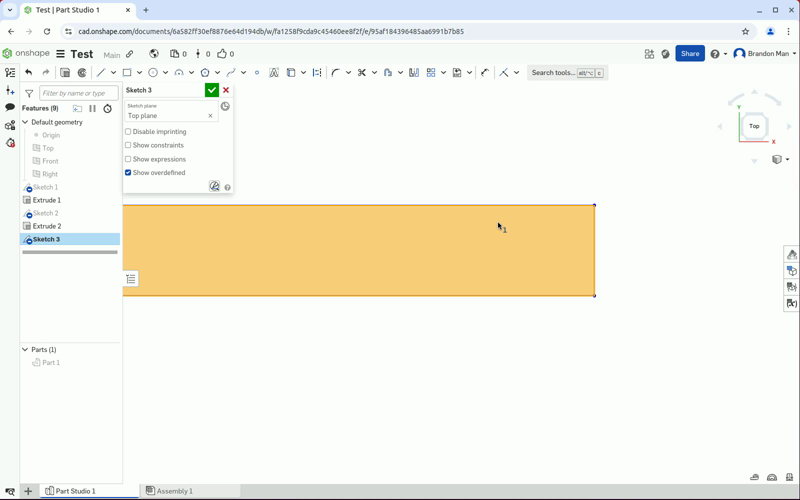
scroll(-6)
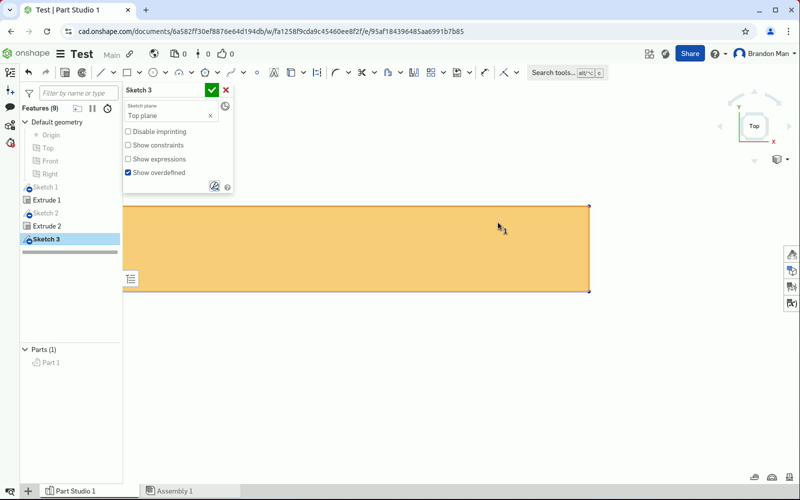
scroll(-6)
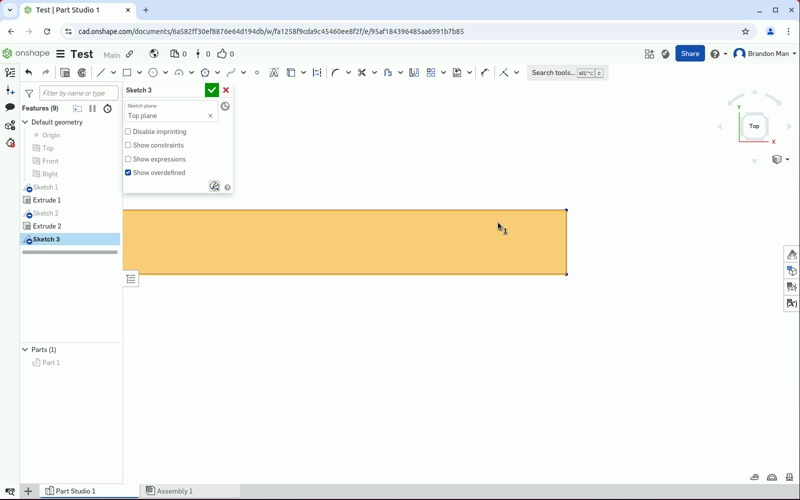
scroll(-6)
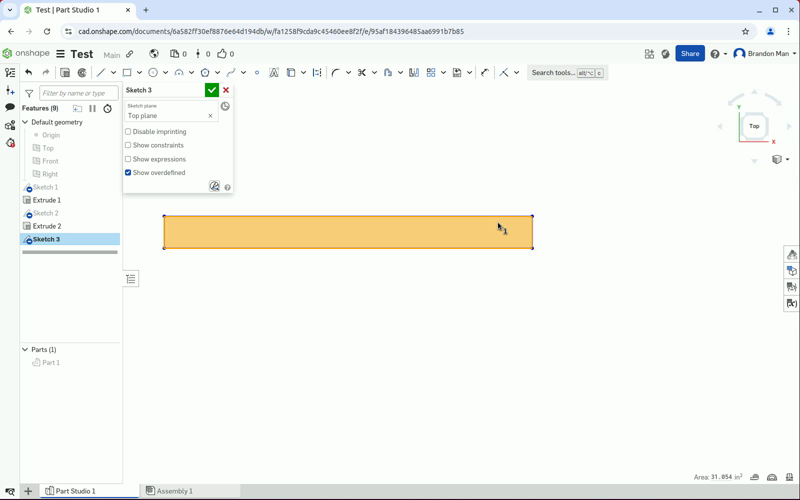
scroll(-6)
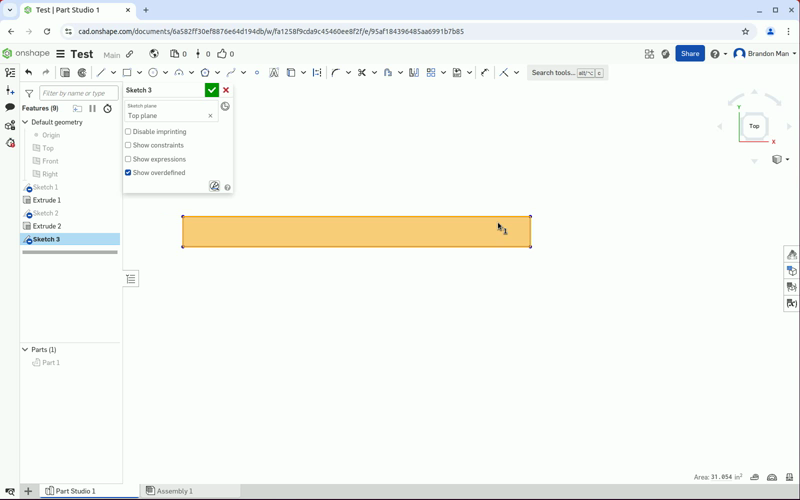
scroll(-6)
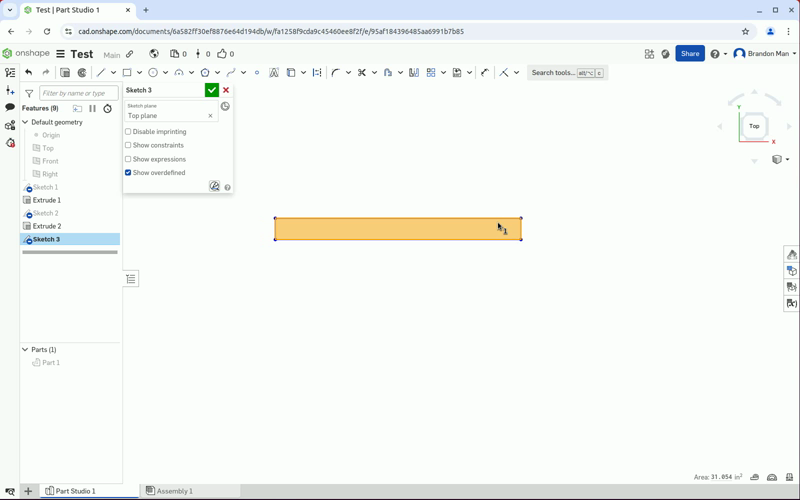
scroll(-6)
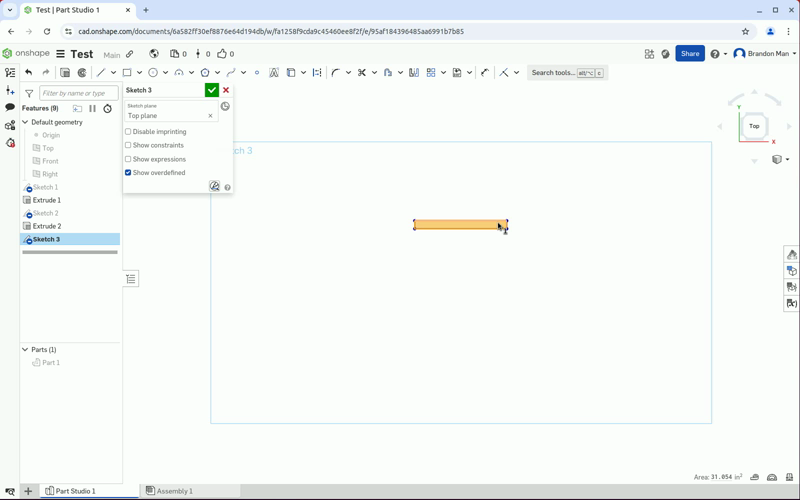
mouse_move(73, 352)
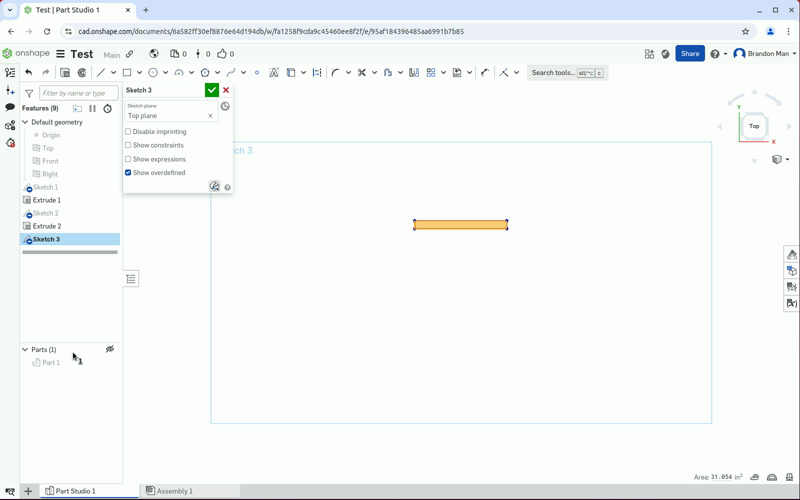
key(shift+y)
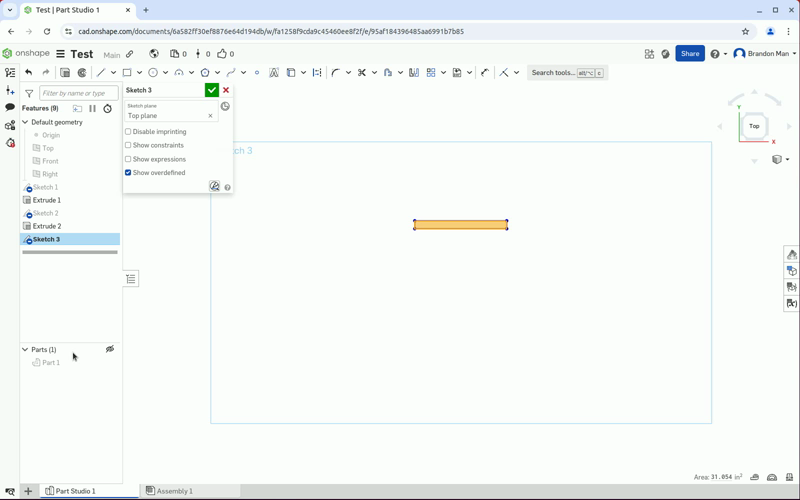
key(shift+e)
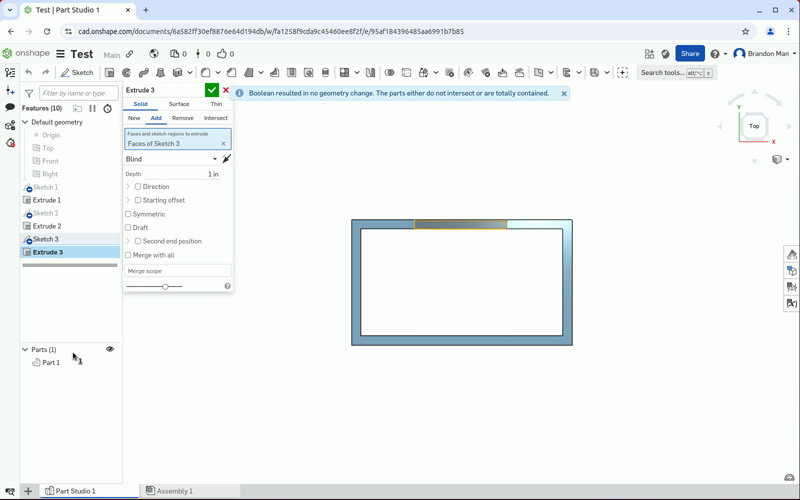
mouse_move(143, 106)
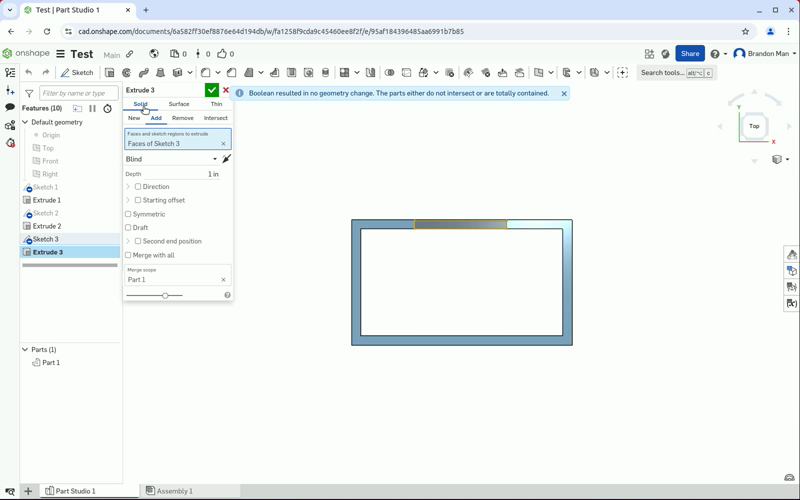
click(143, 106)
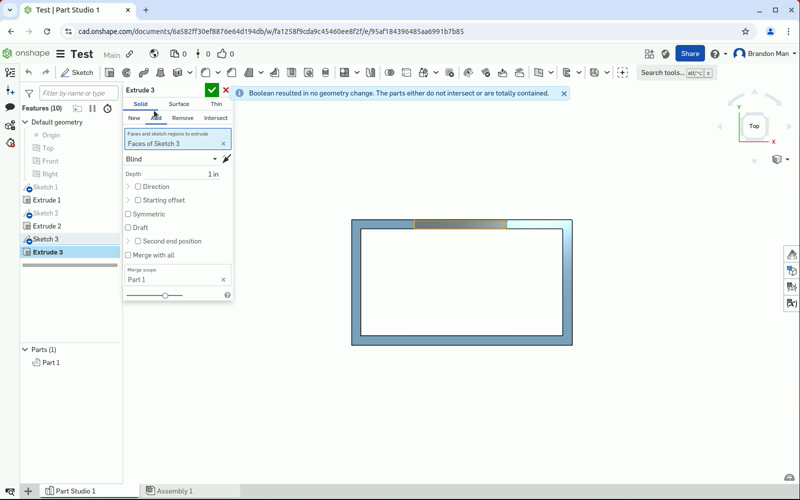
mouse_move(186, 120)
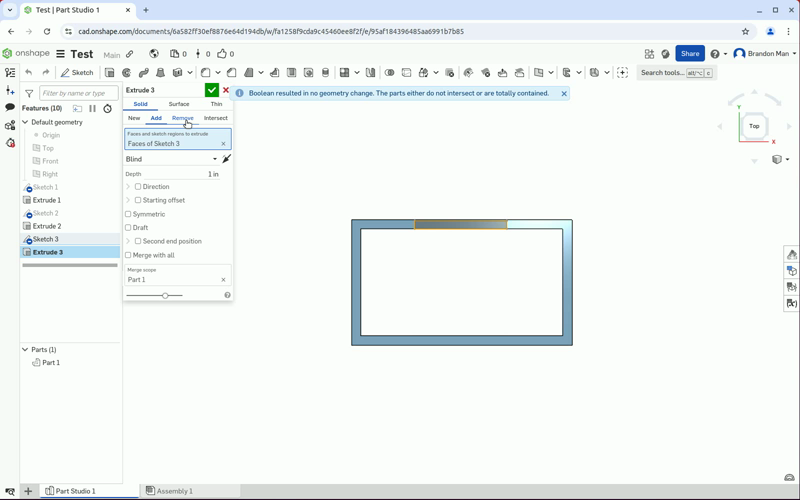
click(186, 120)
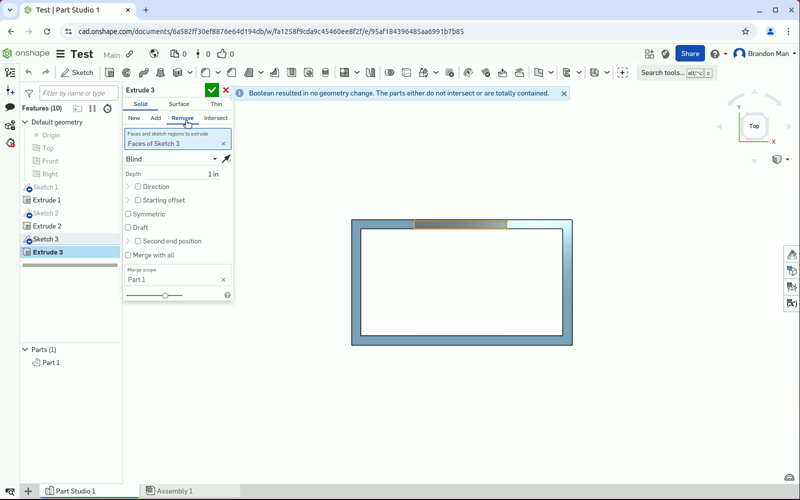
key(tab, 4)
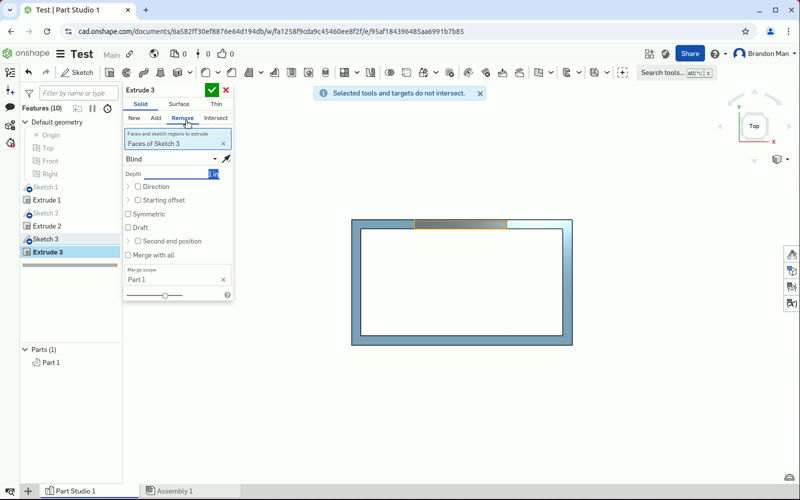
text(-11.073)
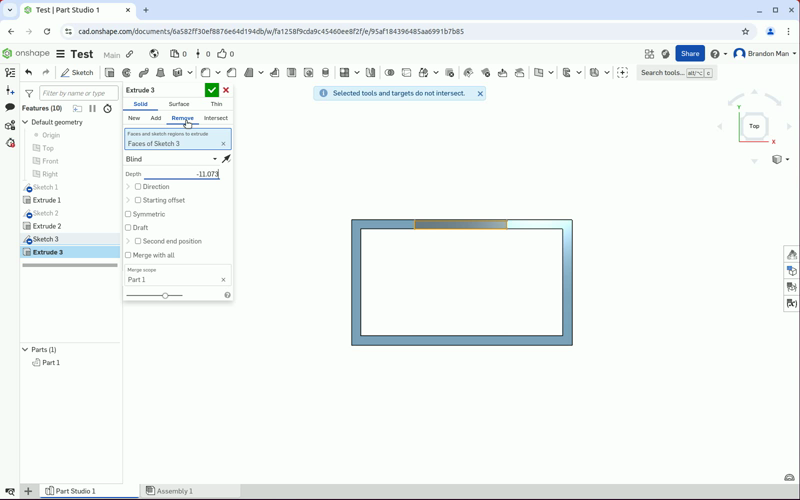
key(tab, 6)
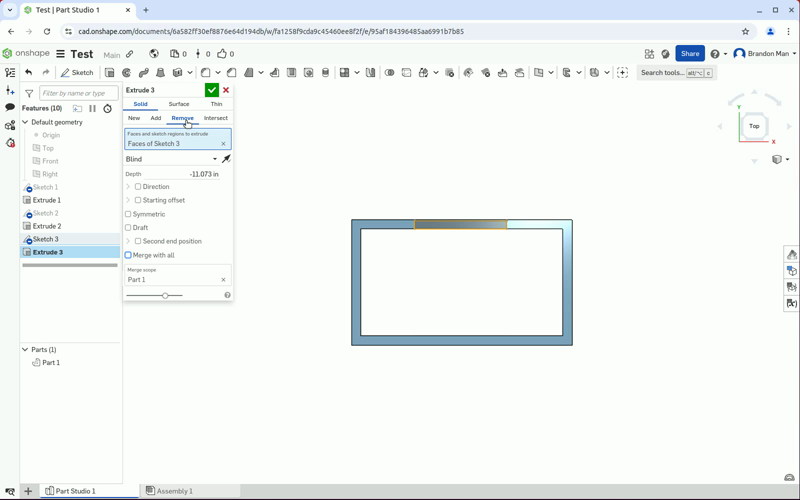
key(space)
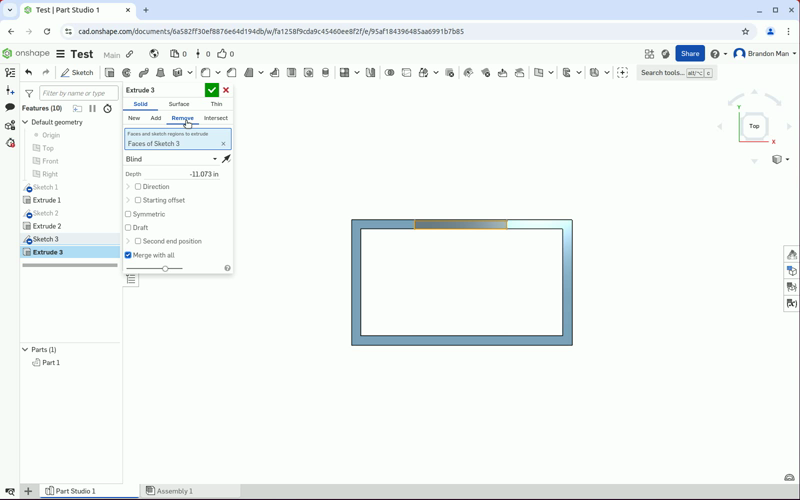
key(enter)
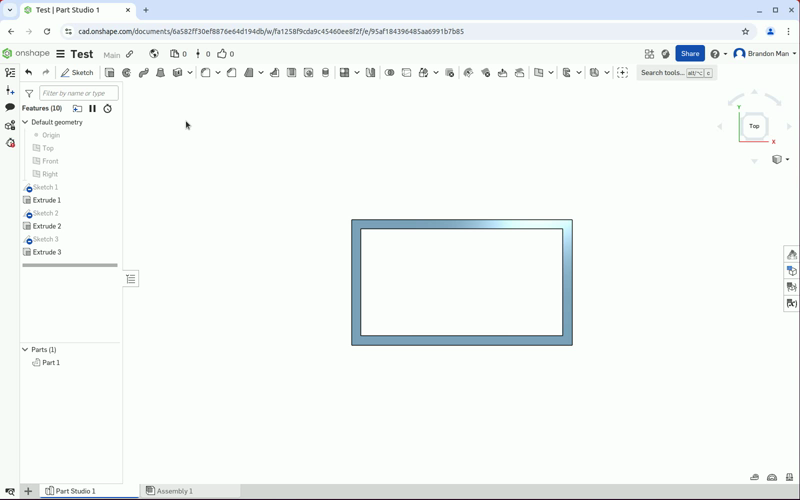
key(shift+h)
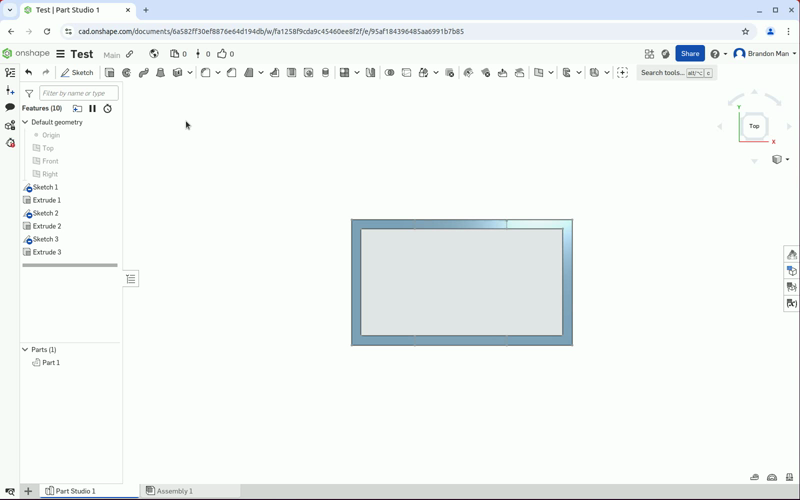
key(shift+h)
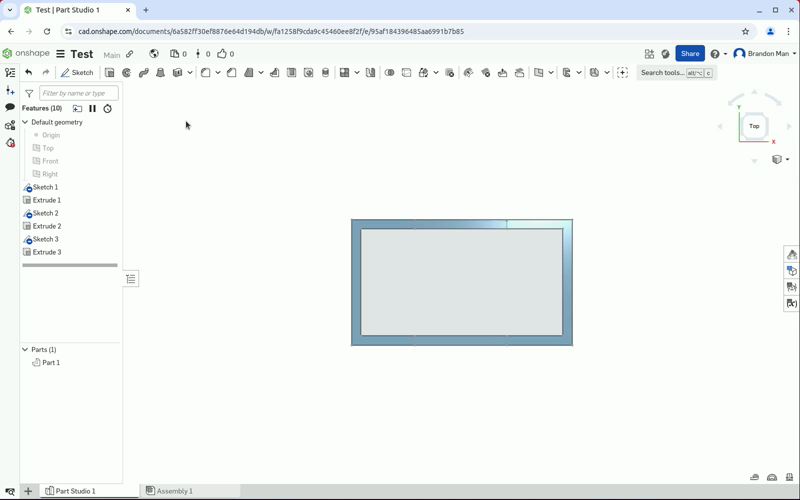
key(shift+7)
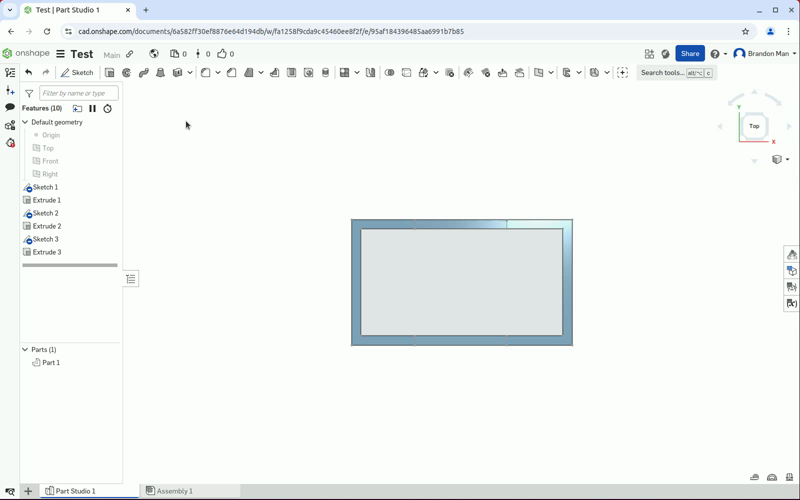
key(up, 3)
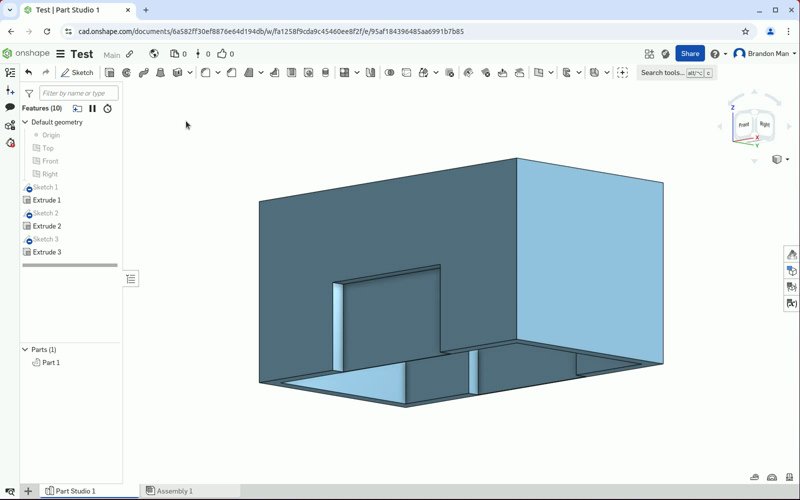
key(left, 3)
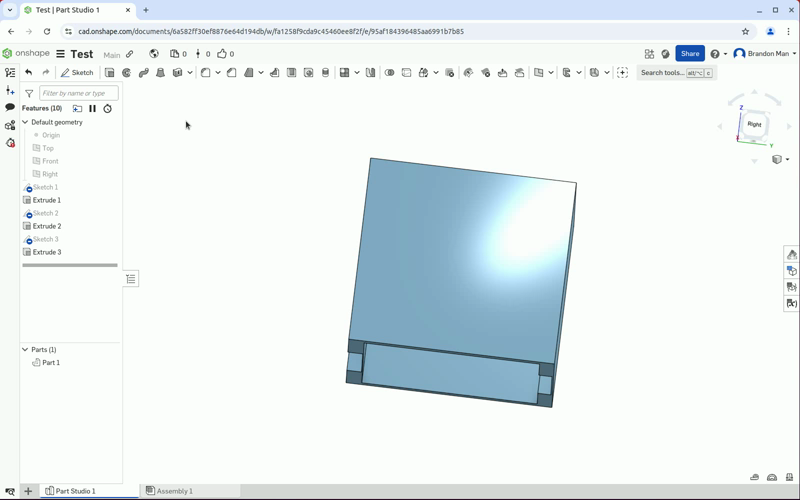
key(right, 3)
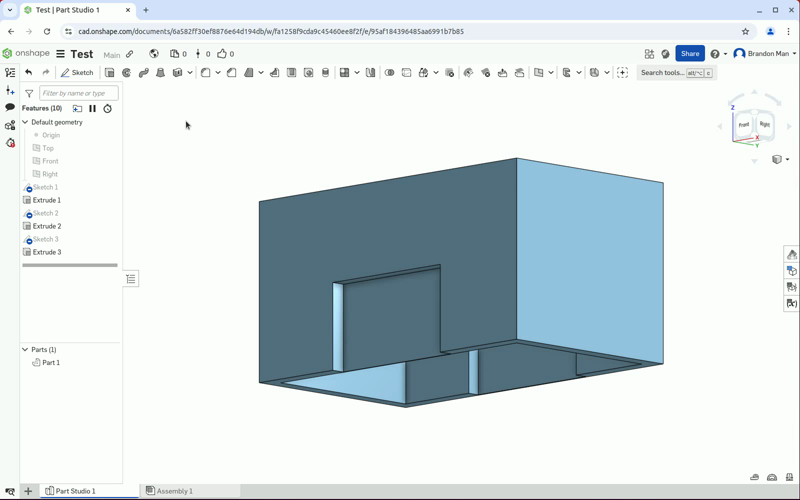
key(down, 3)
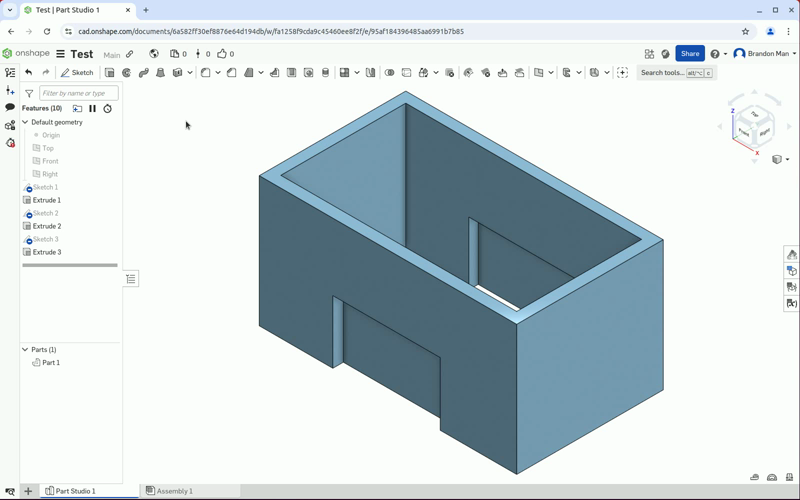
mouse_move(73, 189)
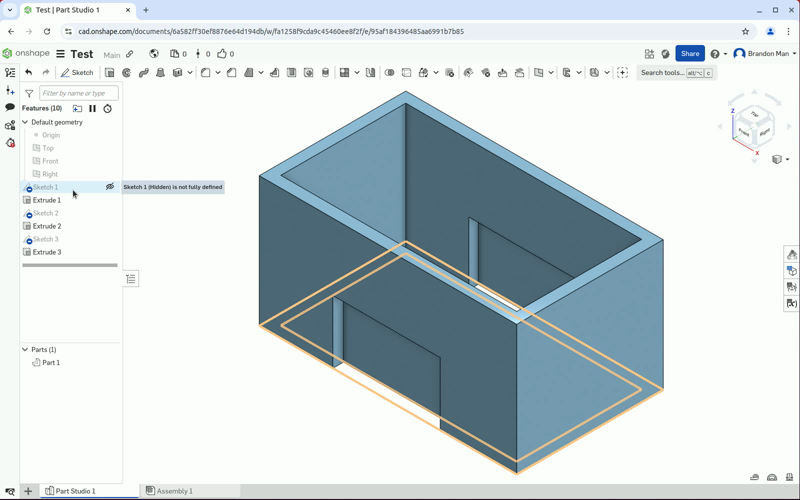
click(73, 189)